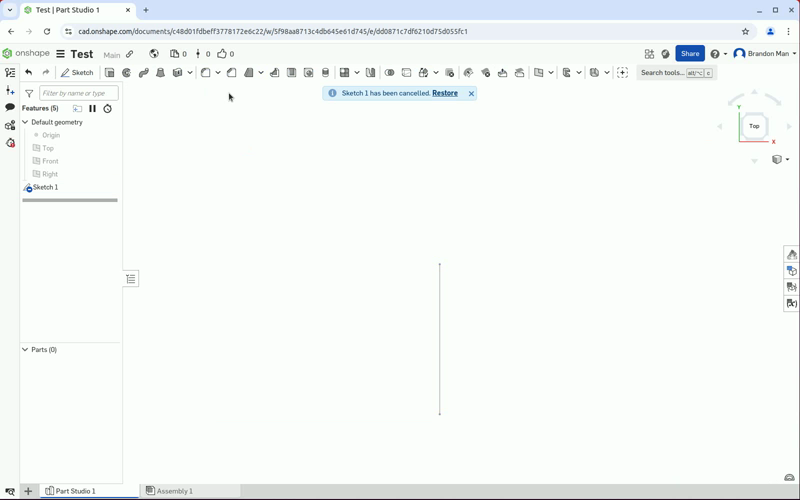
key(shift+h)
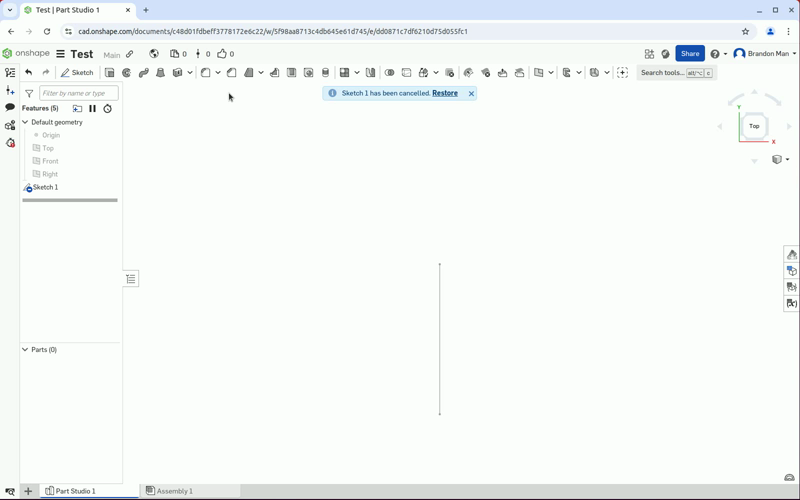
key(shift+s)
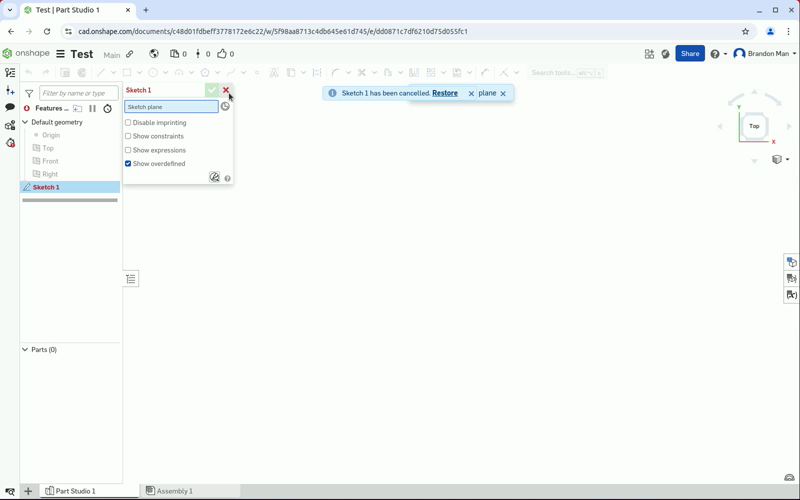
mouse_move(73, 150)
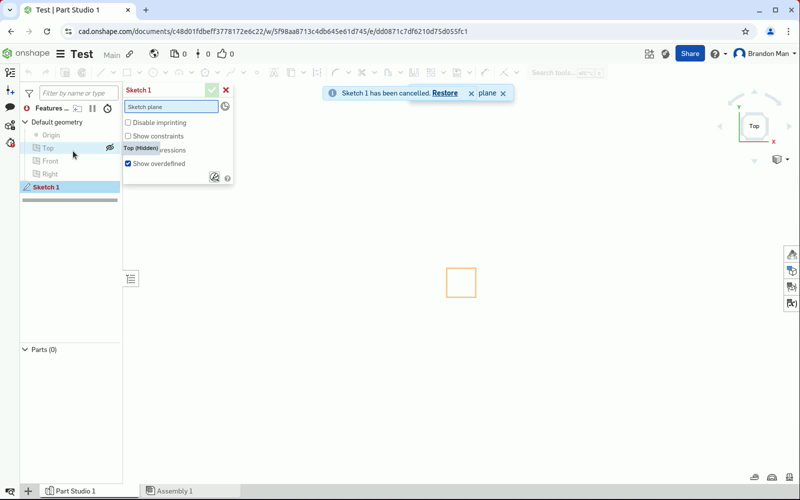
click(73, 150)
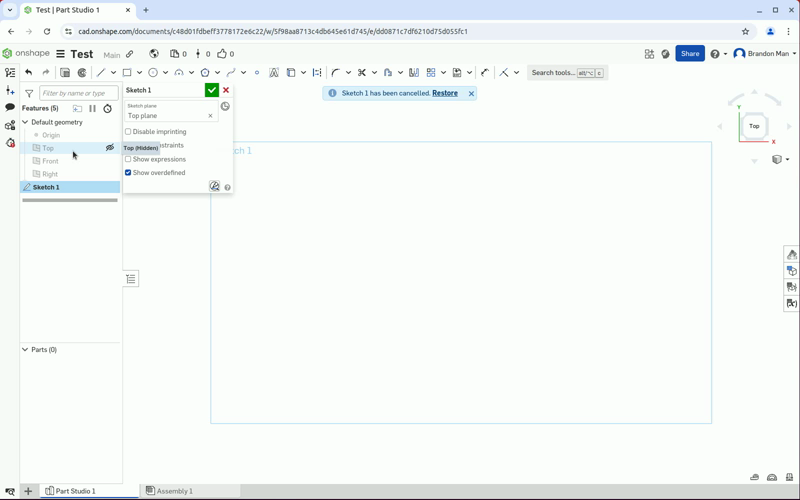
mouse_move(73, 352)
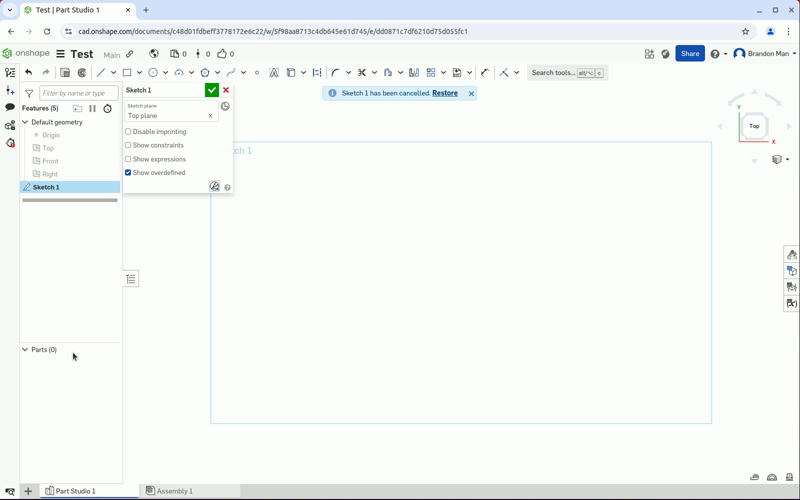
key(y)
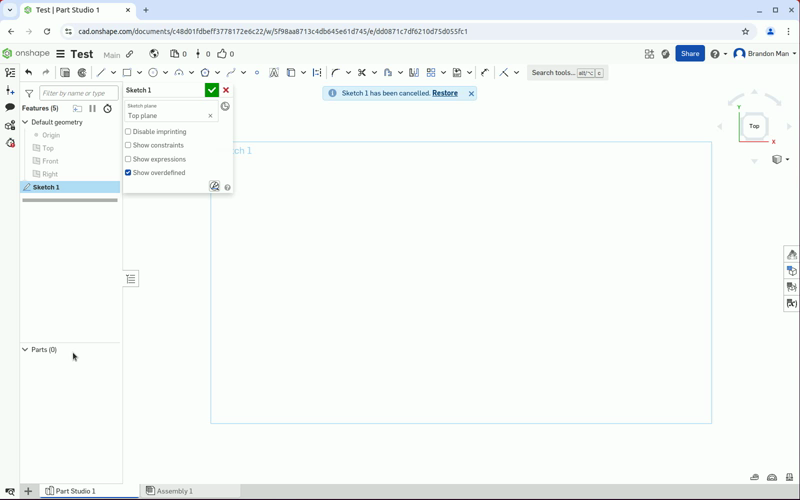
key(l)
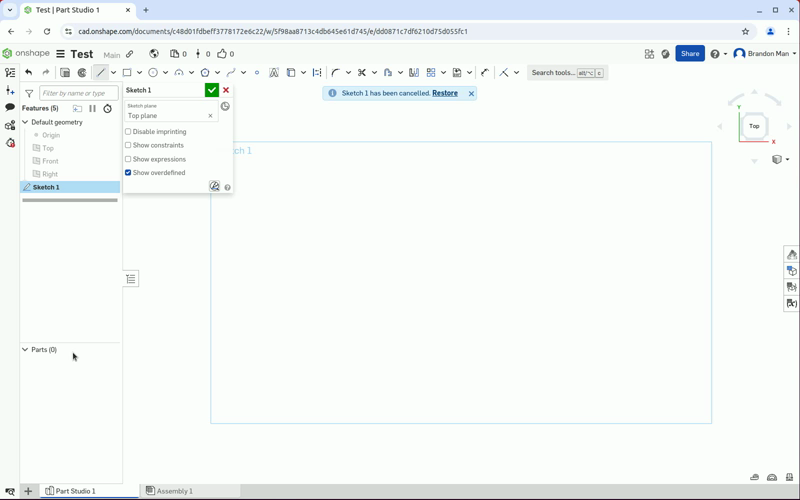
key_down(shift)
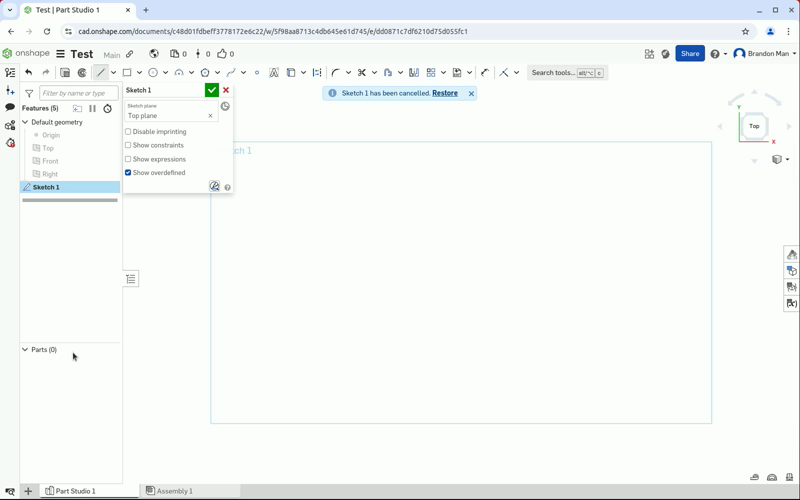
mouse_move(460, 282)
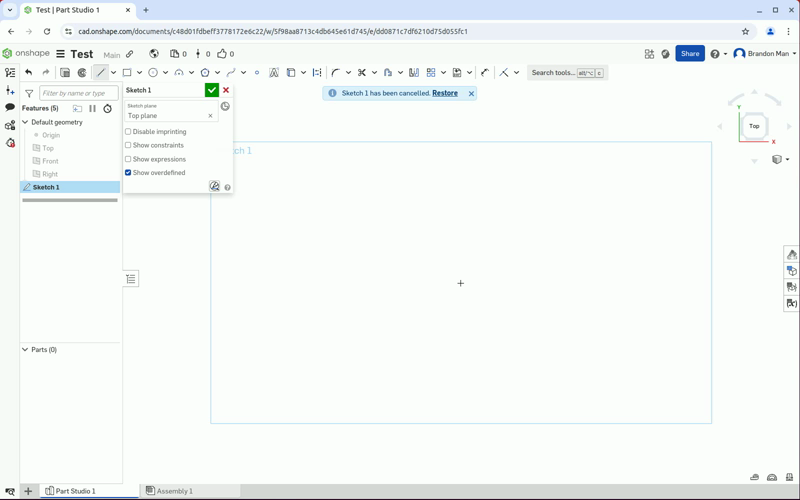
click(460, 282)
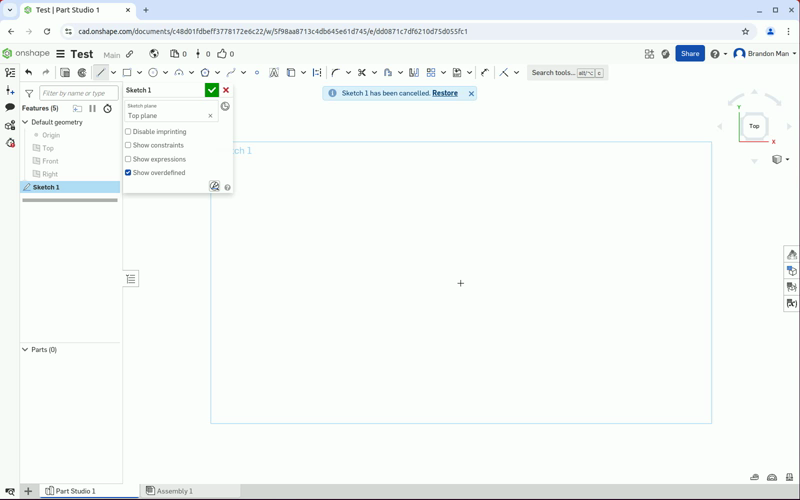
key_up(shift)
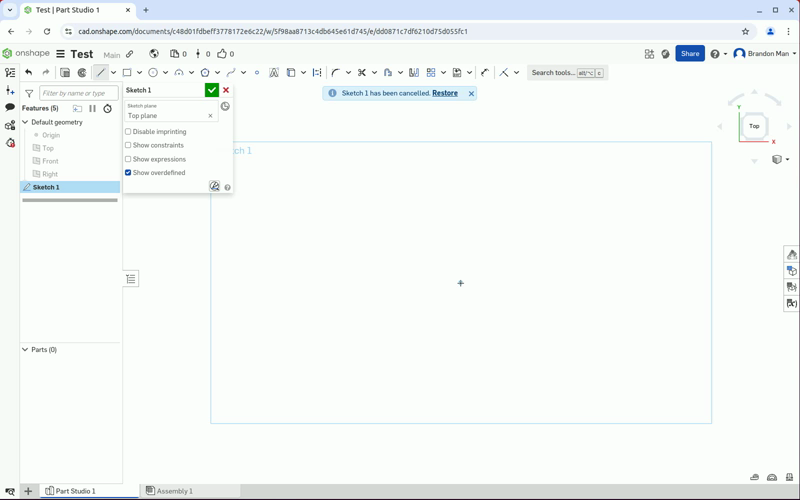
key_down(shift)
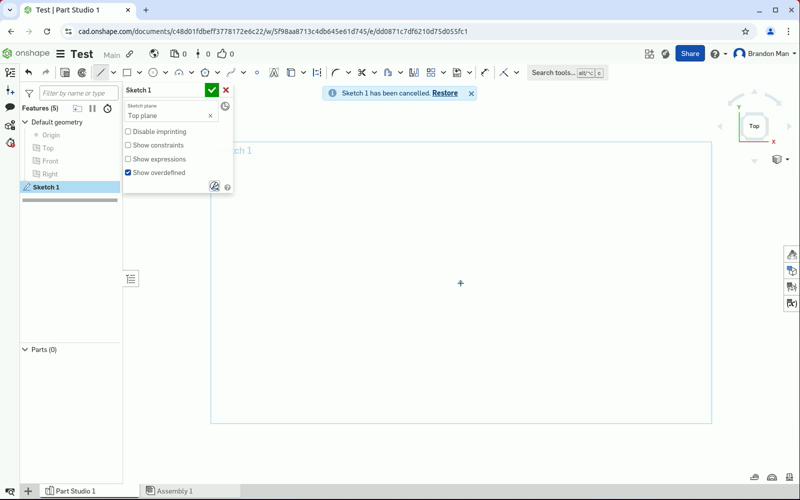
mouse_move(573, 282)
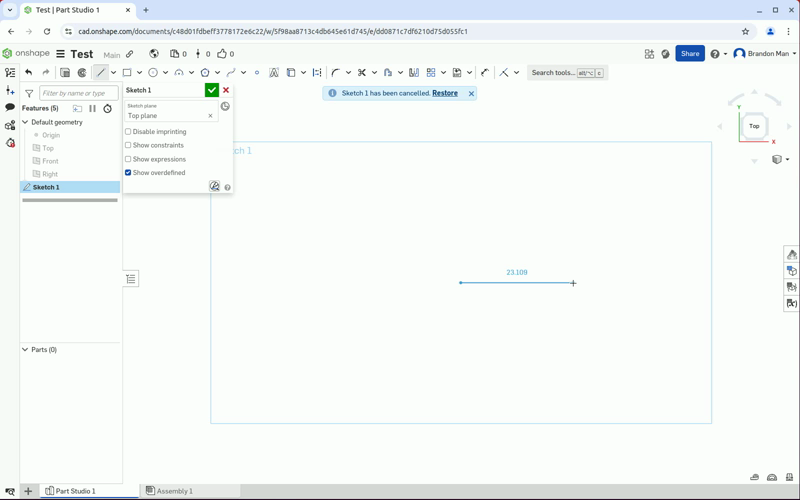
click(573, 282)
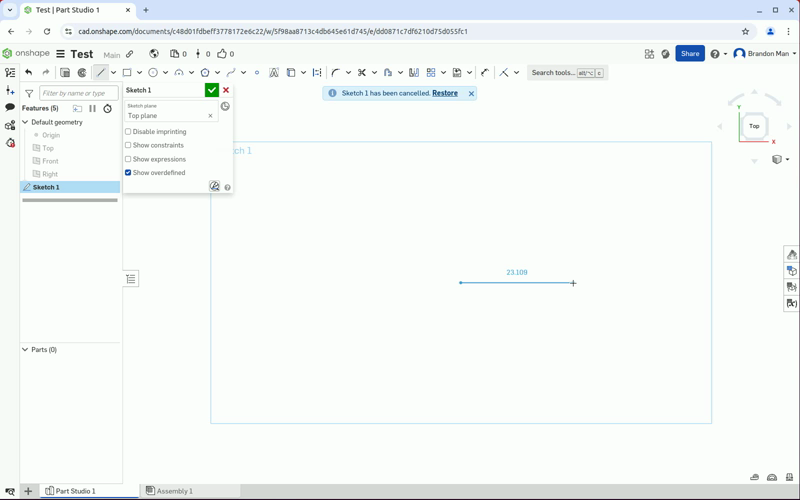
key_up(shift)
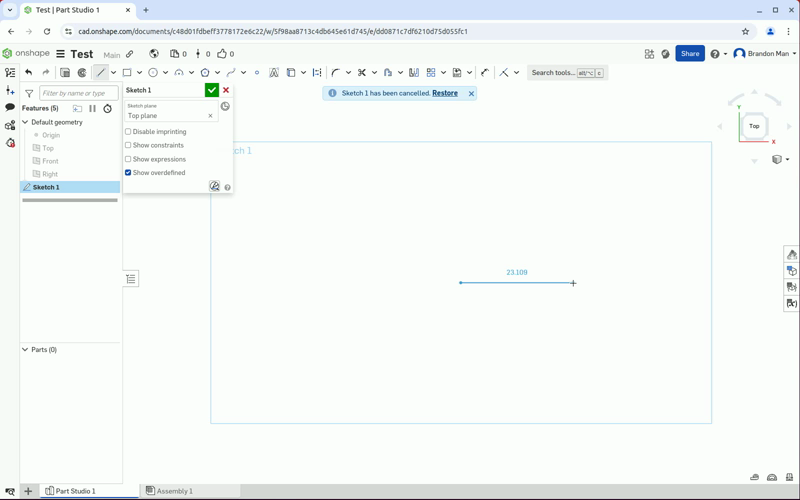
key_down(shift)
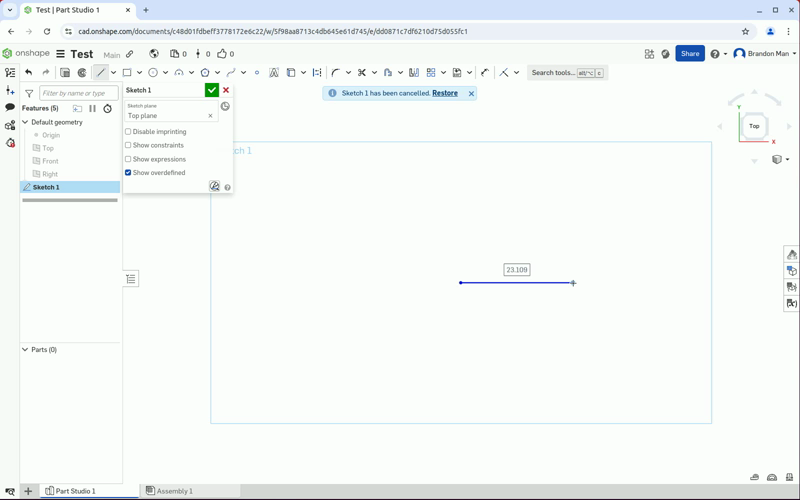
mouse_move(589, 282)
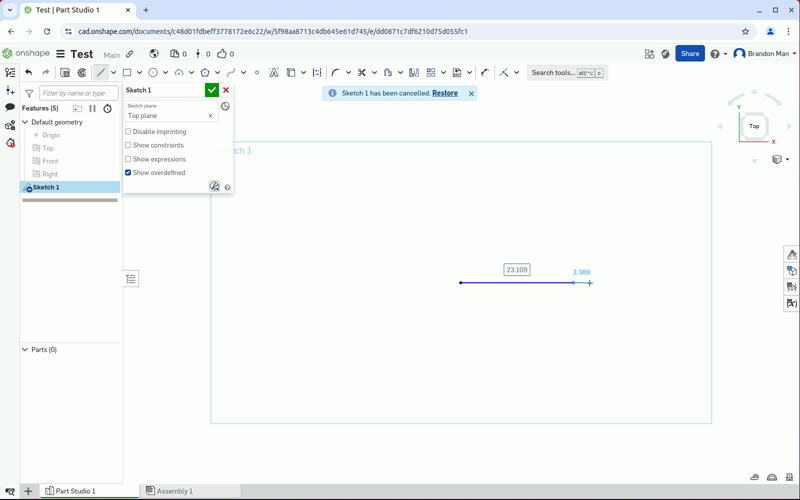
mouse_move(573, 273)
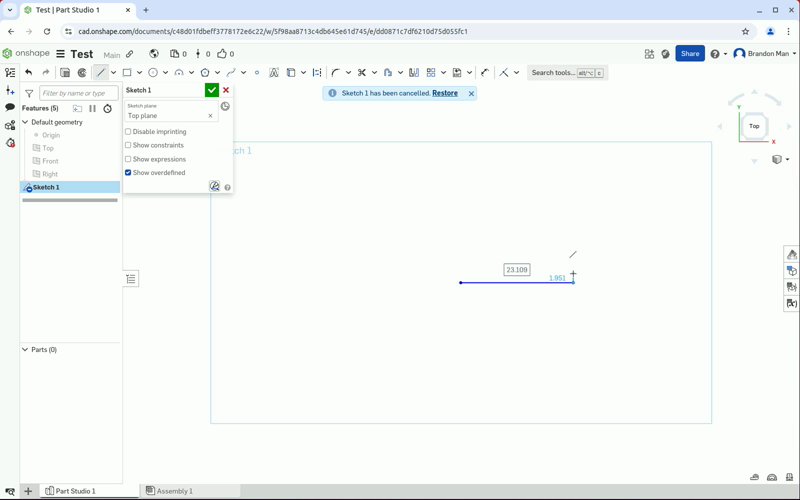
click(573, 273)
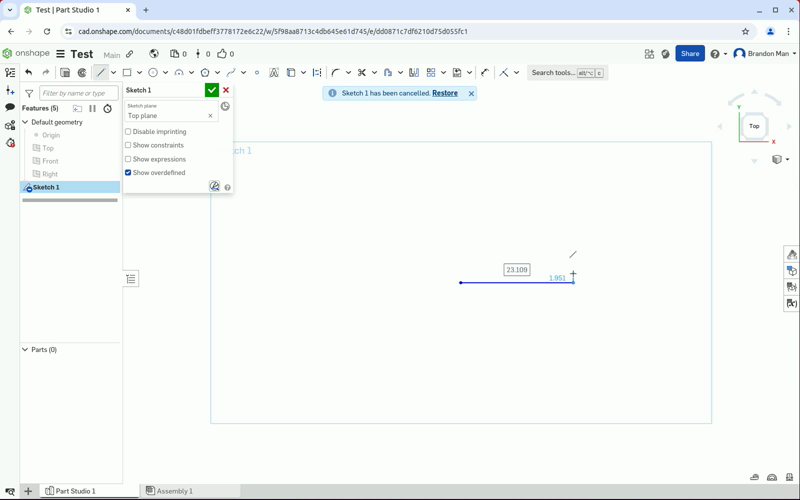
key_up(shift)
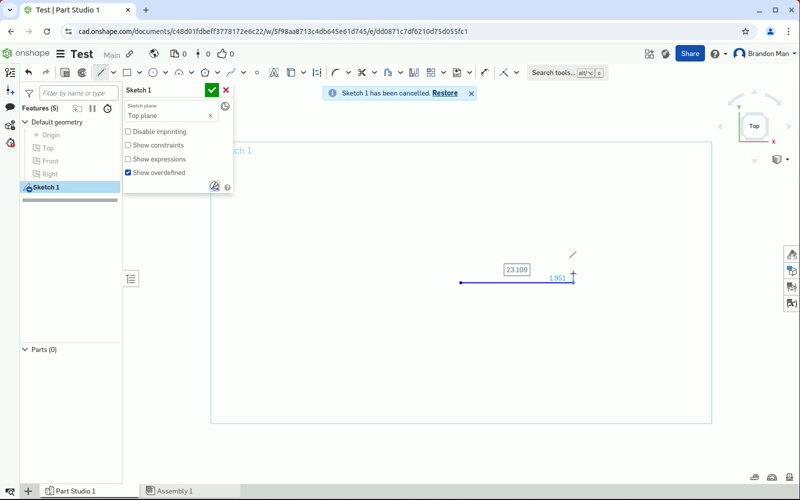
key_down(shift)
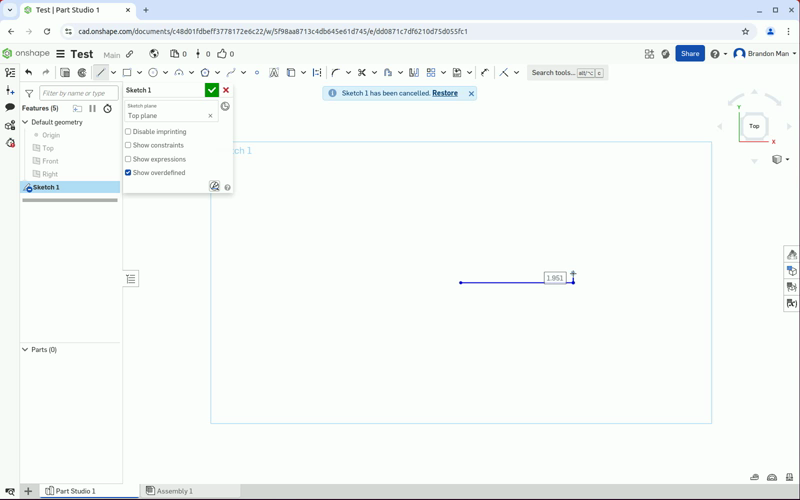
mouse_move(589, 273)
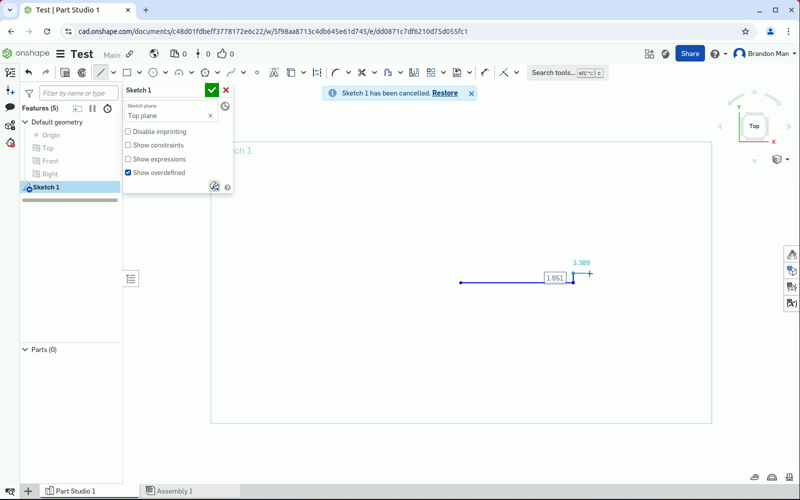
mouse_move(573, 245)
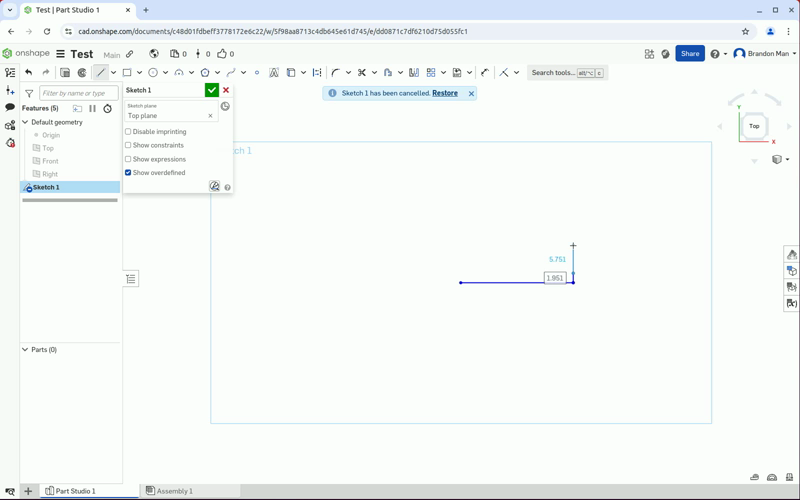
click(573, 245)
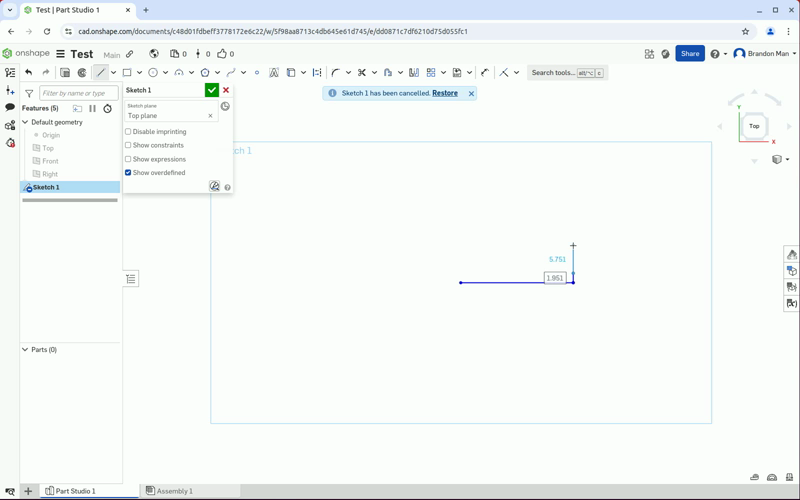
key_up(shift)
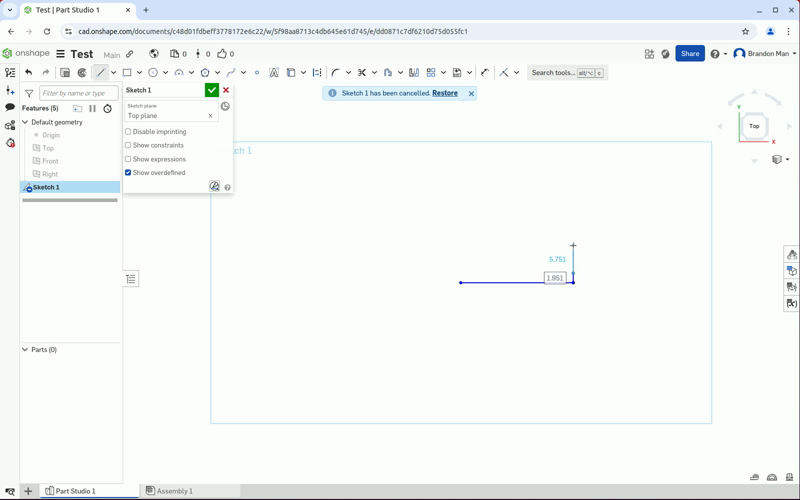
key_down(shift)
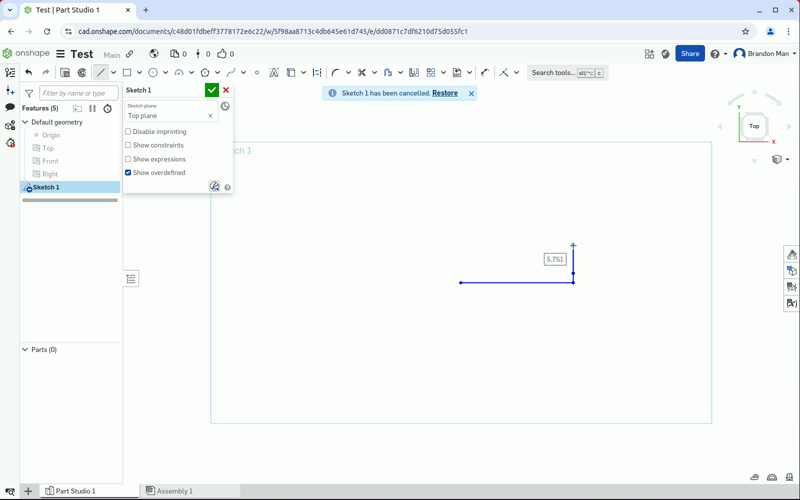
mouse_move(589, 245)
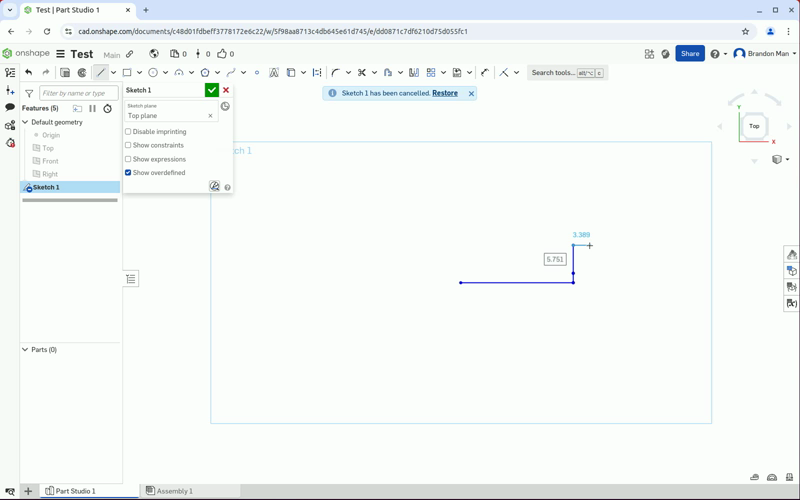
mouse_move(535, 245)
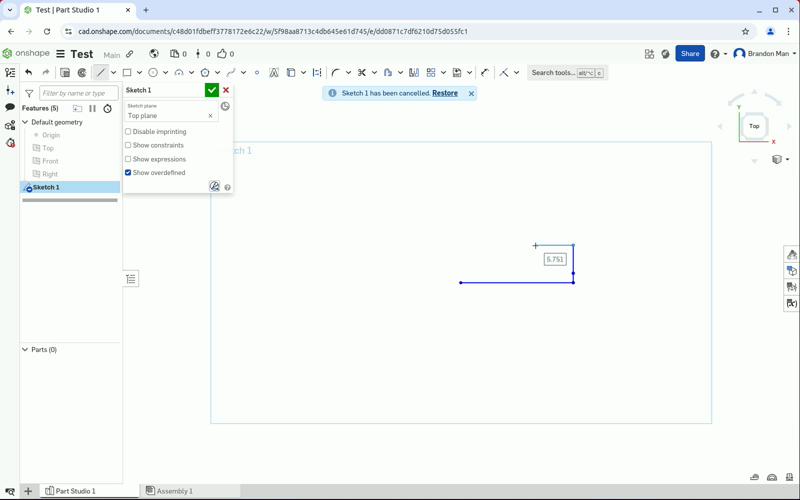
click(535, 245)
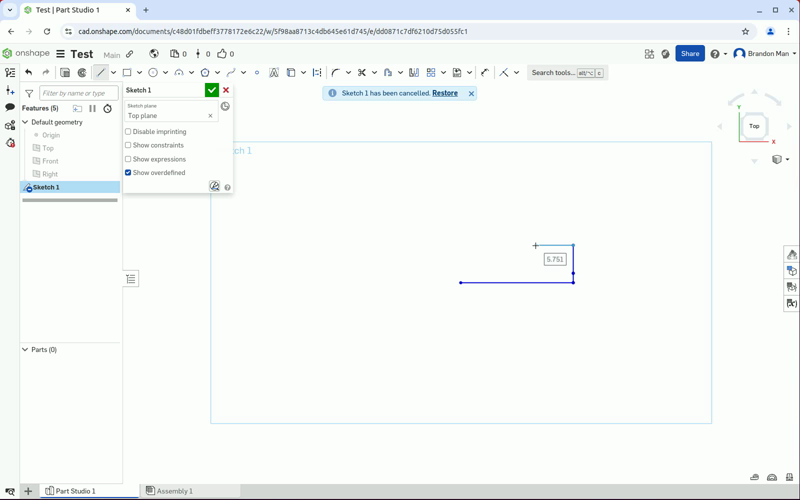
key_up(shift)
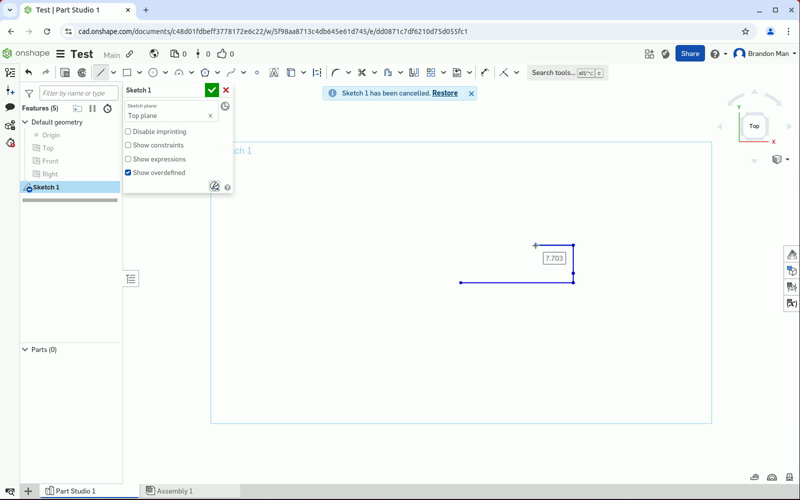
key_down(shift)
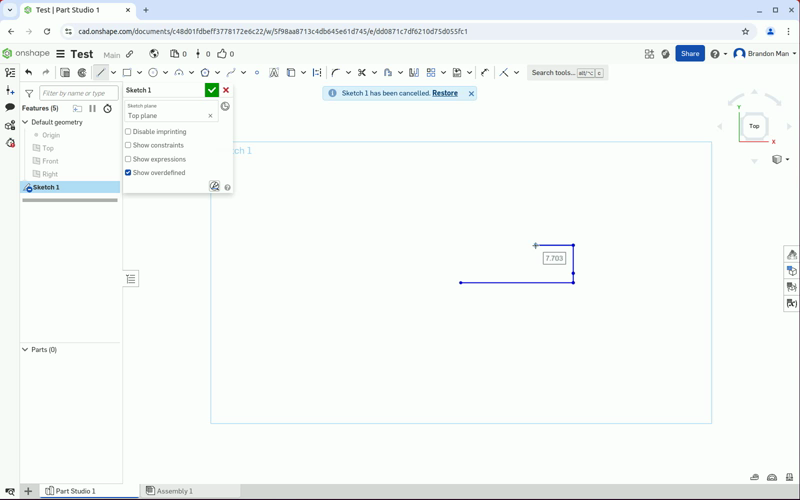
mouse_move(565, 245)
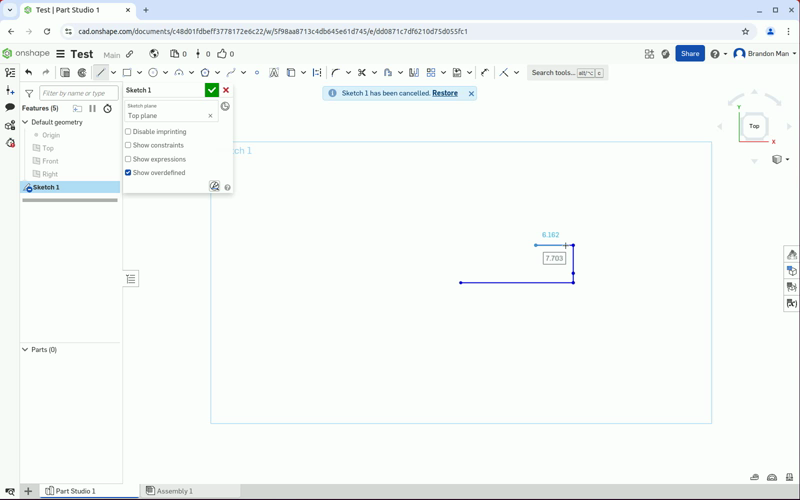
mouse_move(498, 245)
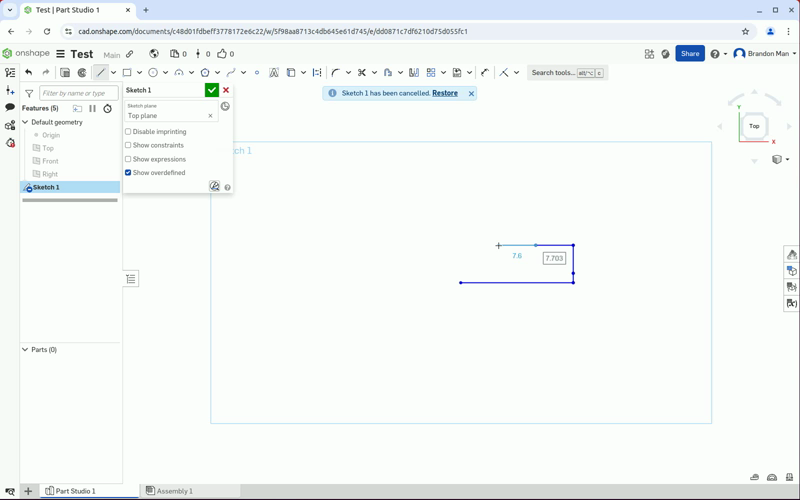
click(498, 245)
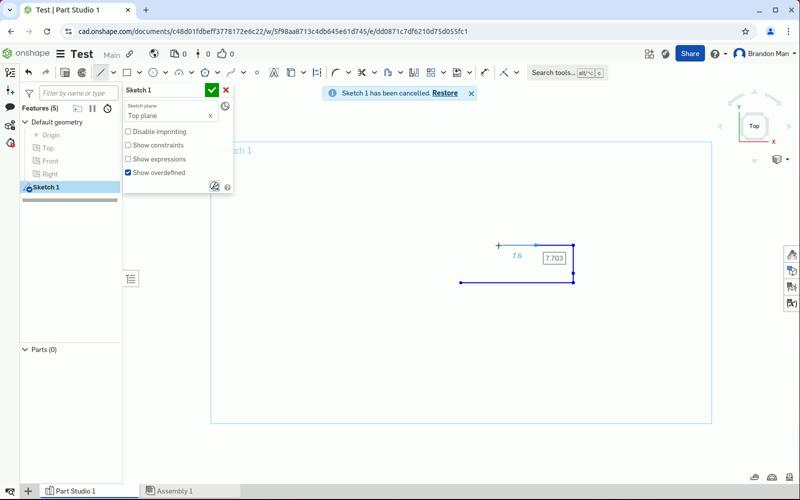
key_up(shift)
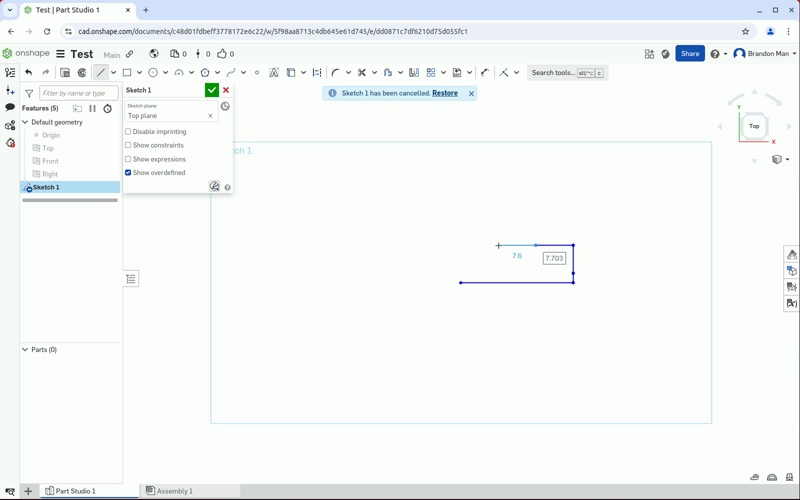
key_down(shift)
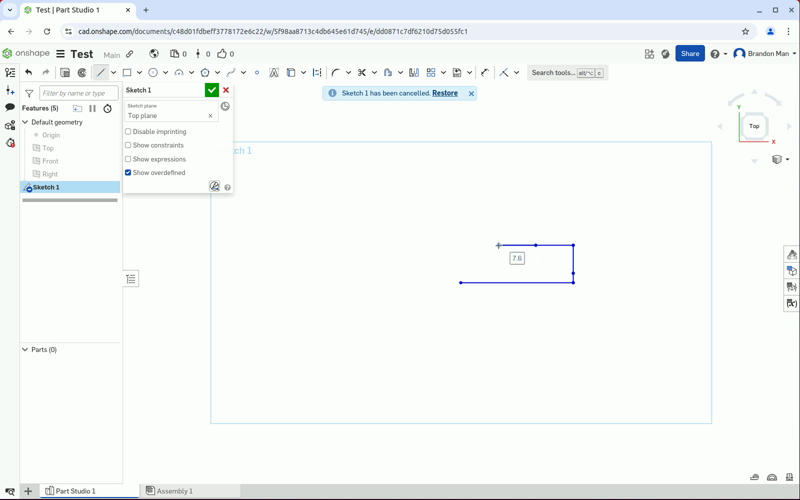
mouse_move(528, 245)
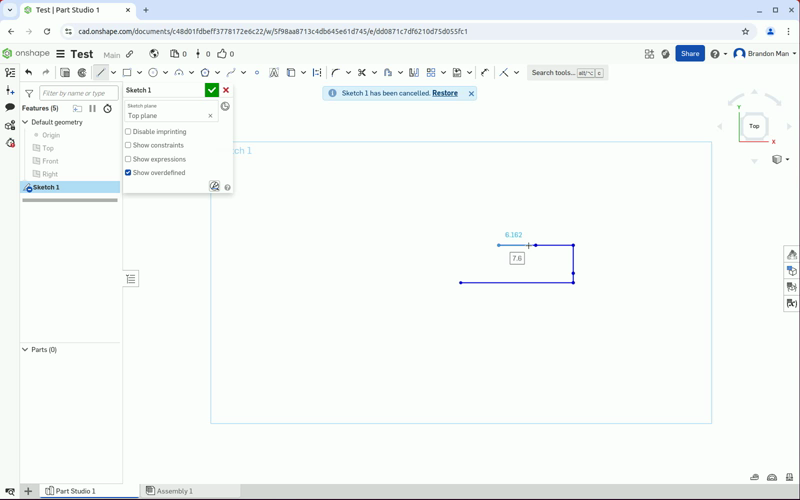
mouse_move(460, 245)
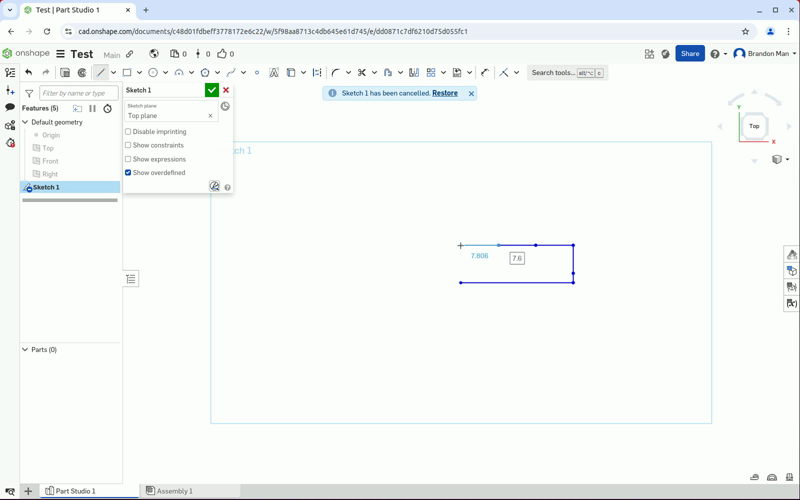
click(460, 245)
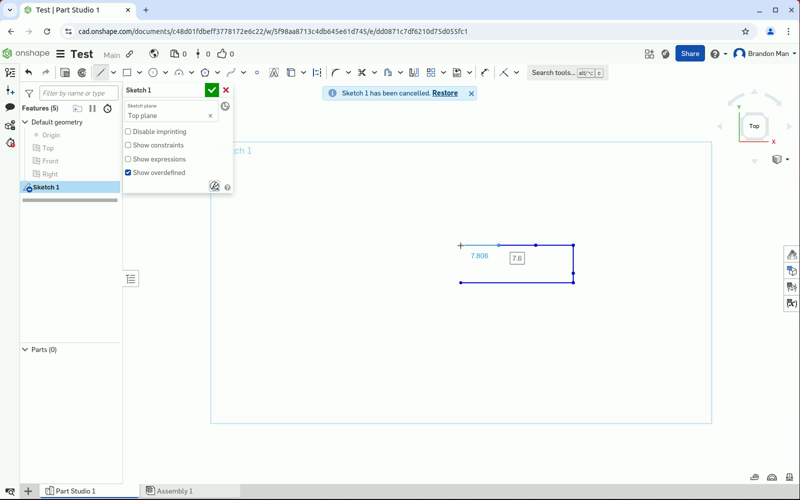
key_up(shift)
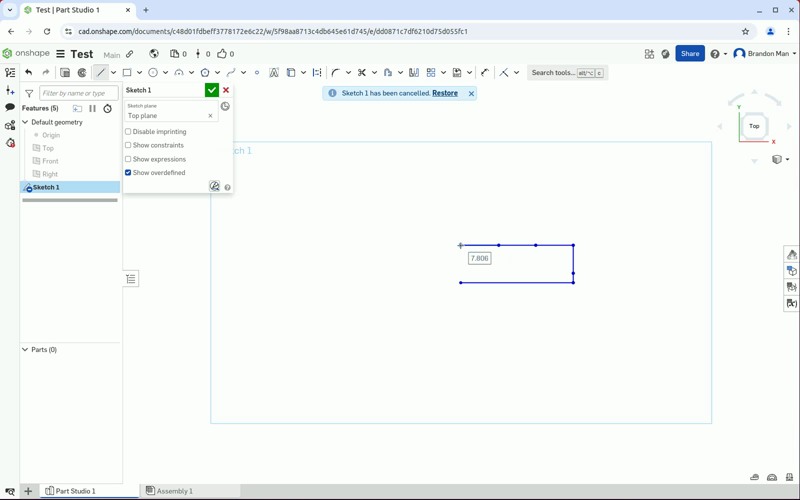
key_down(shift)
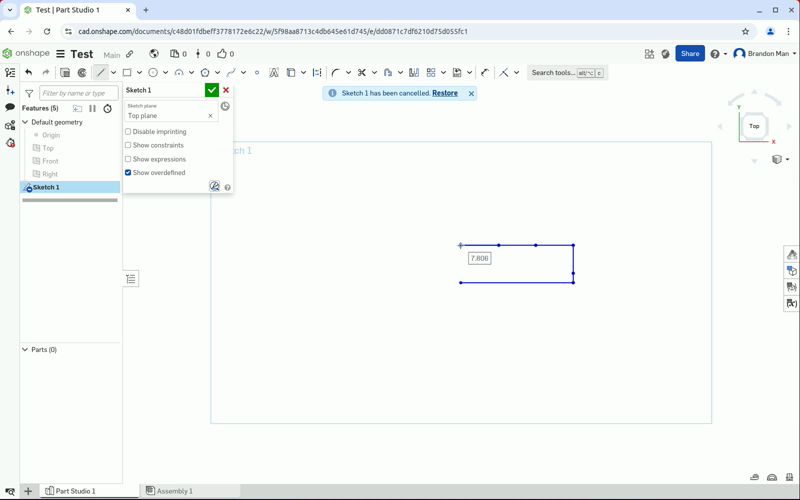
mouse_move(490, 245)
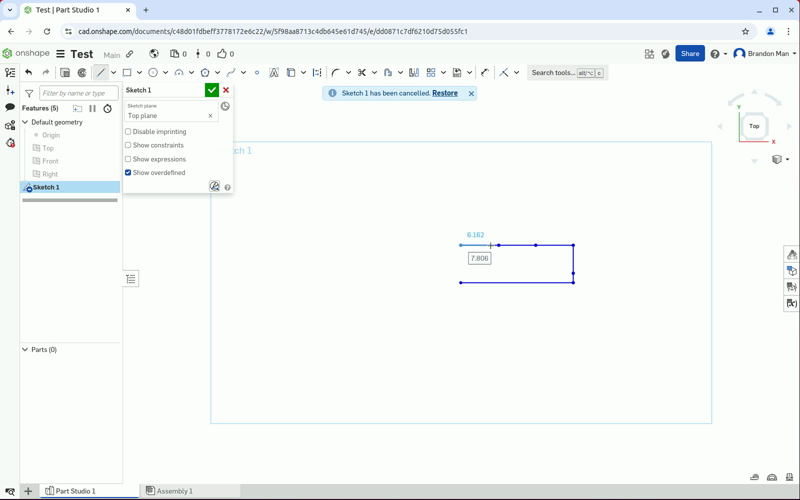
mouse_move(460, 270)
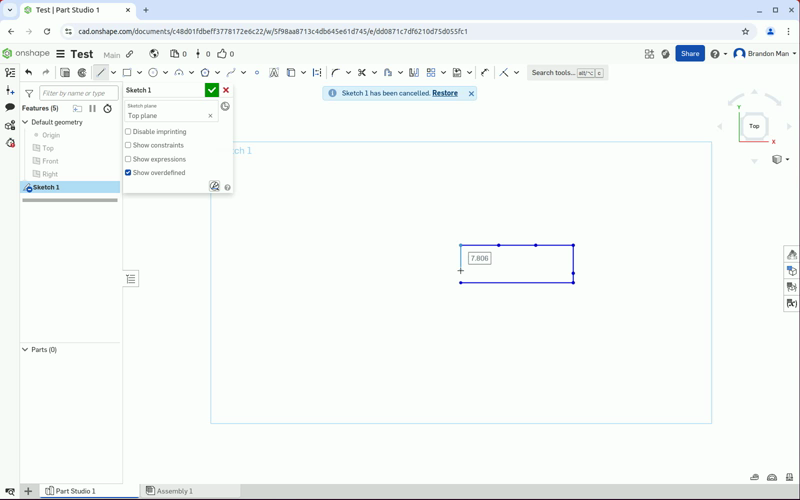
click(460, 270)
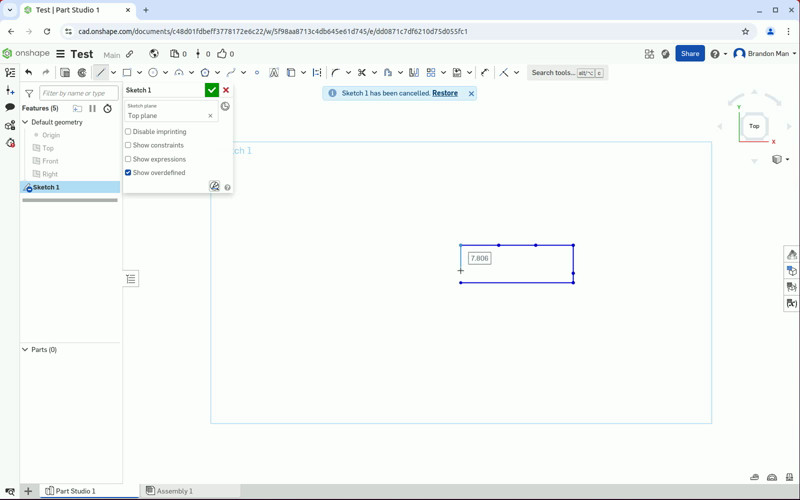
key_up(shift)
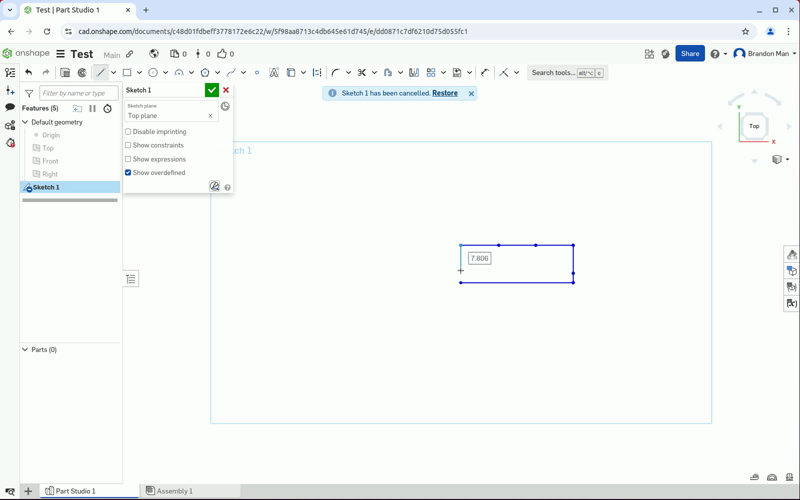
mouse_move(490, 270)
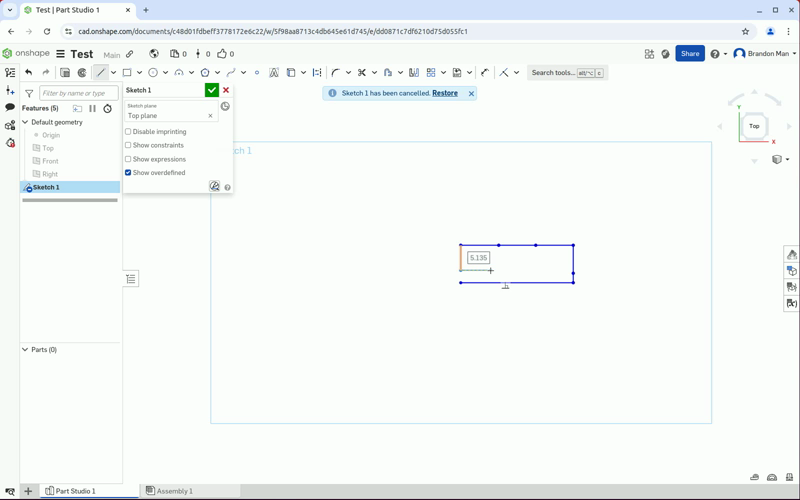
key_down(shift)
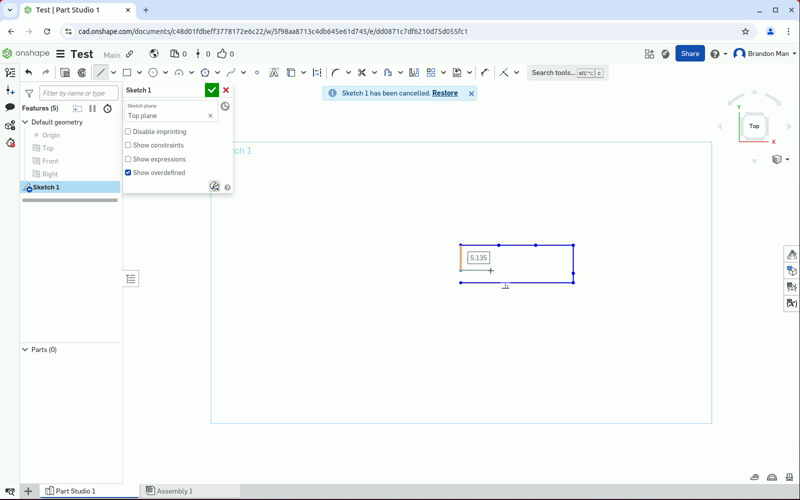
mouse_move(460, 282)
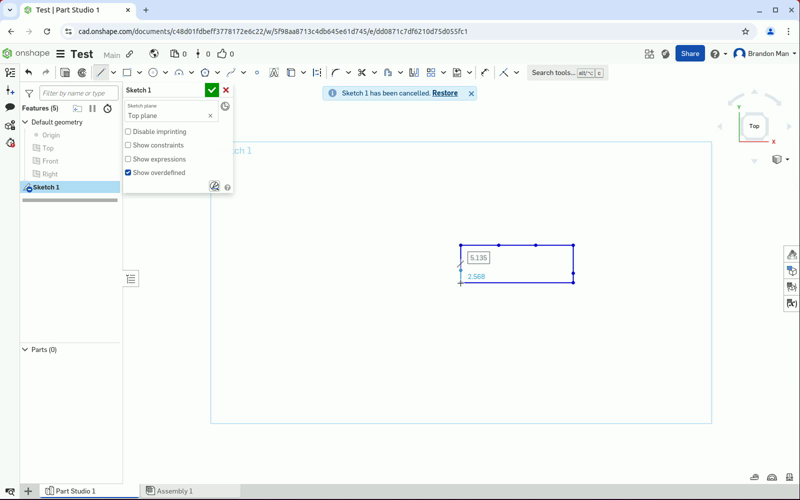
key_up(shift)
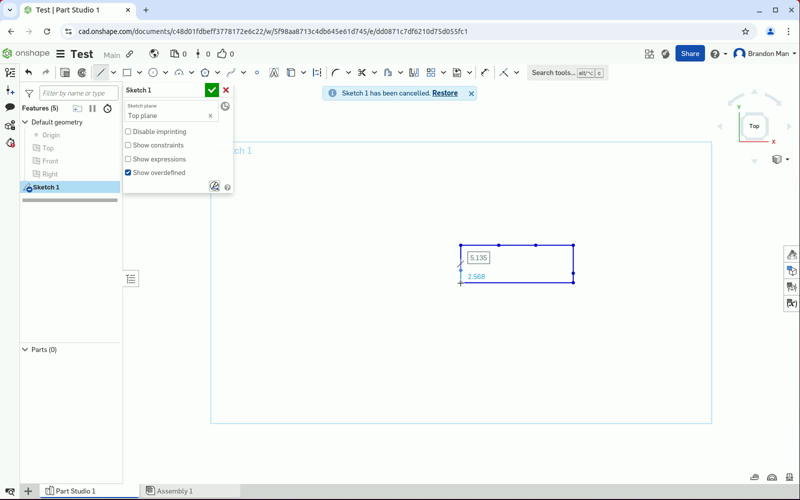
click(460, 282)
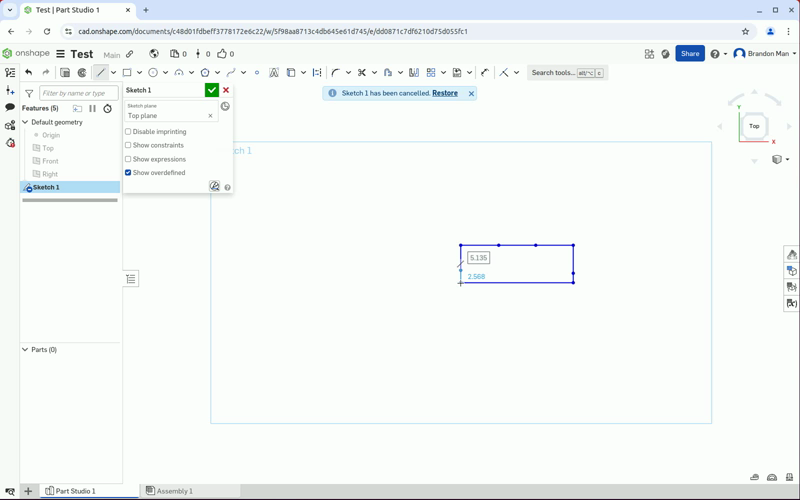
key(esc)
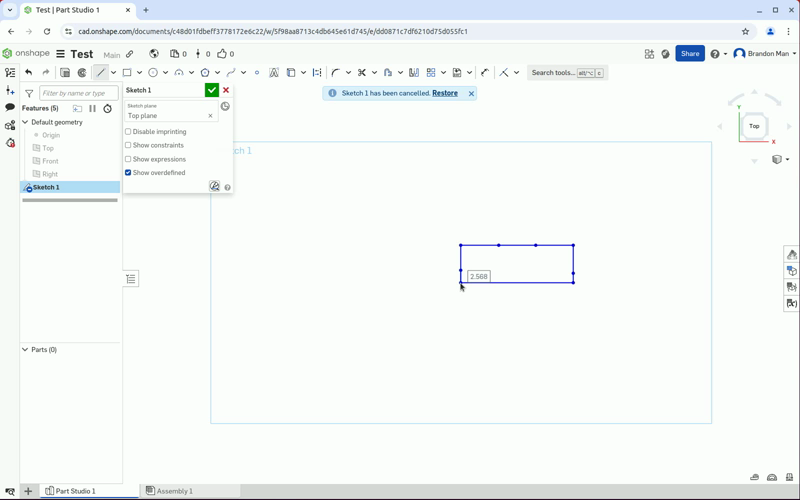
key(c)
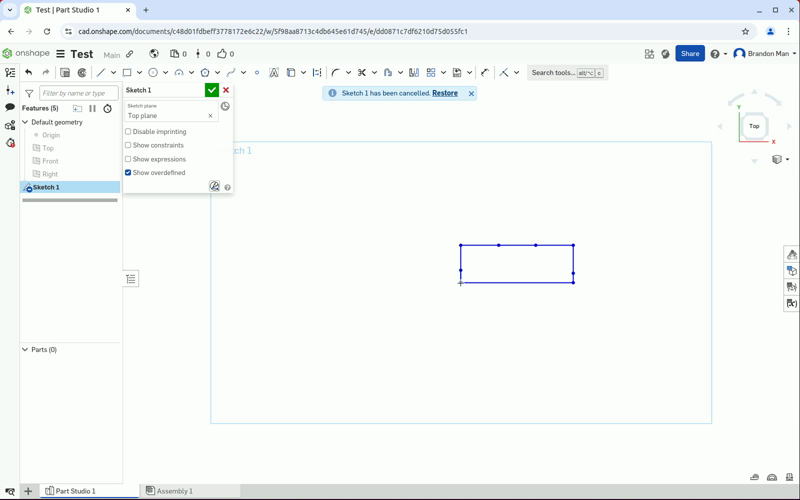
key_down(shift)
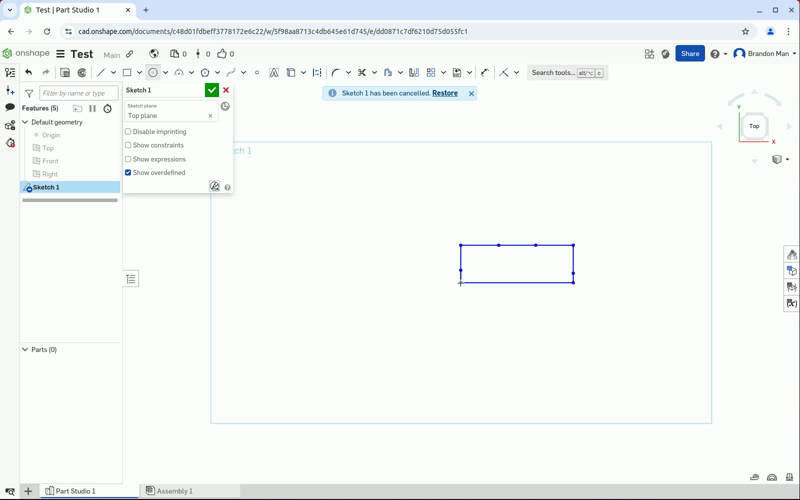
mouse_move(498, 264)
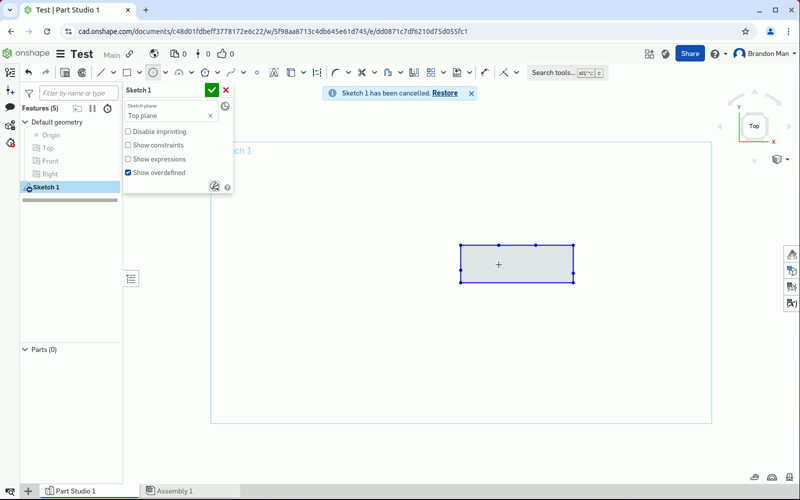
click(498, 264)
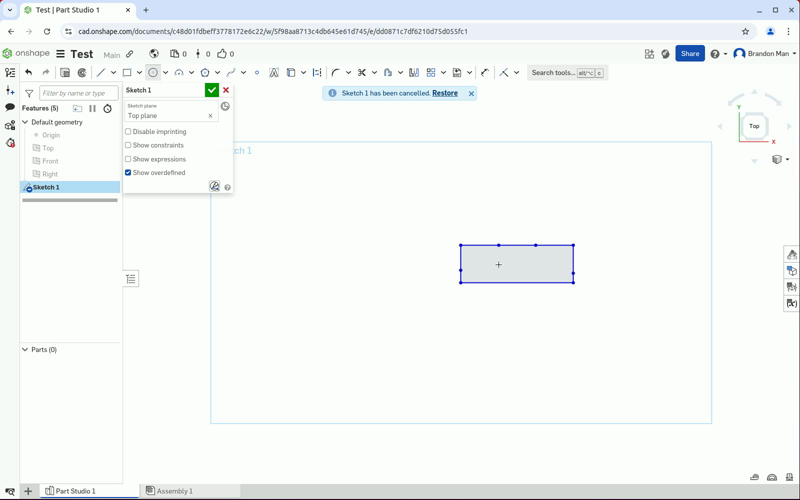
key_up(shift)
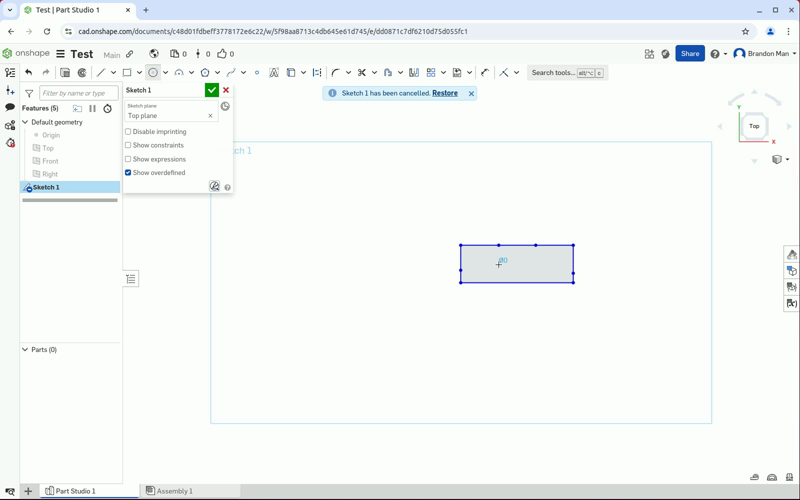
mouse_move(503, 264)
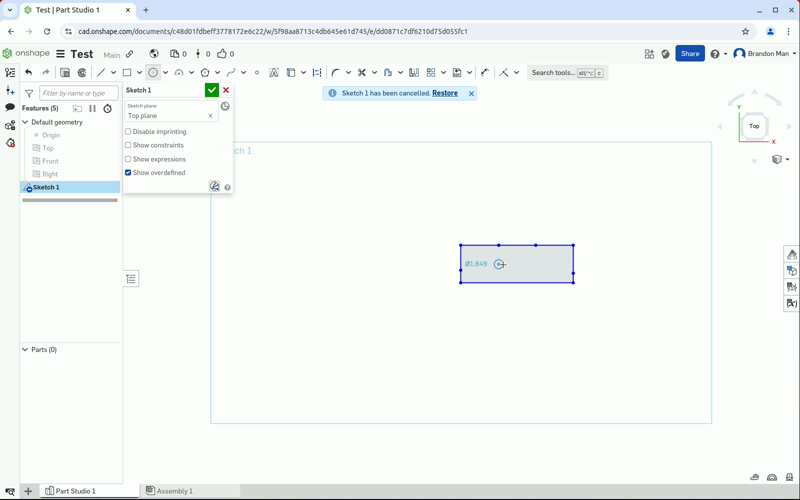
click(503, 264)
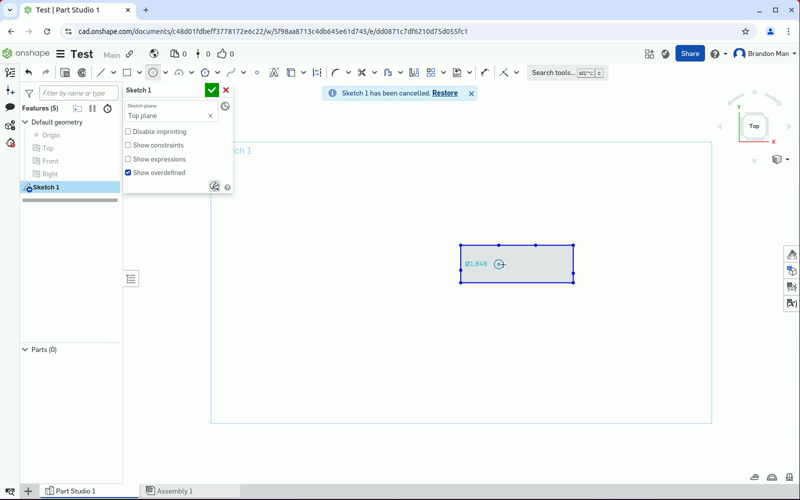
key(esc)
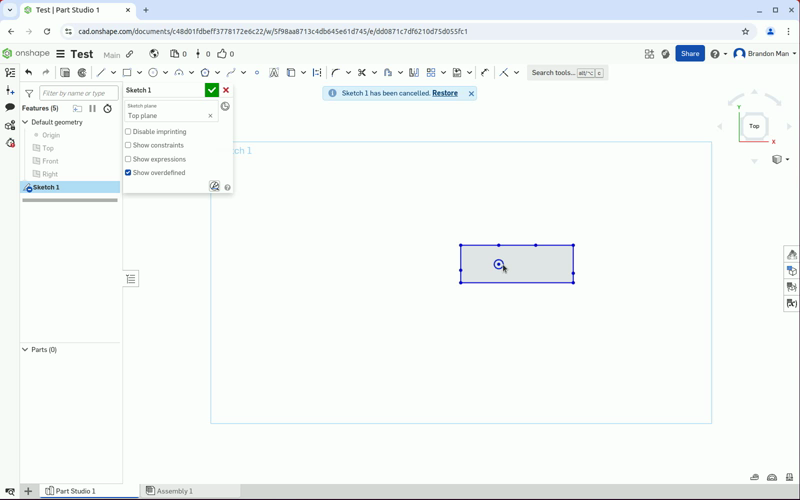
key(c)
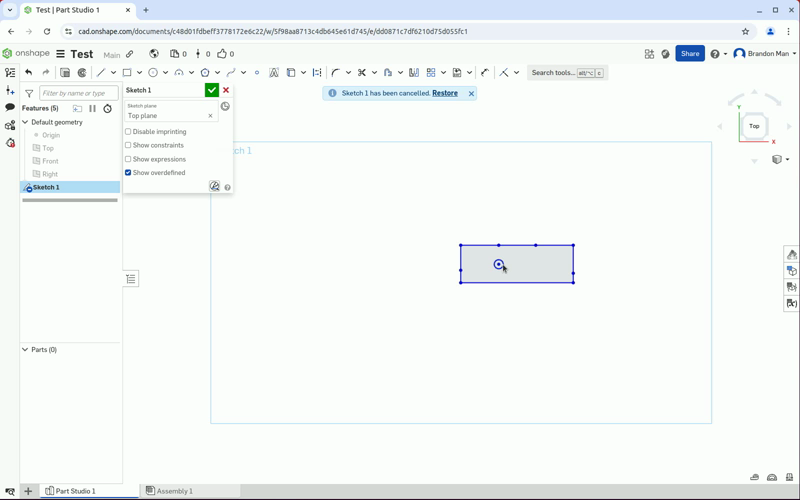
key_down(shift)
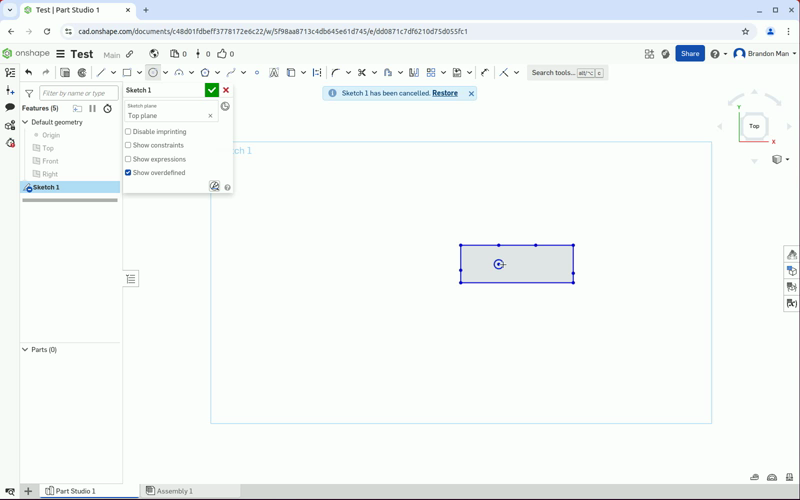
mouse_move(535, 264)
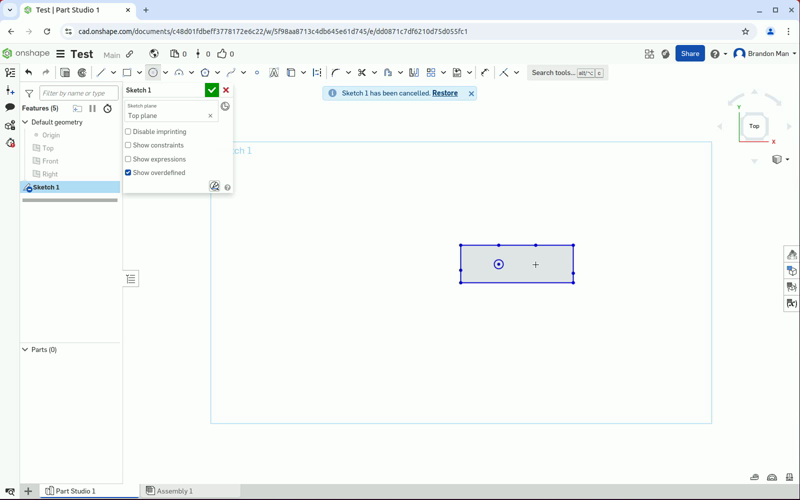
click(535, 264)
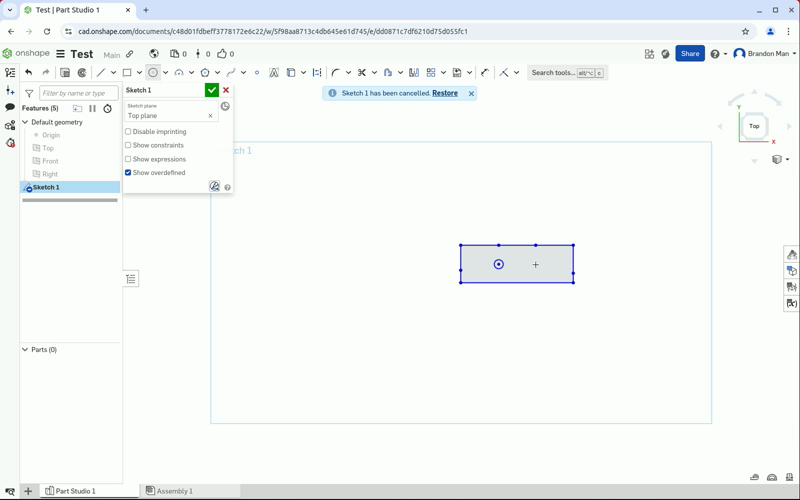
key_up(shift)
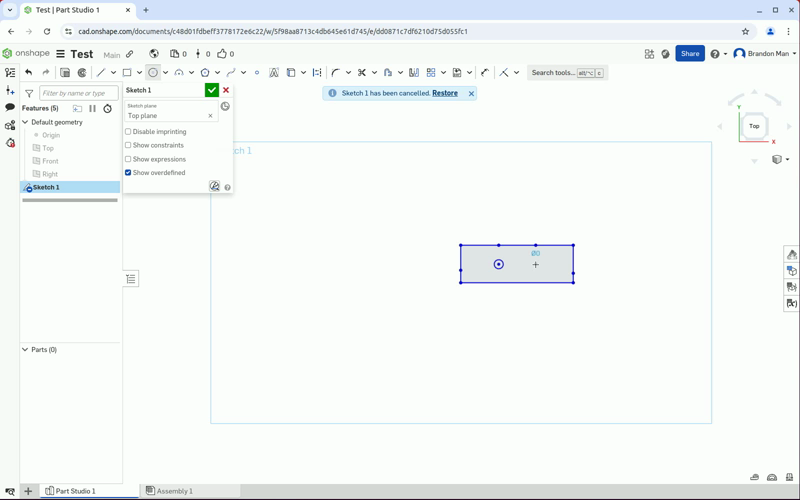
mouse_move(540, 264)
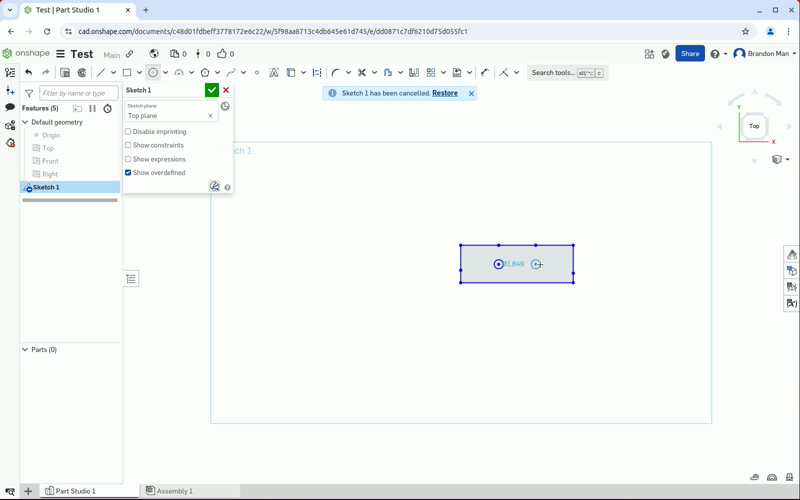
click(540, 264)
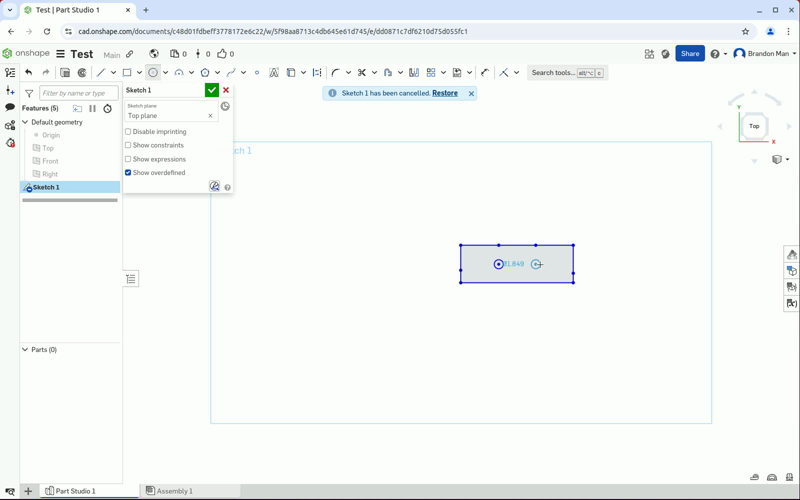
key(esc)
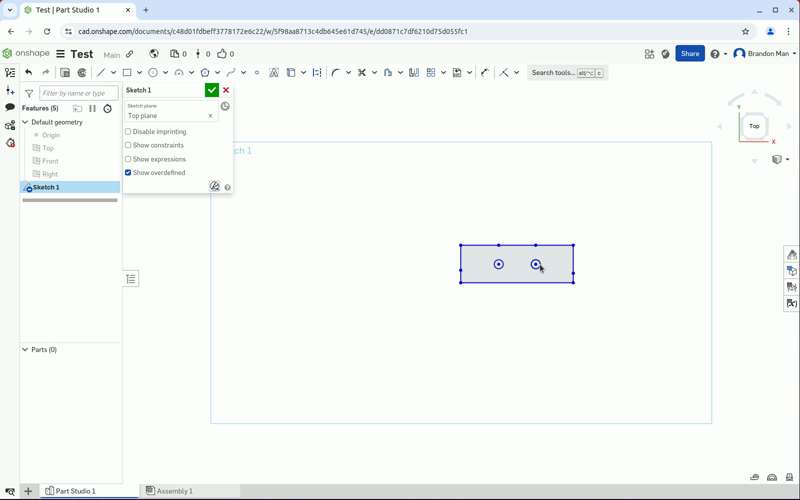
mouse_move(555, 276)
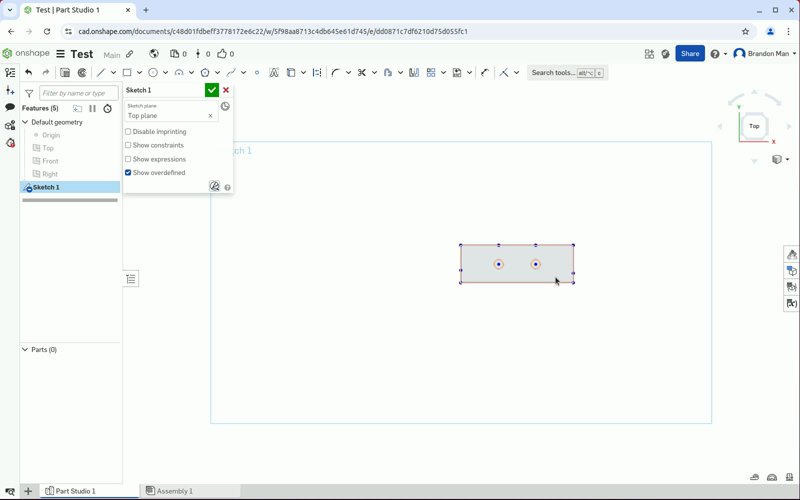
click(555, 276)
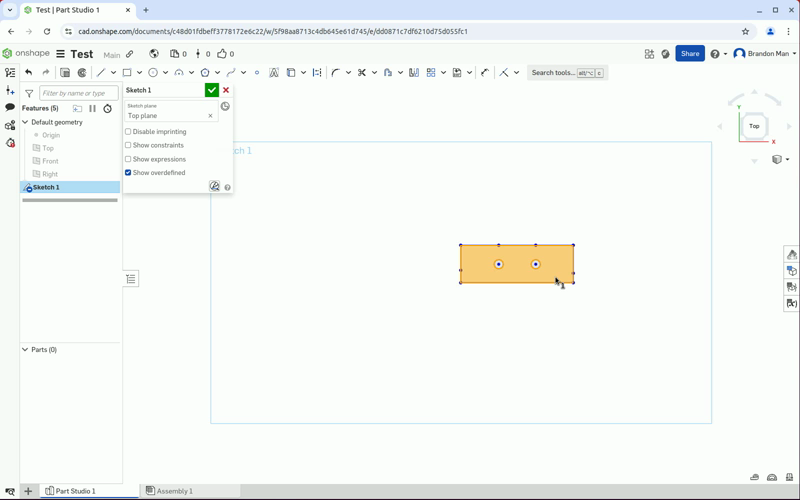
mouse_move(73, 352)
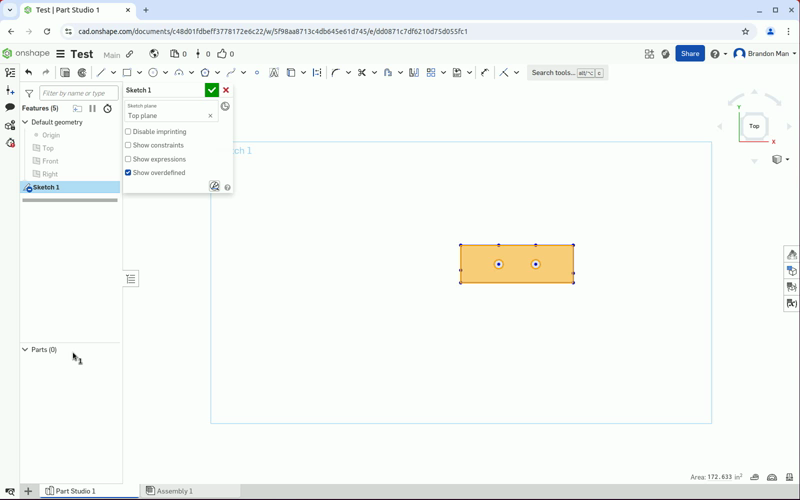
key(shift+y)
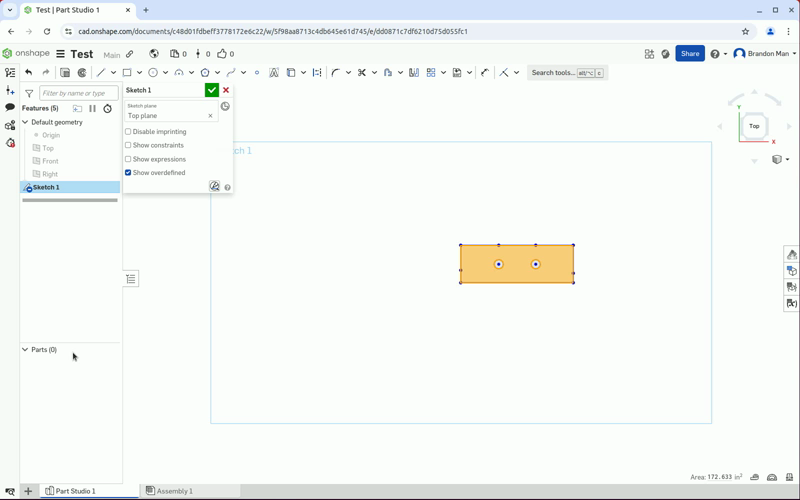
key(shift+e)
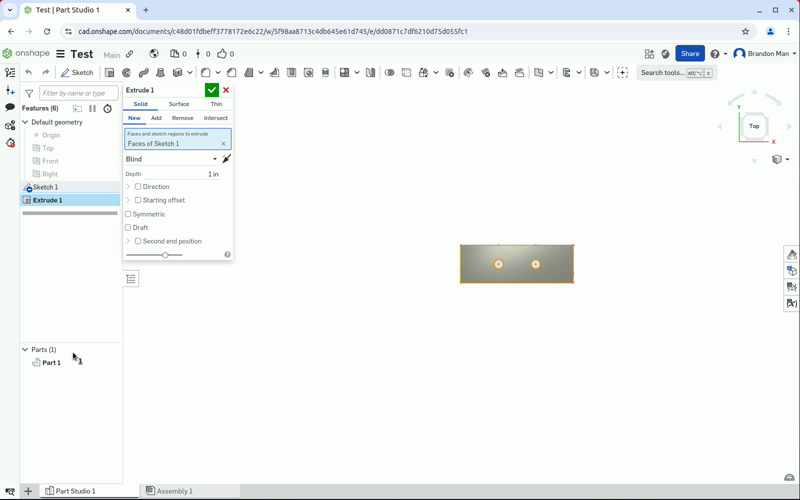
mouse_move(143, 106)
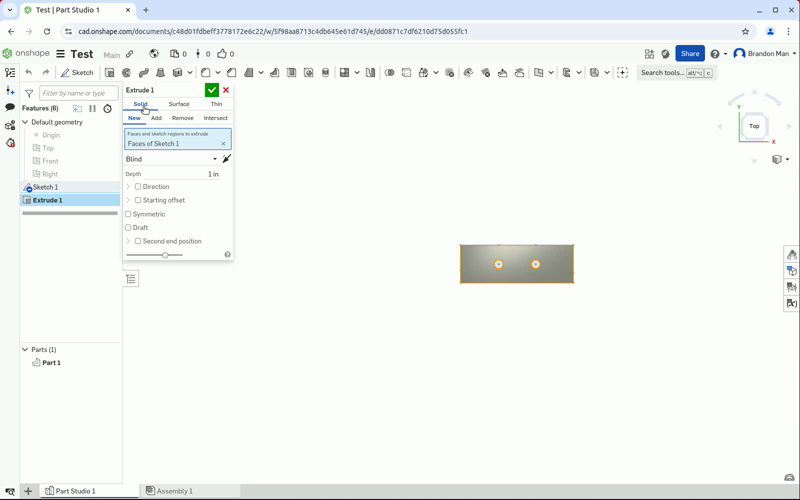
click(143, 106)
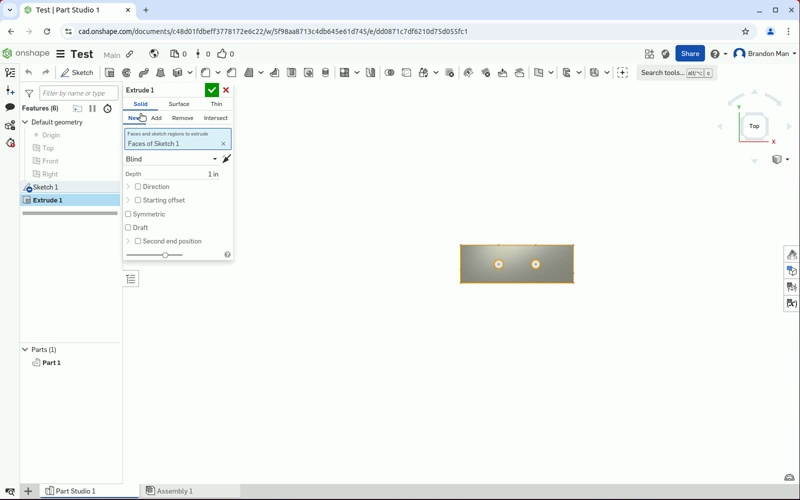
mouse_move(137, 120)
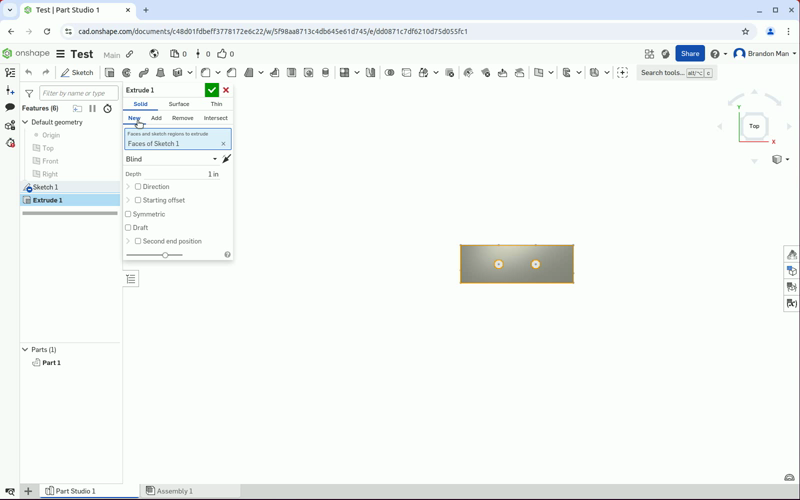
click(137, 120)
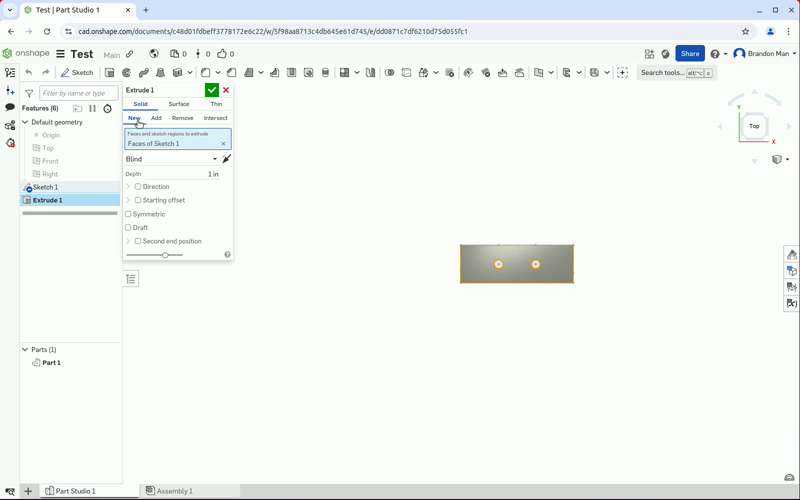
key(tab, 4)
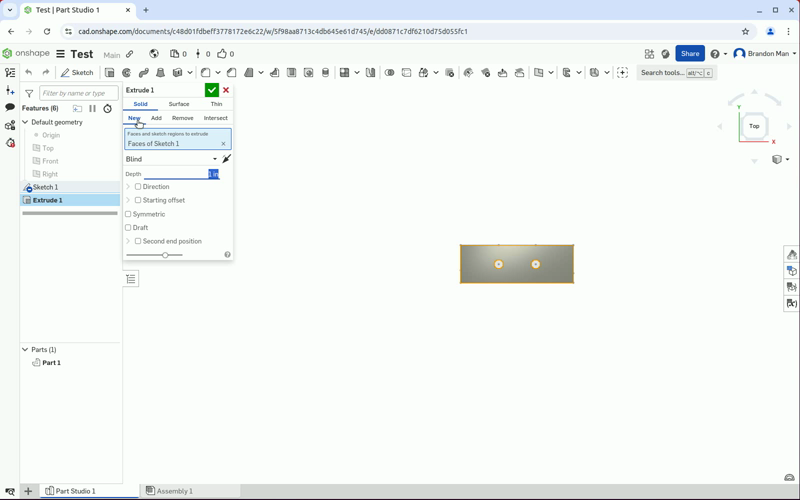
text(1.926)
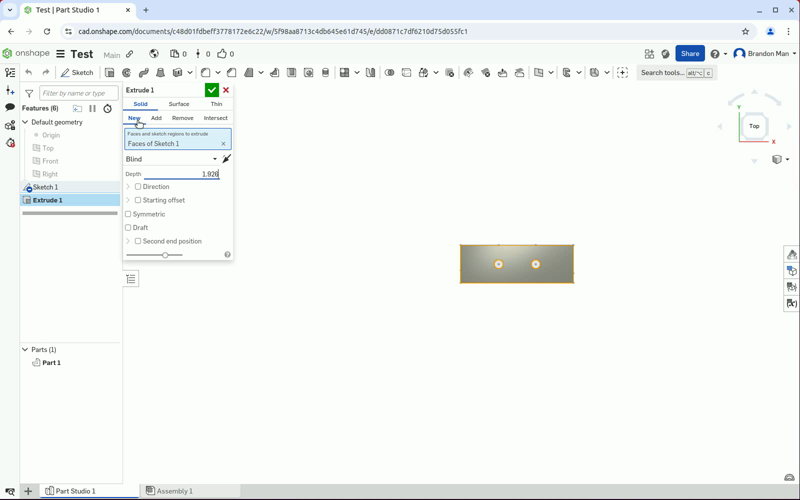
key(enter)
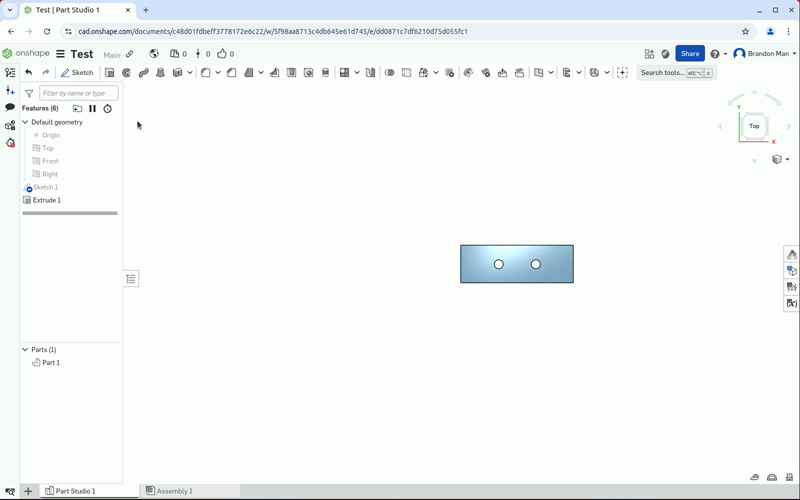
key(shift+h)
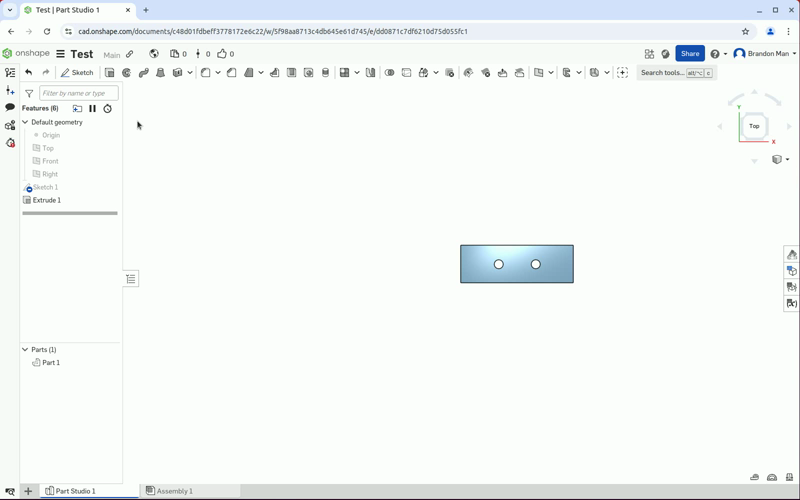
key(shift+h)
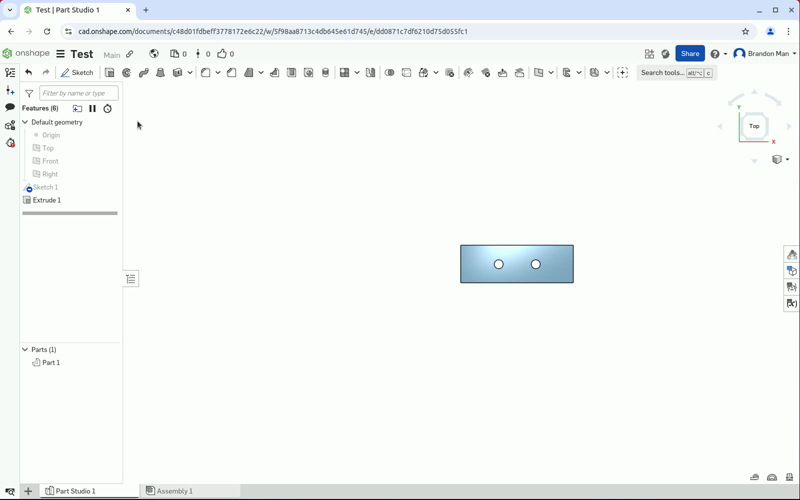
mouse_move(73, 189)
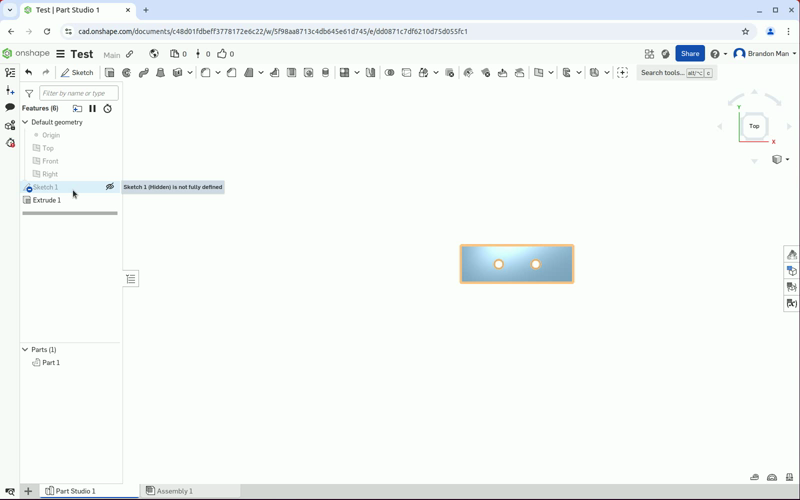
click(73, 189)
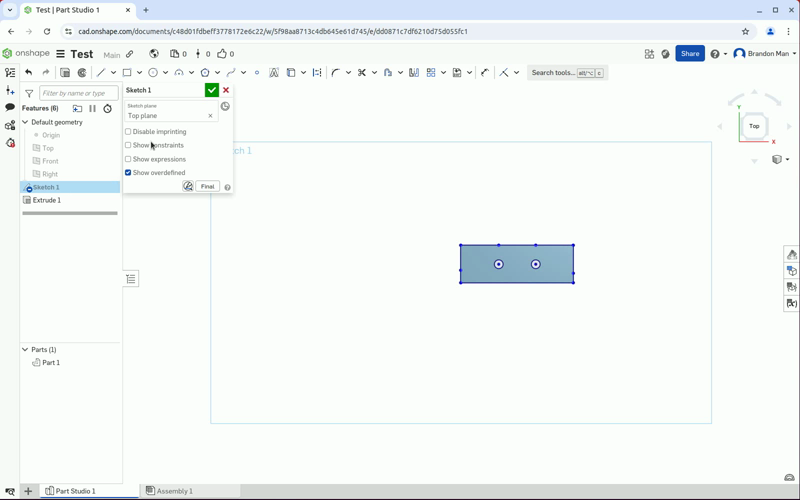
mouse_move(229, 92)
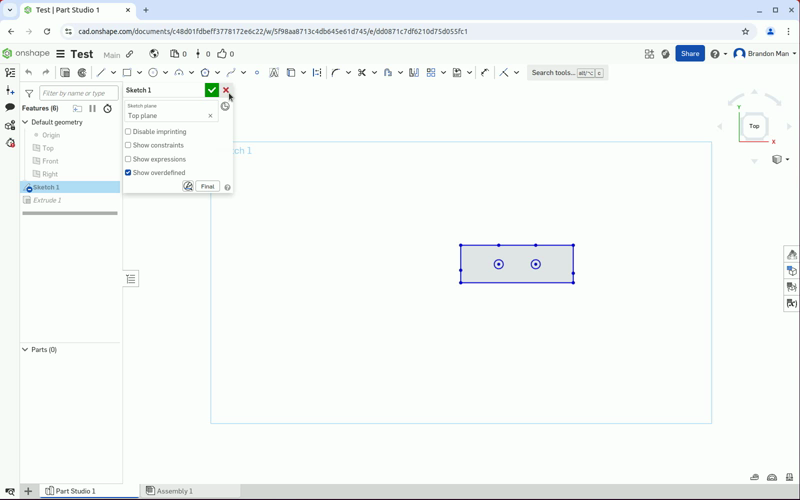
click(229, 92)
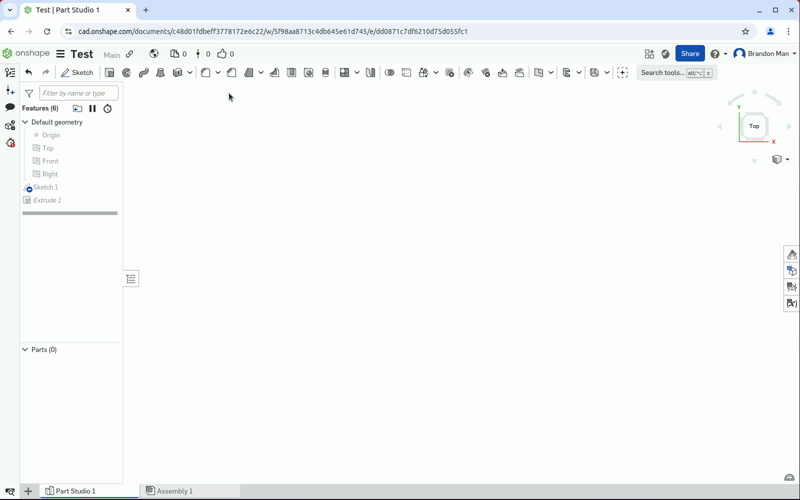
mouse_move(541, 75)
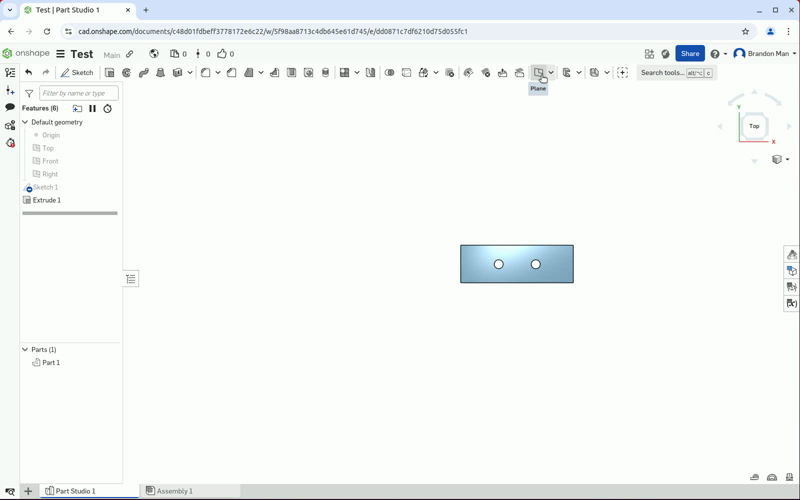
click(541, 75)
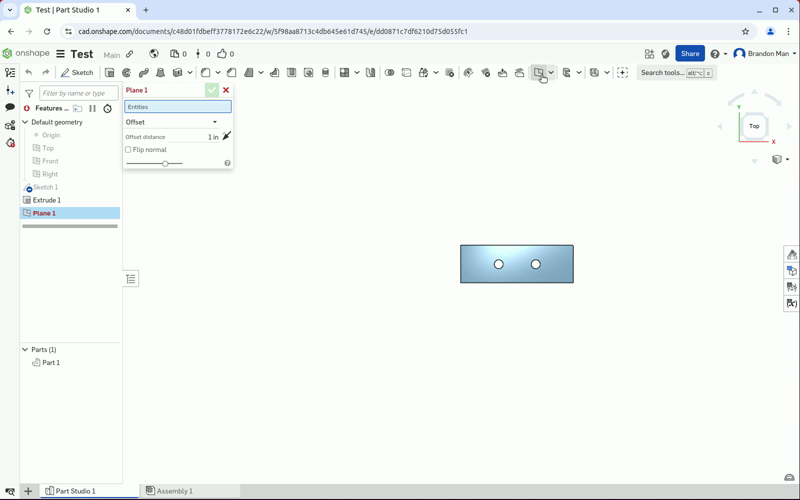
mouse_move(73, 150)
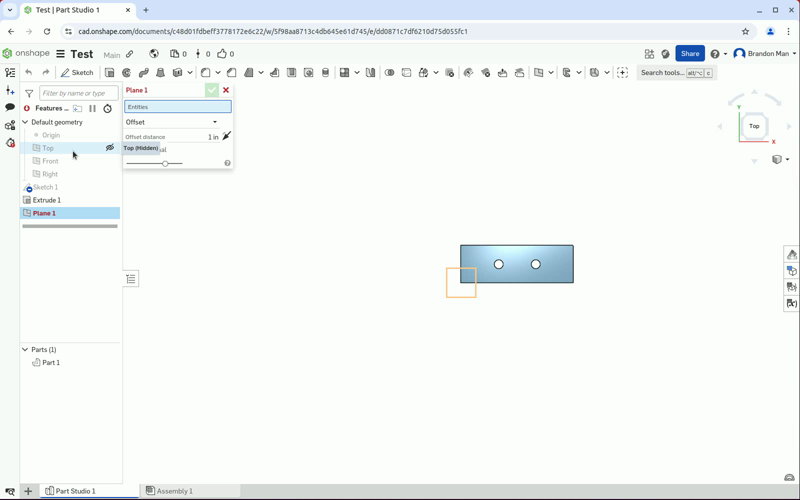
click(73, 150)
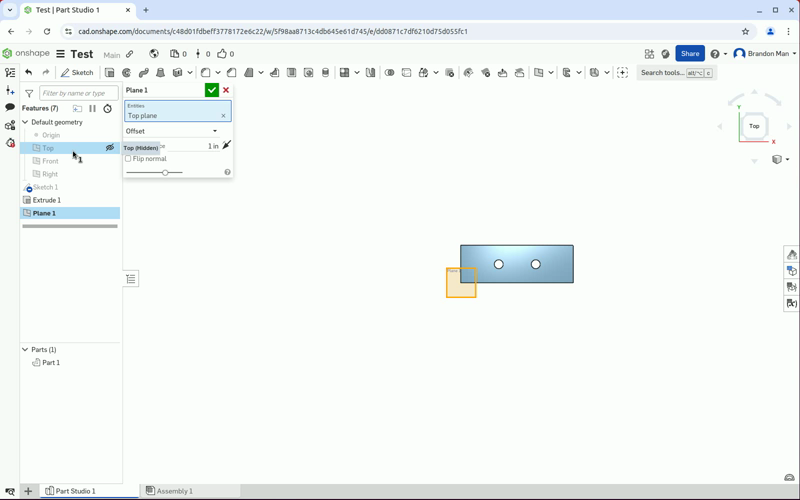
key(tab, 2)
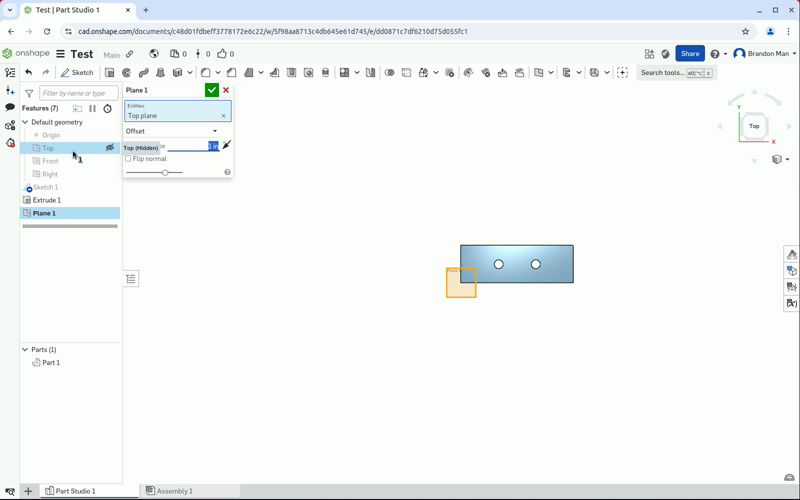
text(1.91)
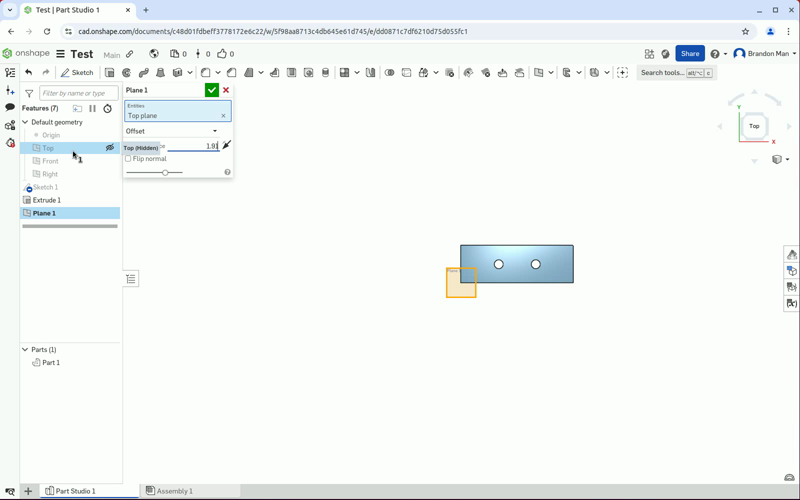
key(enter, 2)
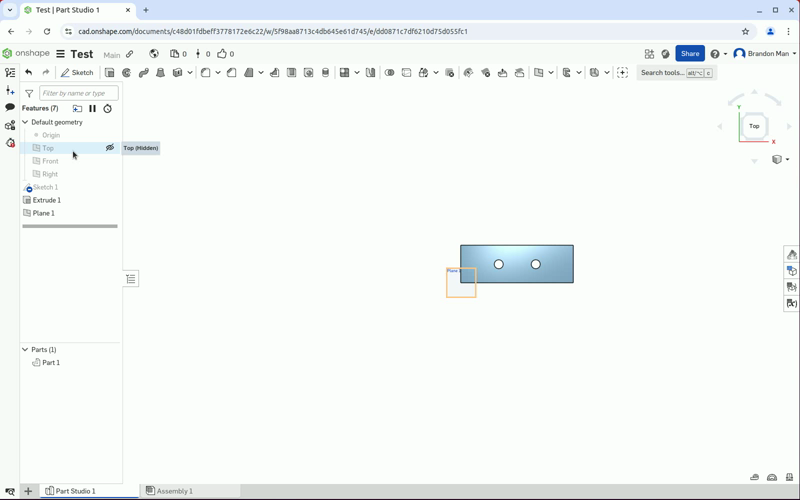
key(shift+s)
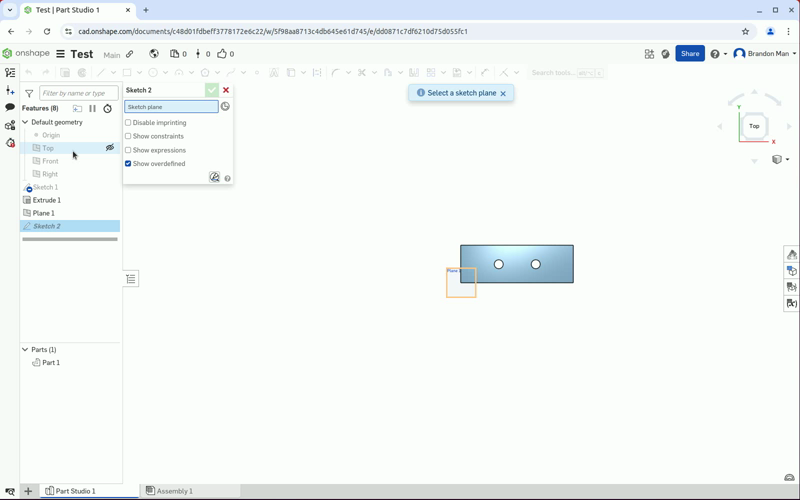
mouse_move(73, 215)
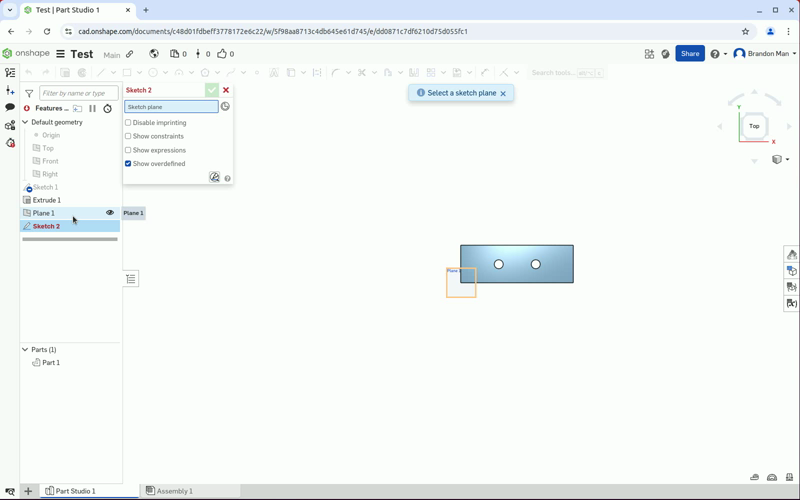
click(73, 215)
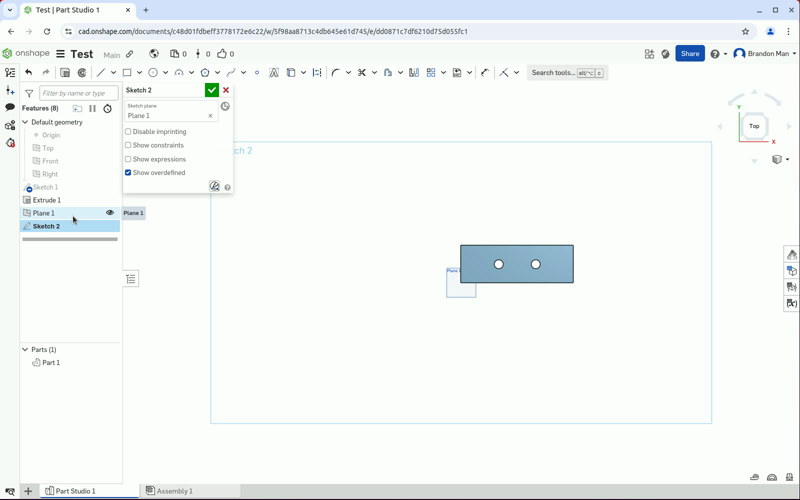
mouse_move(73, 352)
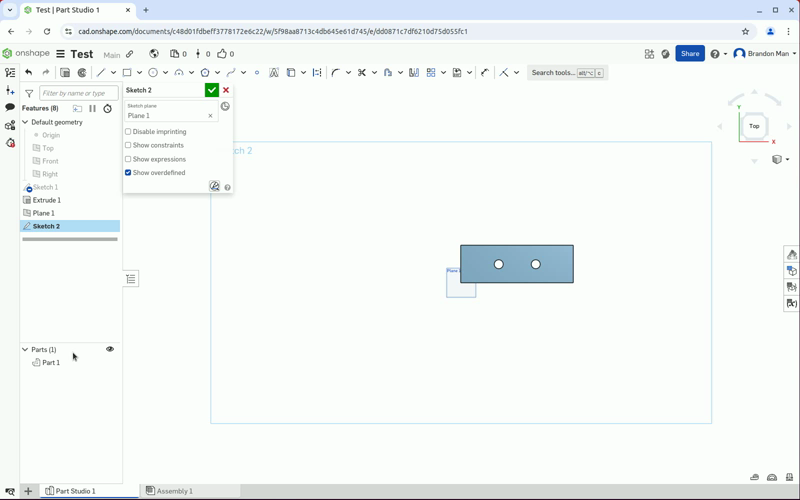
key(y)
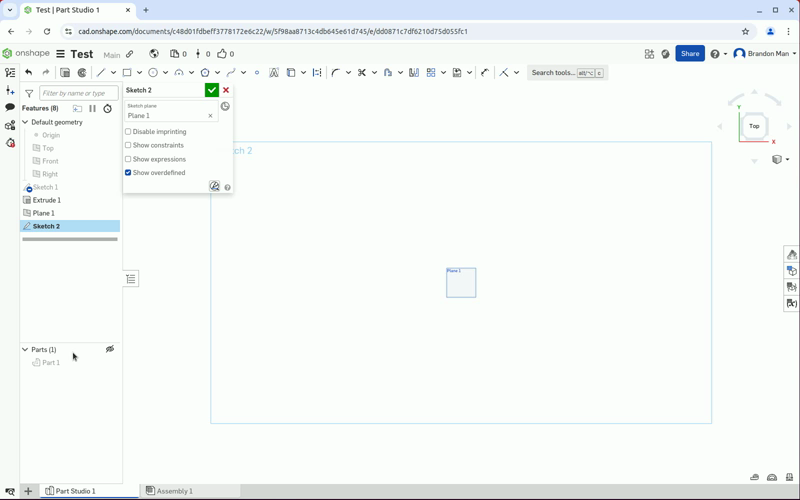
key(l)
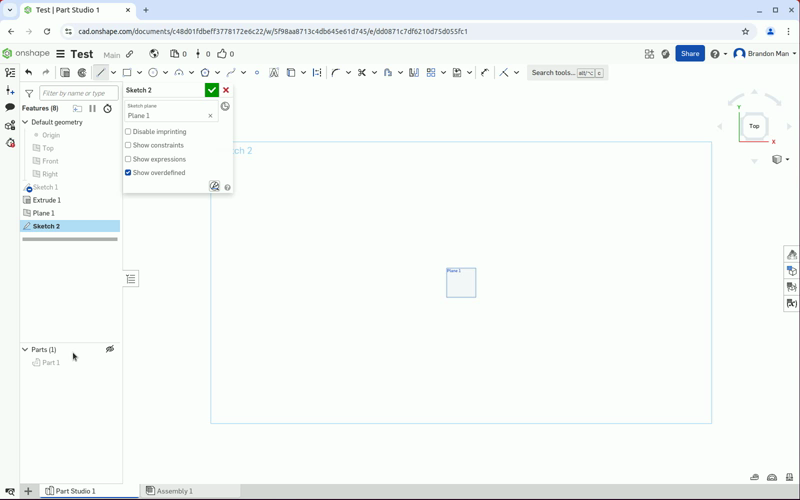
key_down(shift)
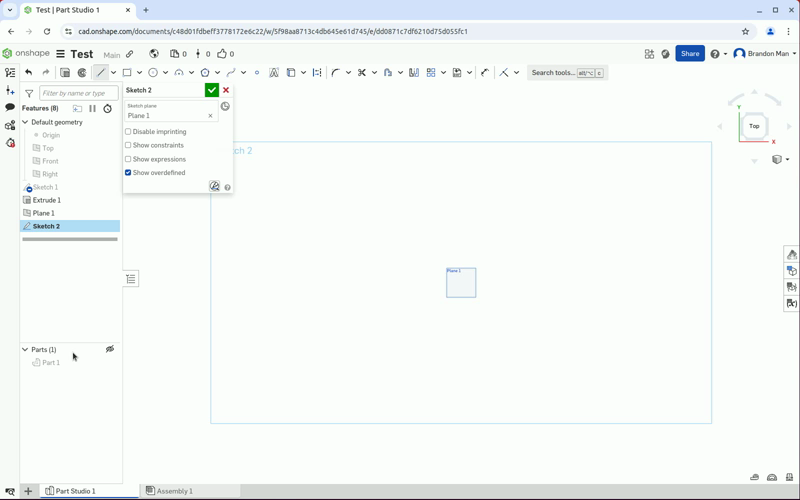
mouse_move(460, 282)
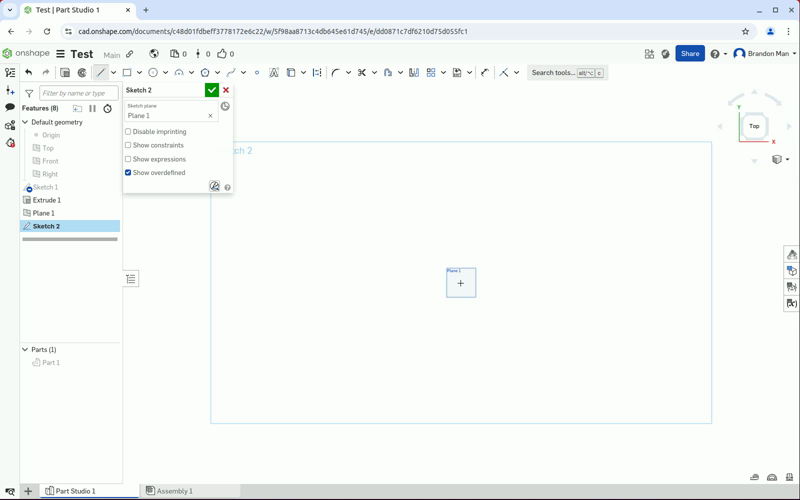
click(460, 282)
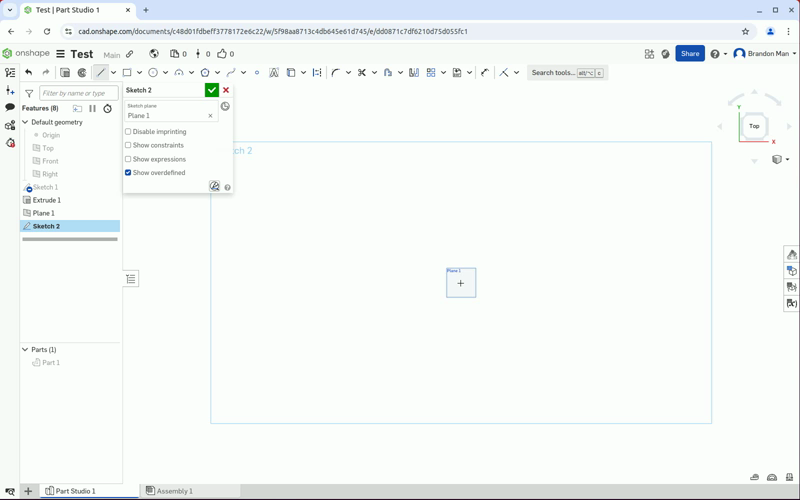
key_up(shift)
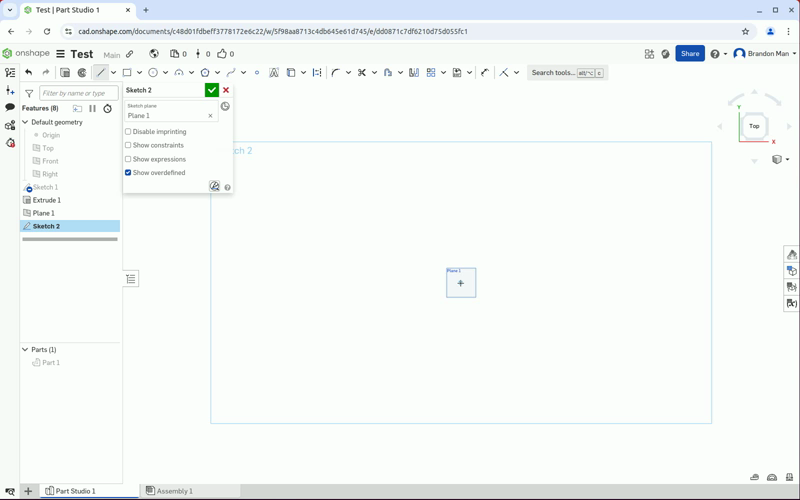
key_down(shift)
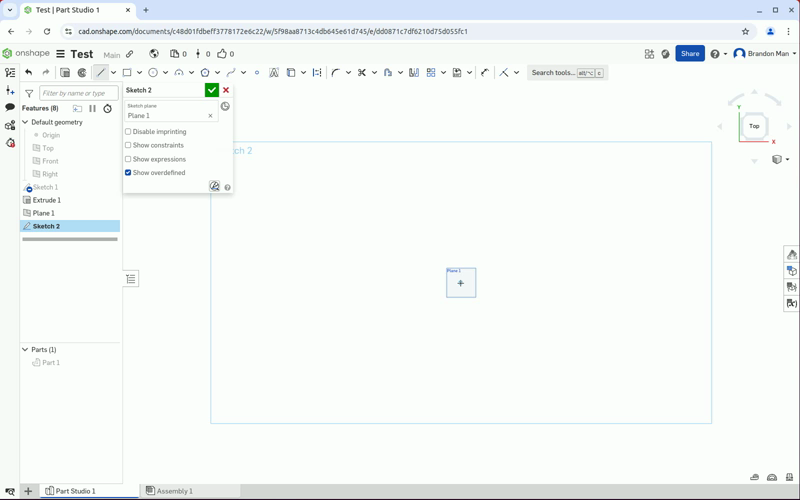
mouse_move(490, 282)
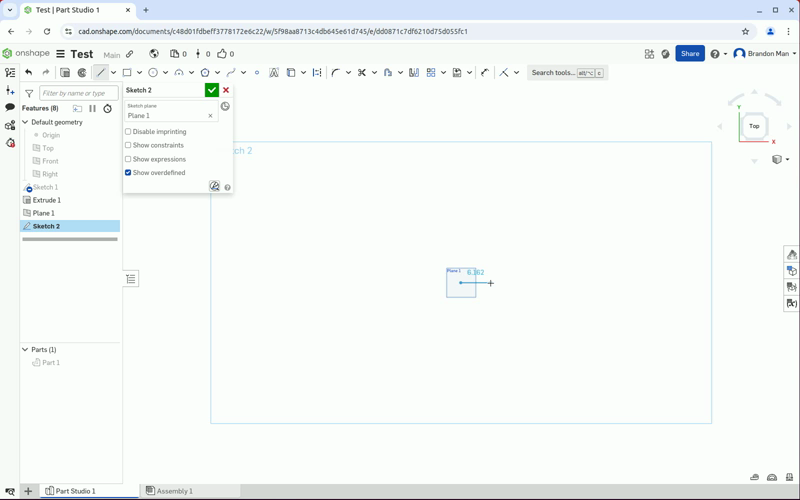
mouse_move(470, 282)
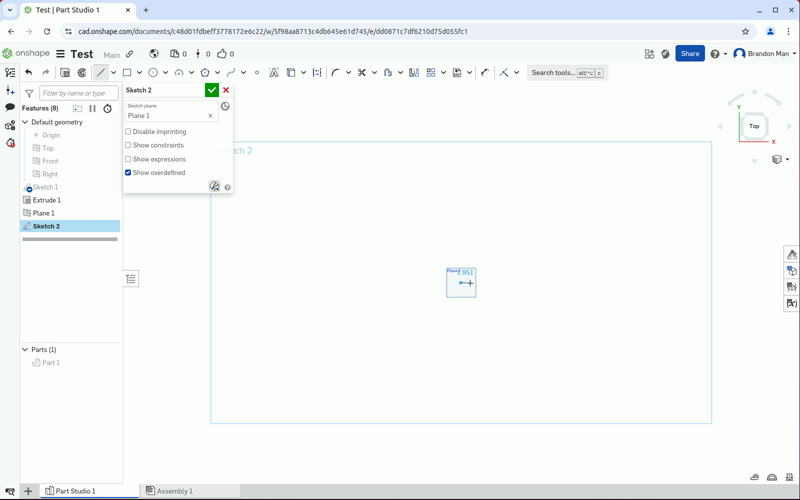
click(470, 282)
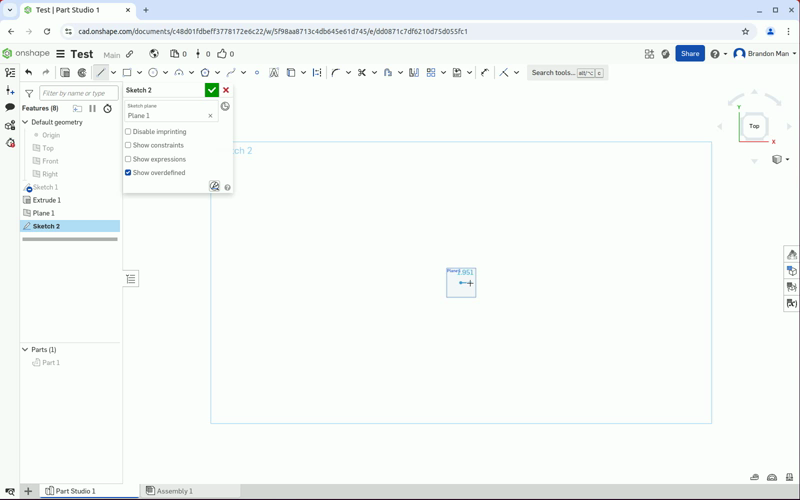
key_up(shift)
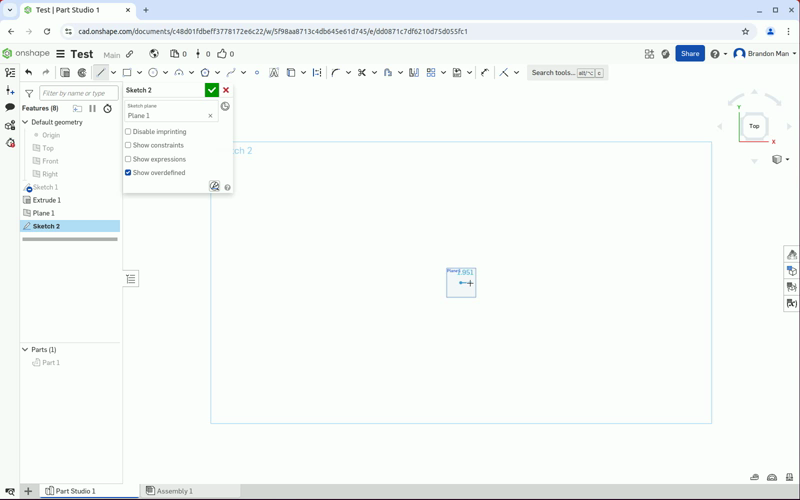
key_down(shift)
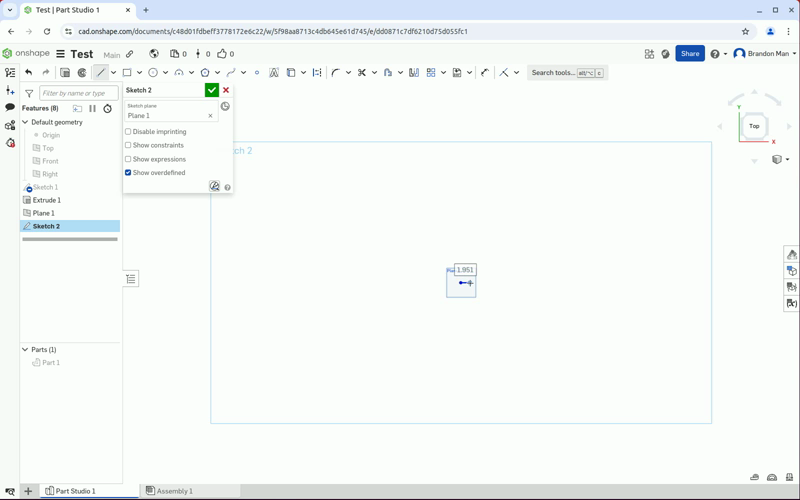
mouse_move(500, 282)
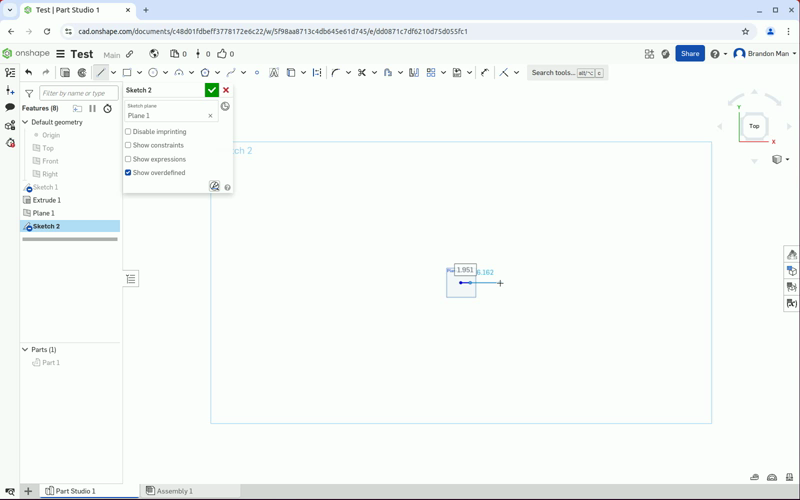
mouse_move(470, 244)
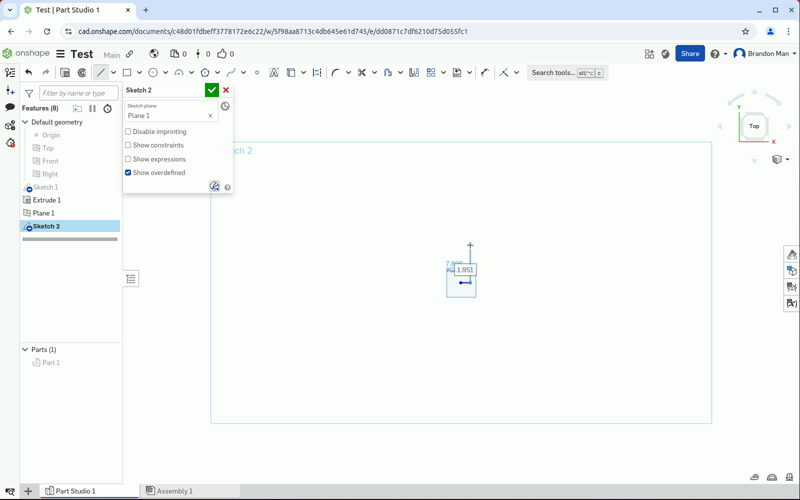
click(470, 244)
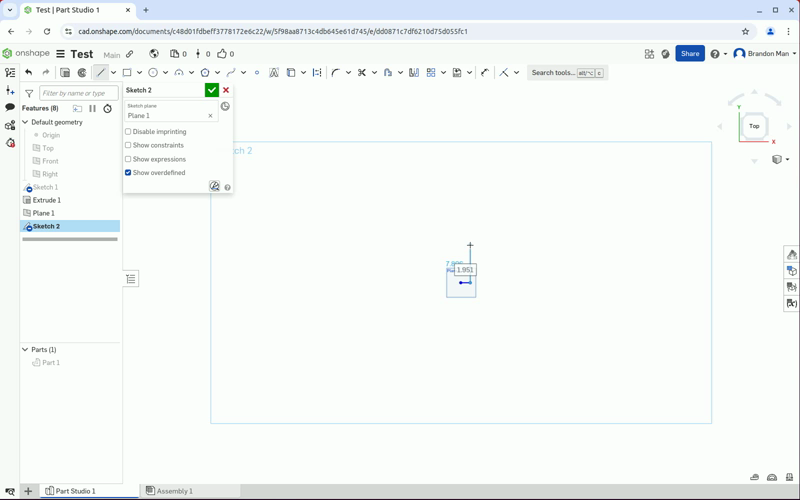
key_up(shift)
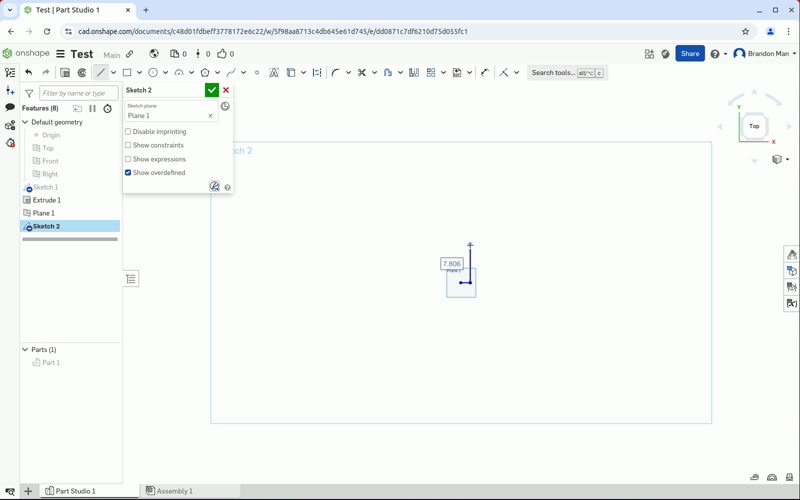
key_down(shift)
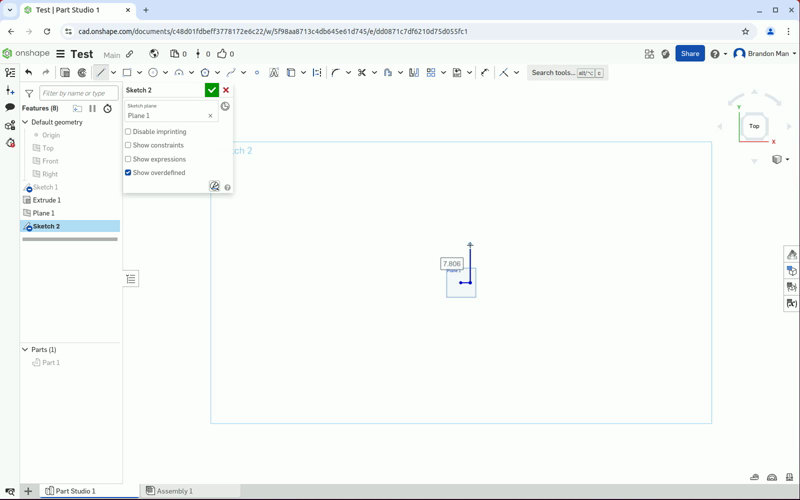
mouse_move(500, 244)
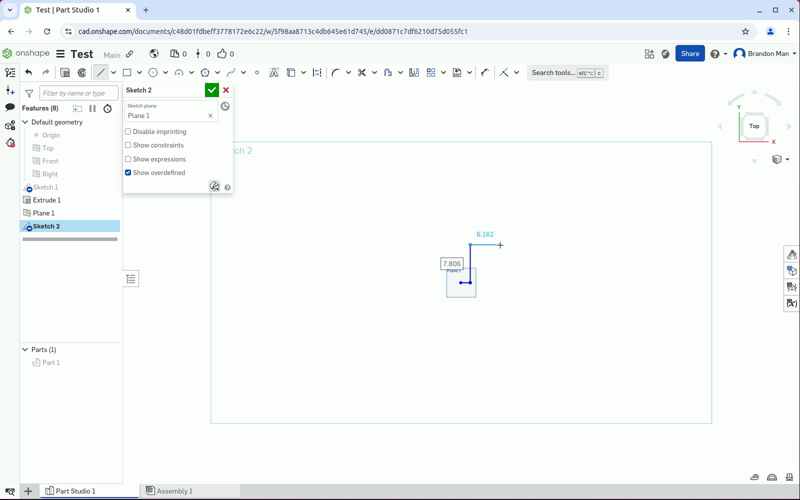
mouse_move(460, 244)
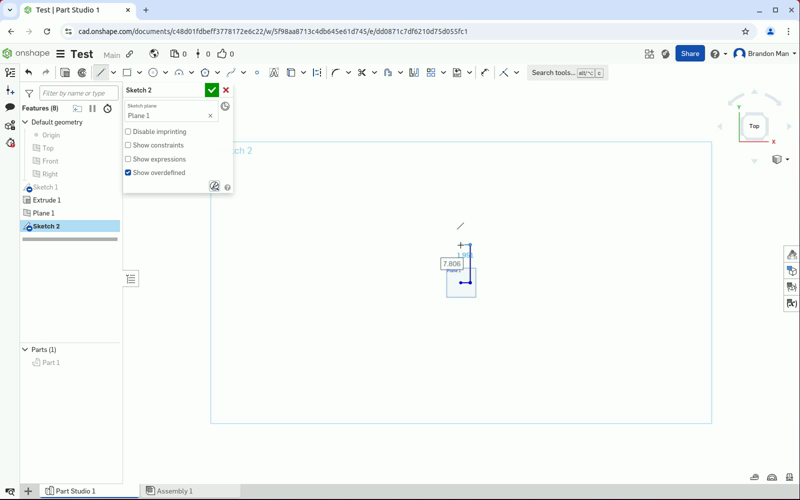
click(460, 244)
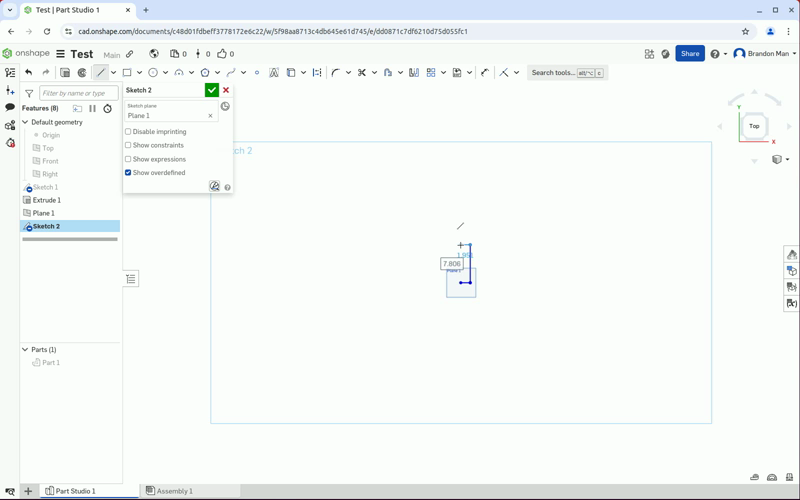
key_up(shift)
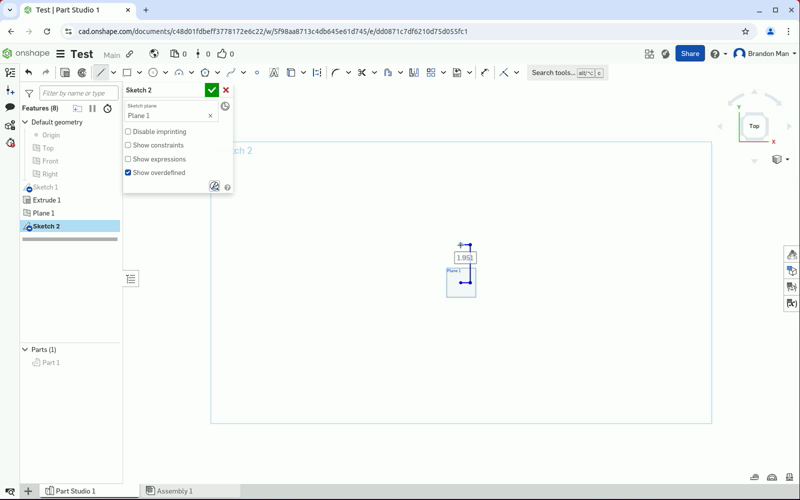
mouse_move(490, 244)
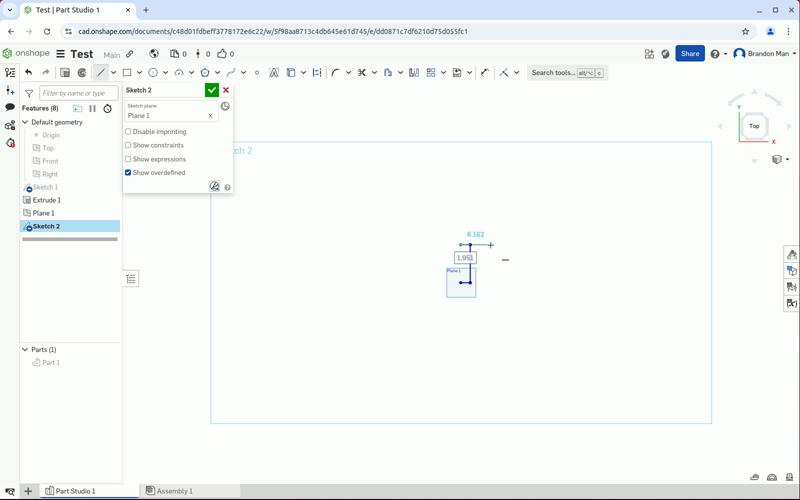
key_down(shift)
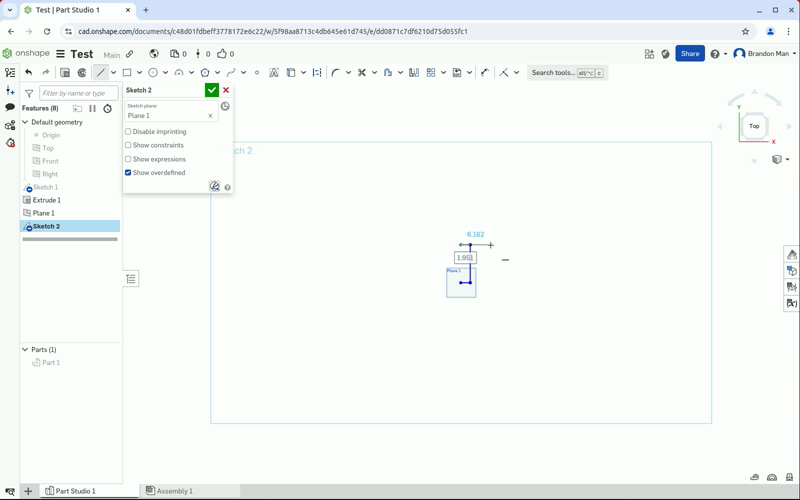
mouse_move(460, 282)
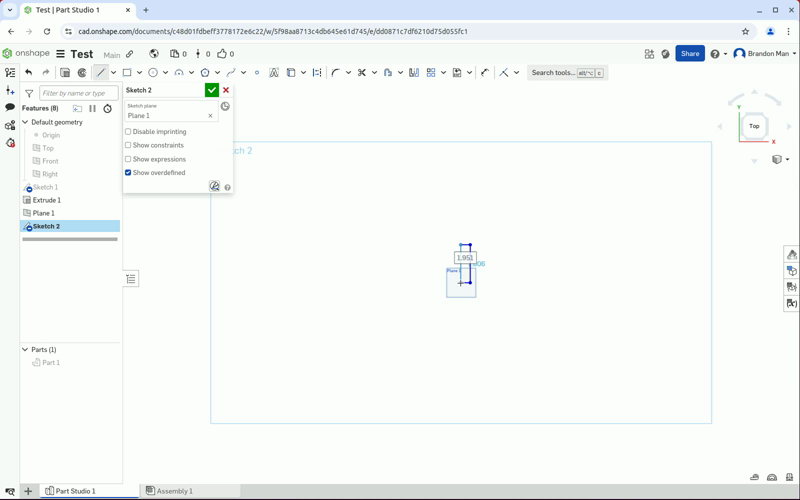
key_up(shift)
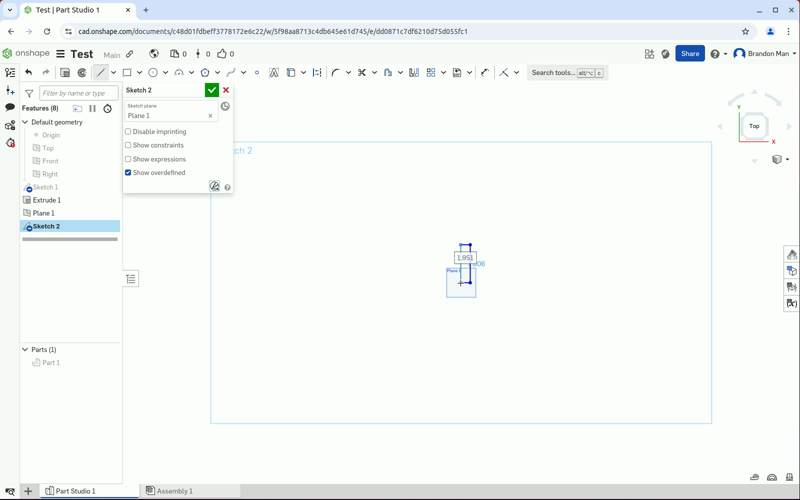
click(460, 282)
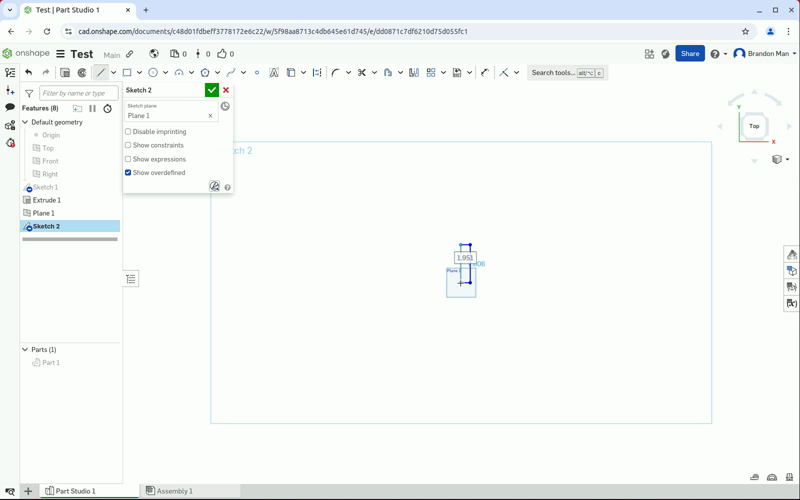
key(esc)
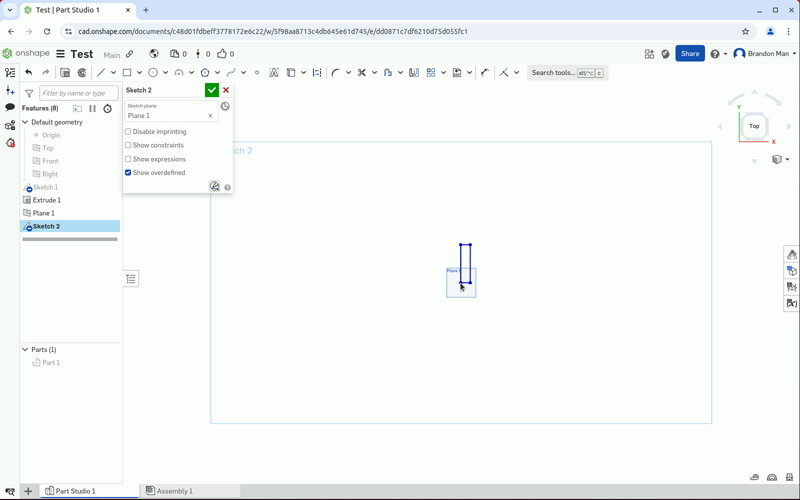
mouse_move(467, 259)
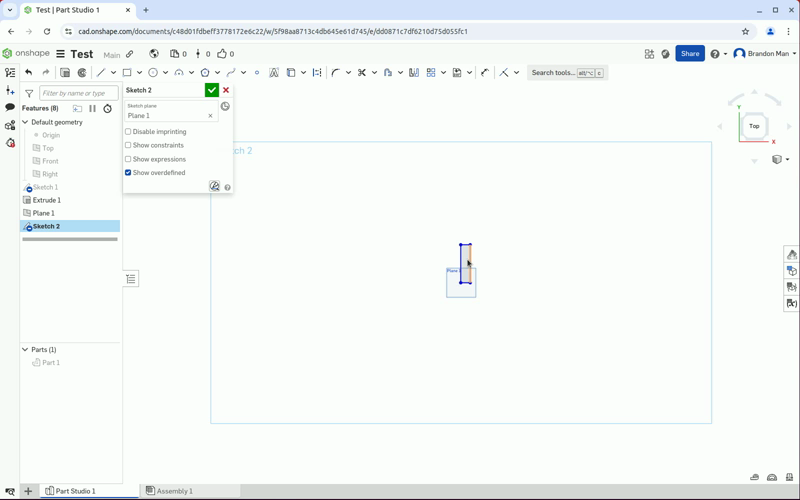
scroll(6)
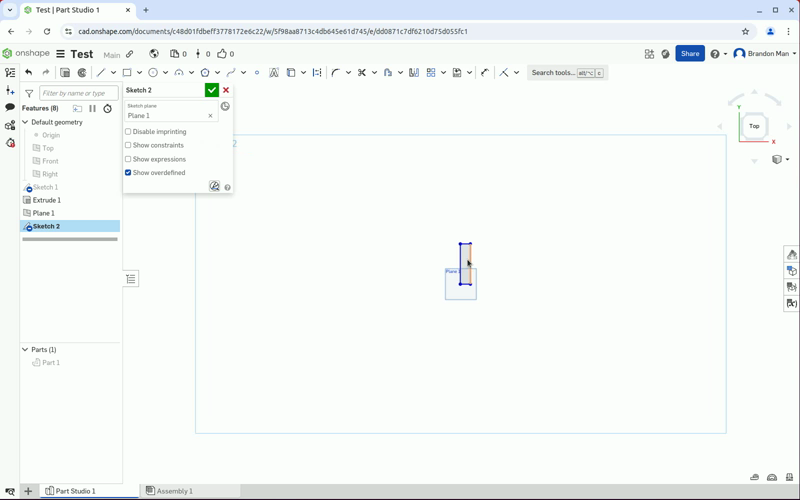
scroll(6)
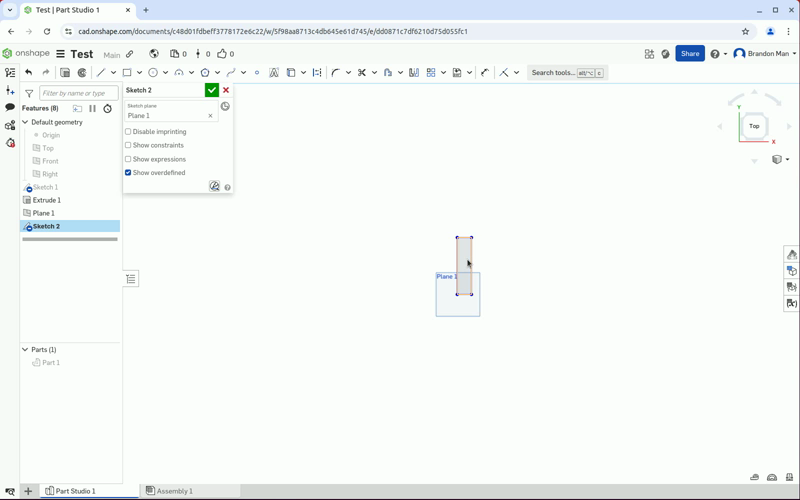
scroll(6)
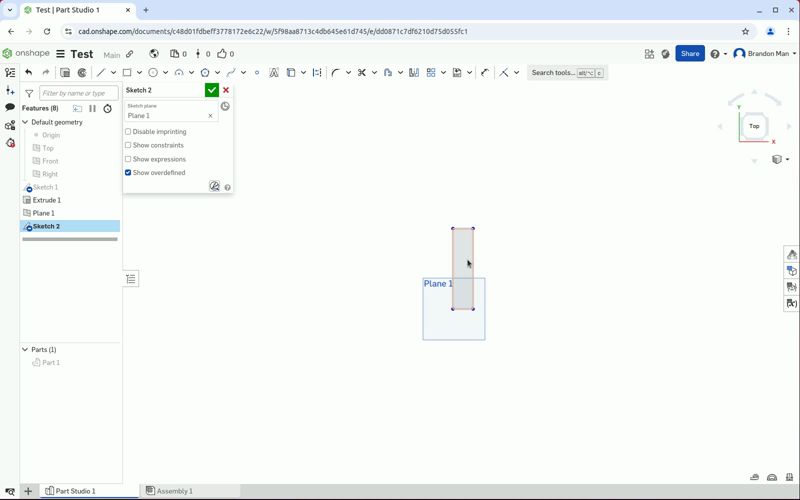
scroll(6)
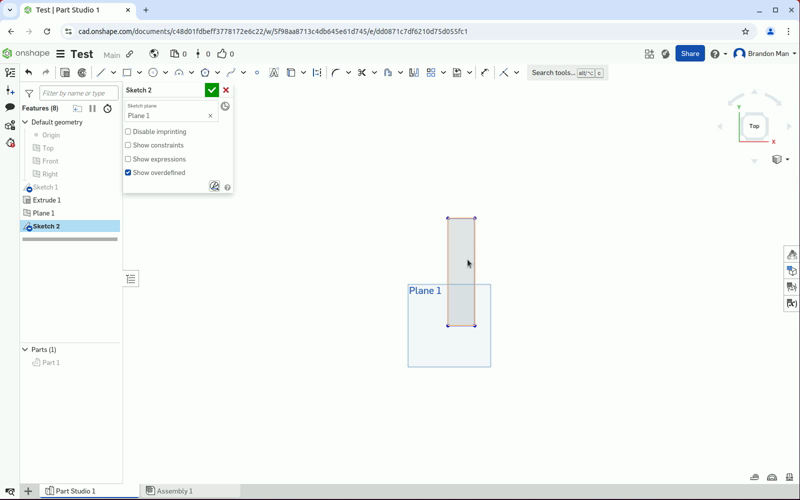
scroll(6)
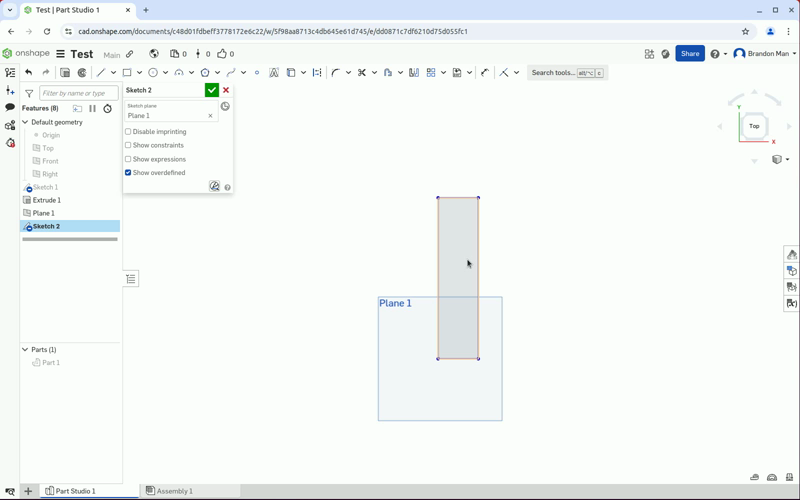
scroll(6)
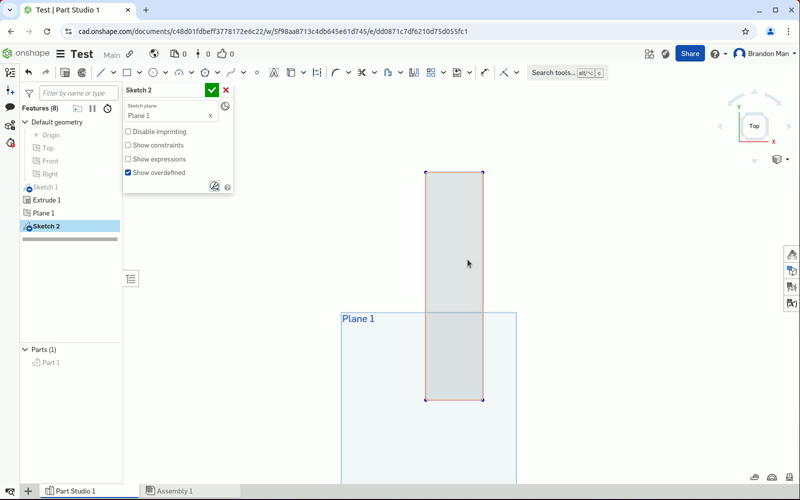
scroll(6)
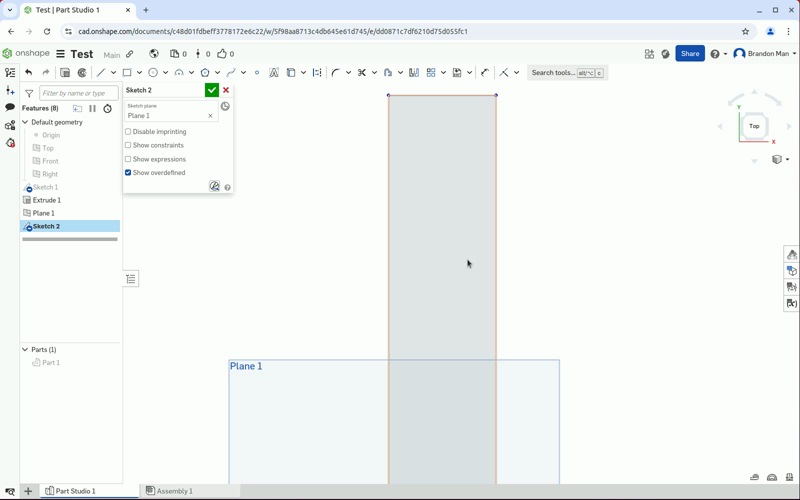
click(467, 259)
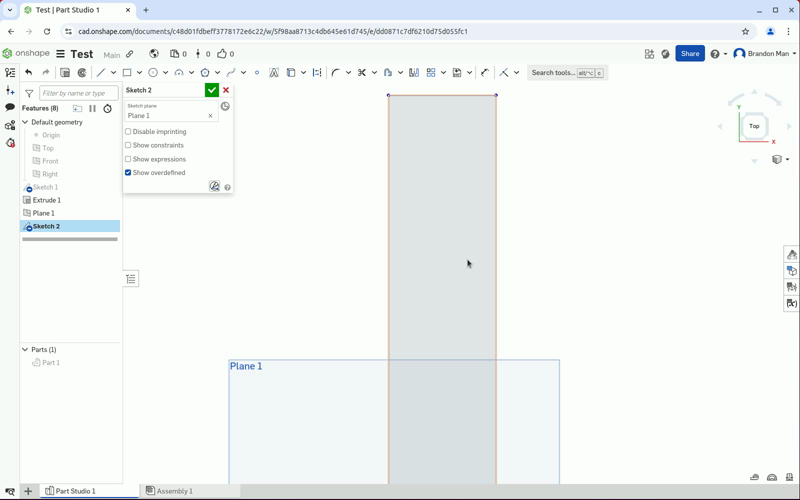
scroll(-6)
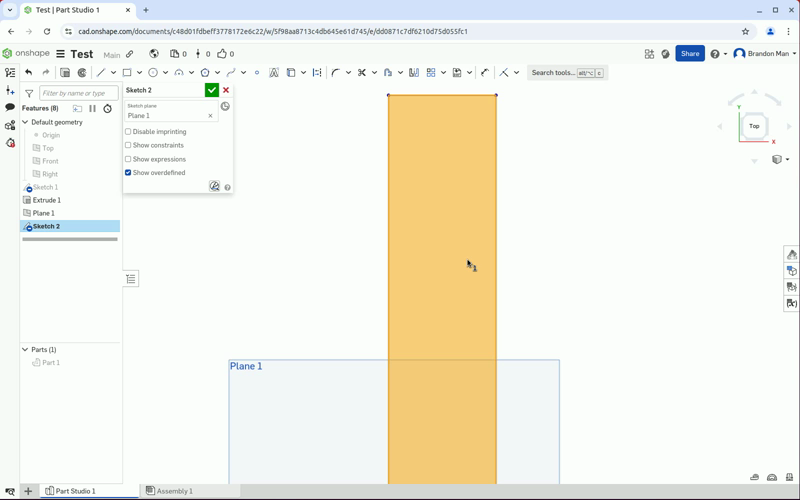
scroll(-6)
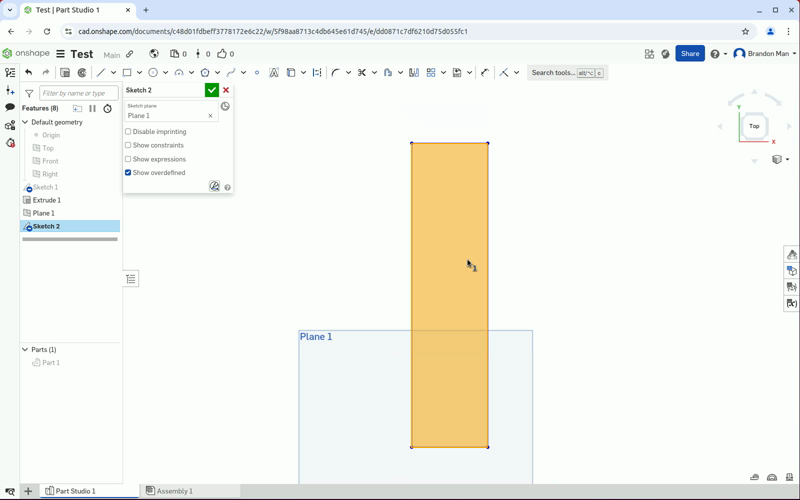
scroll(-6)
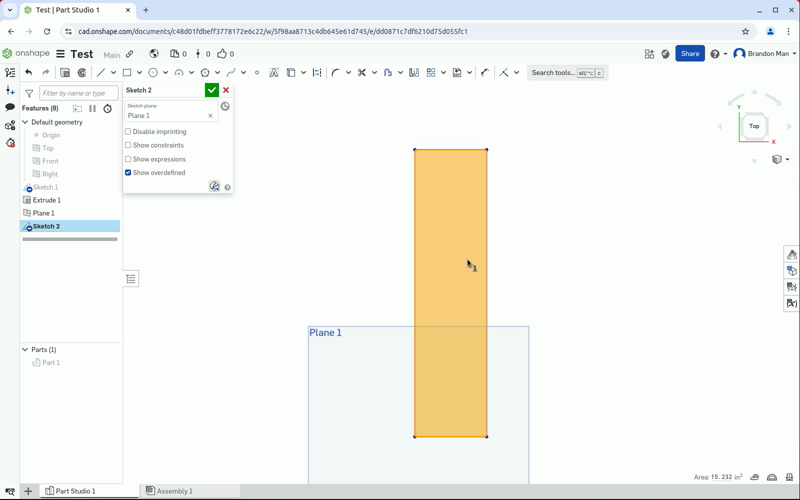
scroll(-6)
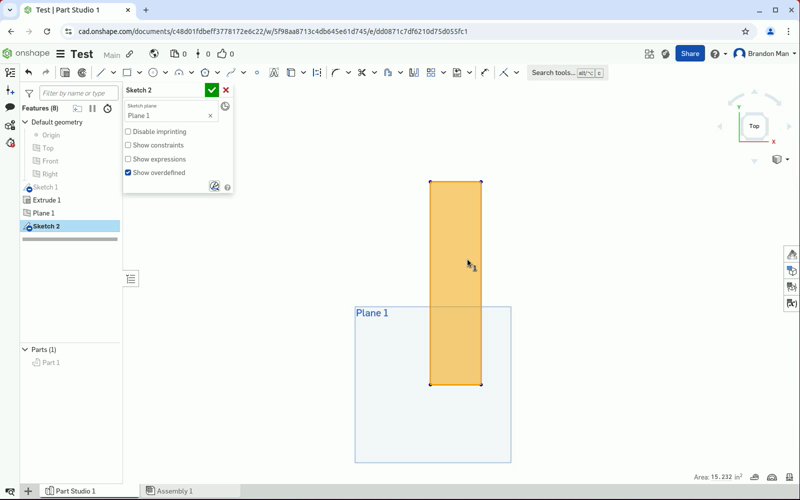
scroll(-6)
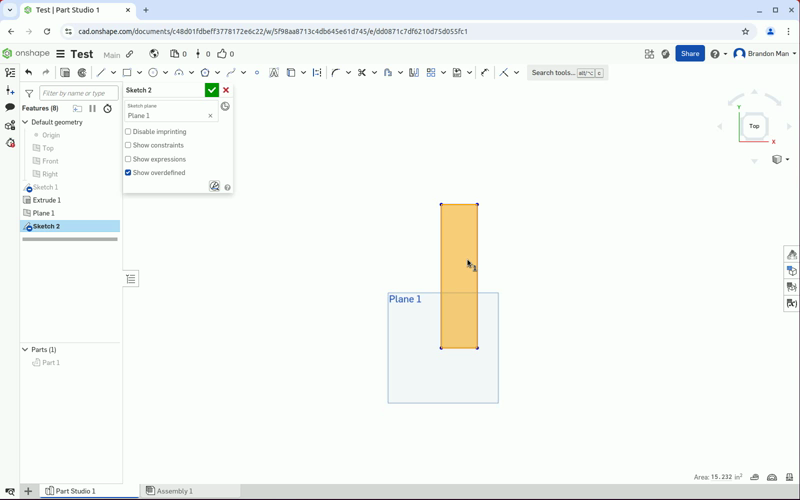
scroll(-6)
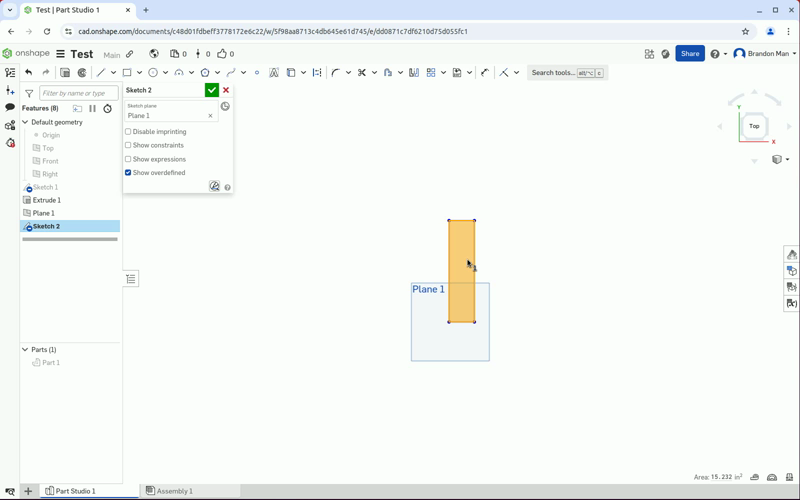
scroll(-6)
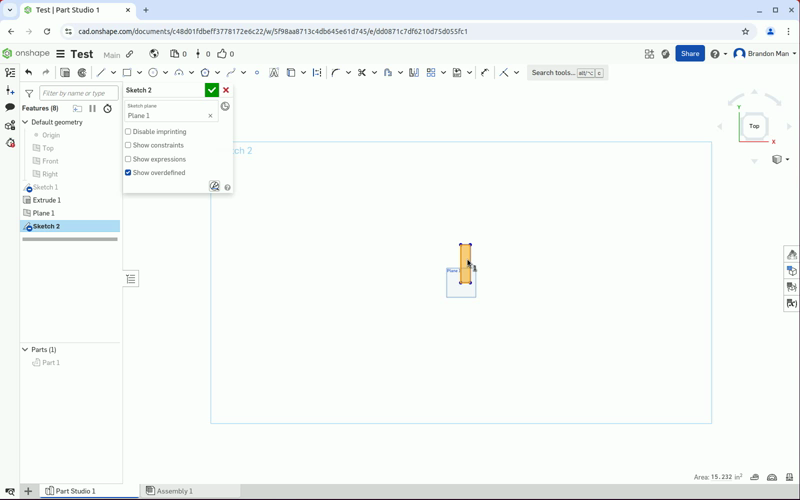
mouse_move(73, 352)
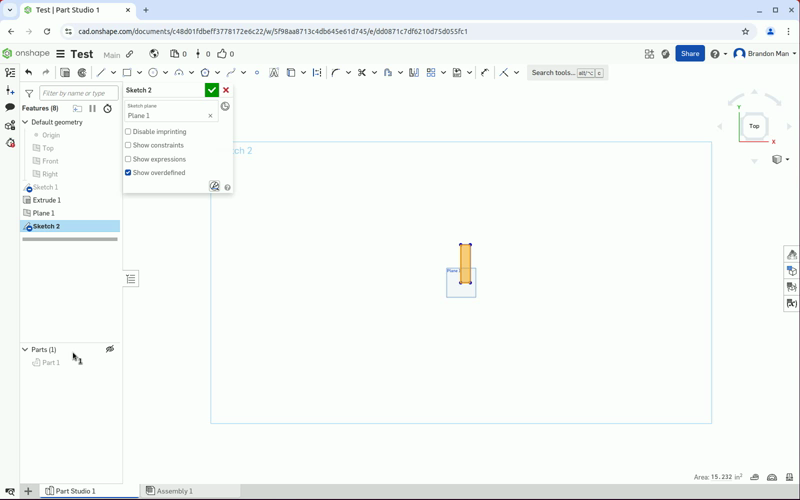
key(shift+y)
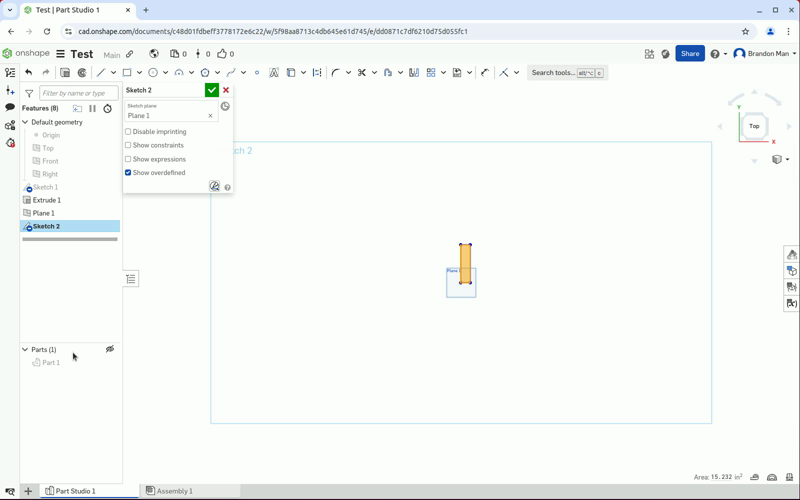
key(shift+e)
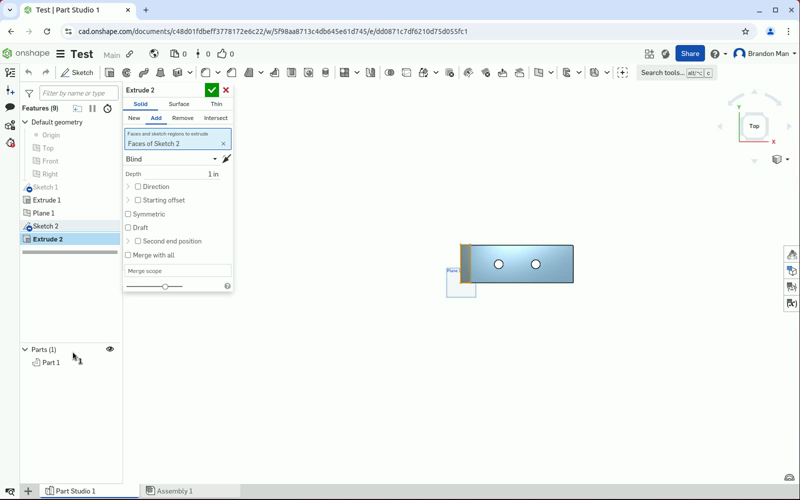
mouse_move(143, 106)
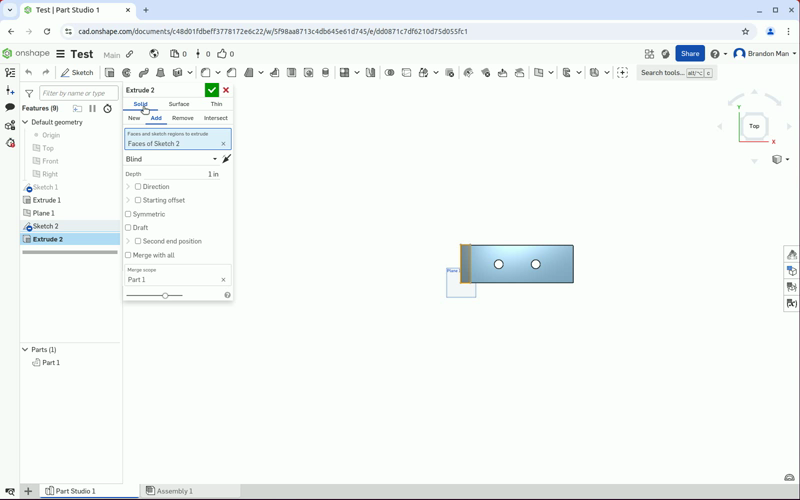
click(143, 106)
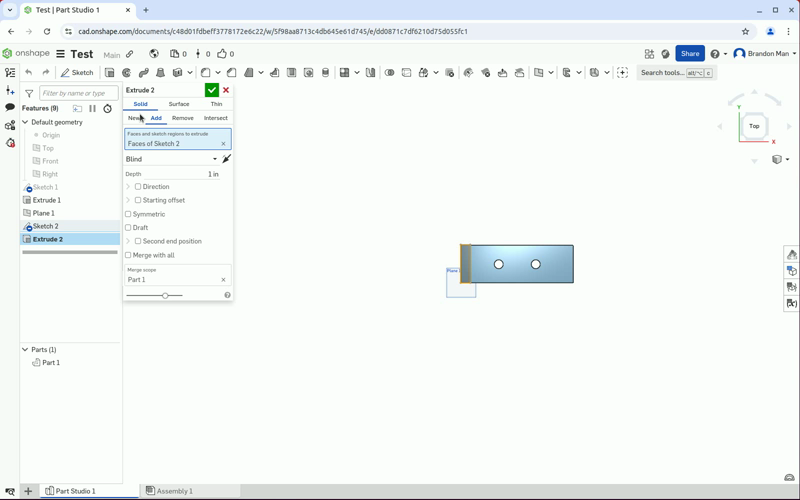
mouse_move(137, 120)
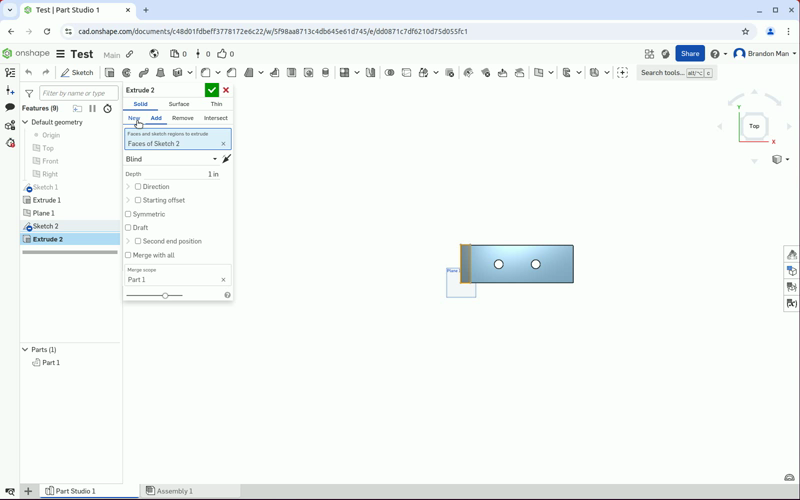
click(137, 120)
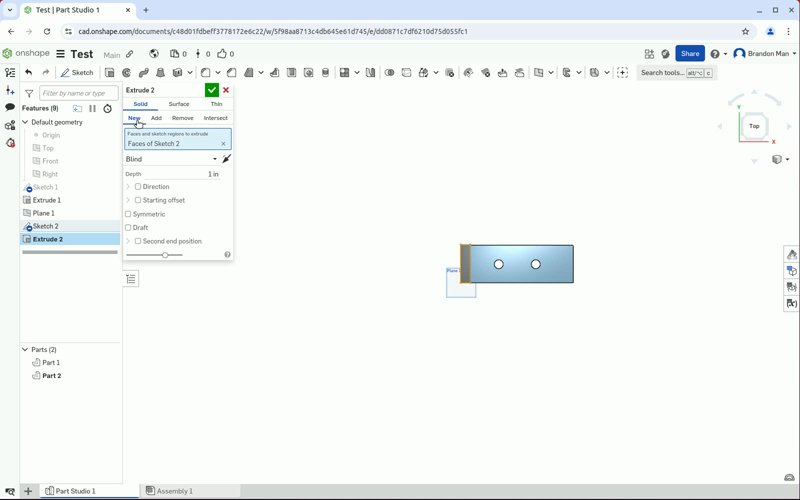
key(tab, 4)
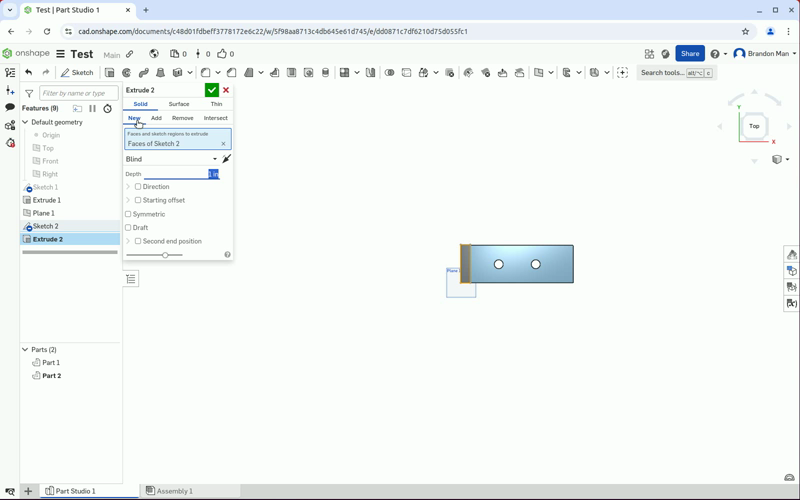
text(21.183)
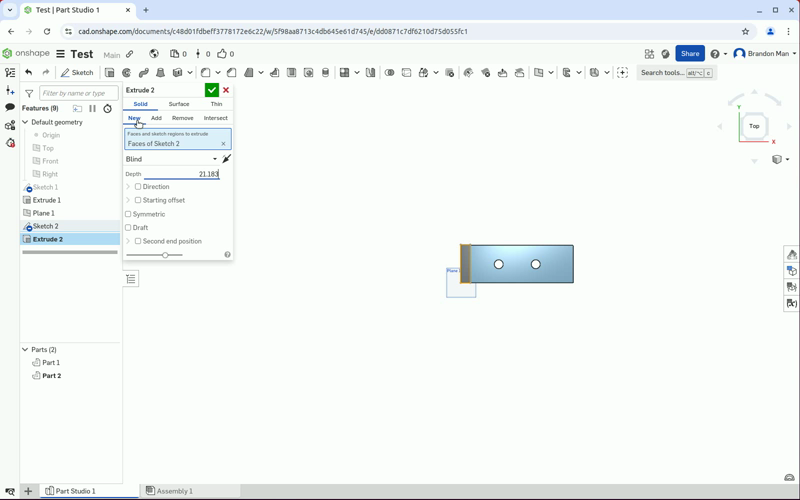
key(enter)
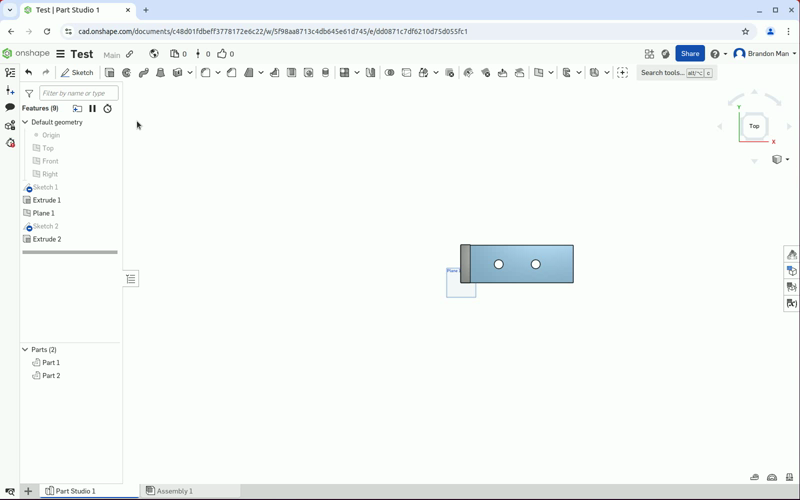
key(shift+h)
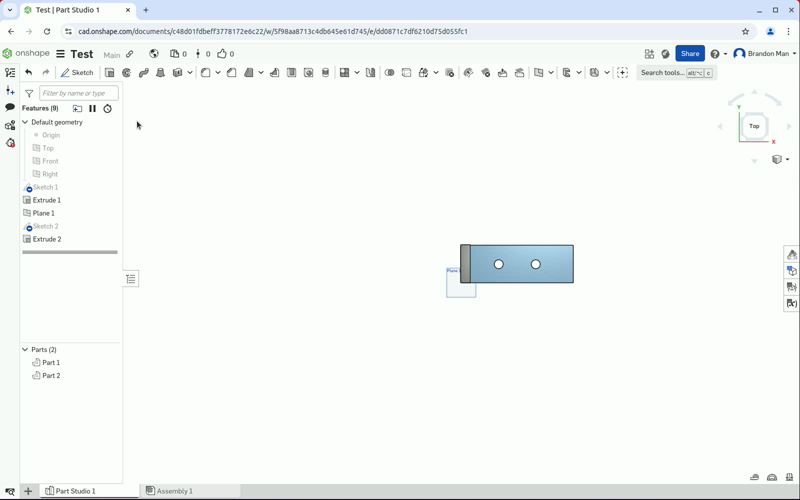
key(shift+h)
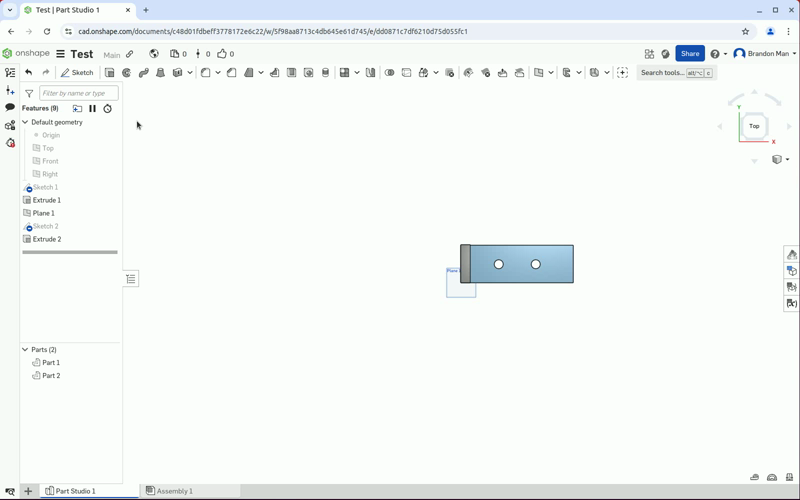
mouse_move(73, 189)
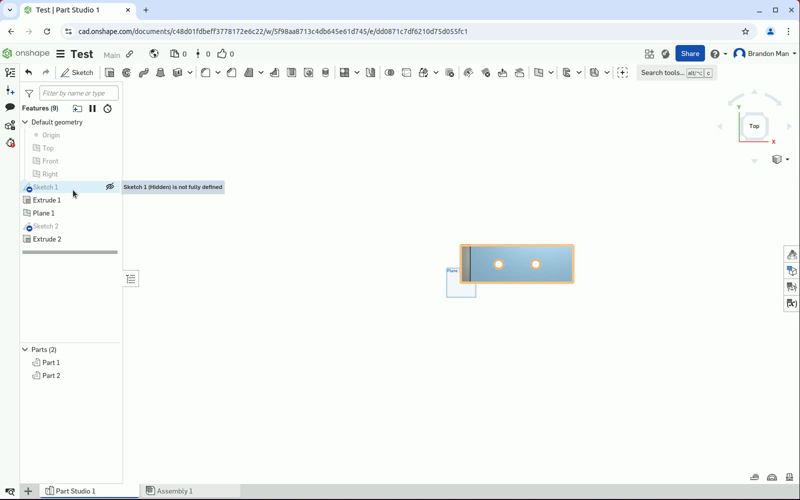
click(73, 189)
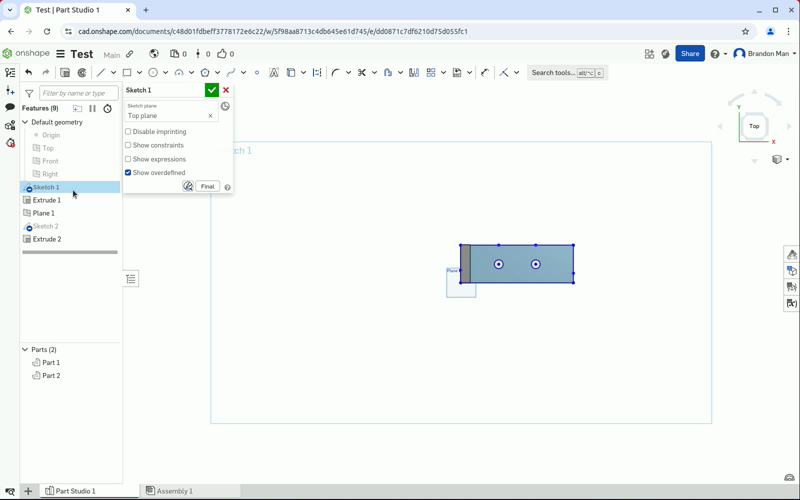
mouse_move(229, 92)
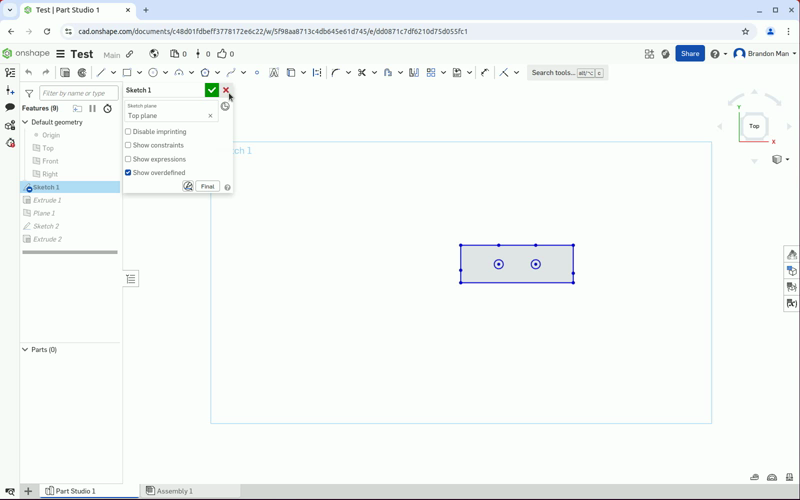
click(229, 92)
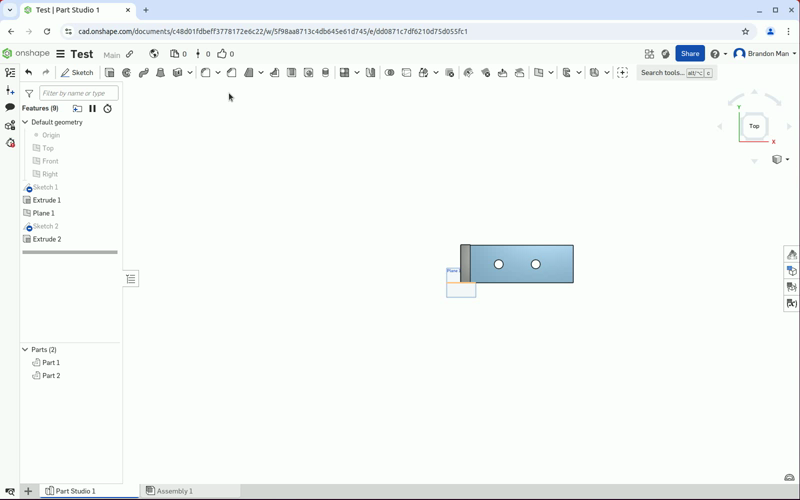
mouse_move(73, 352)
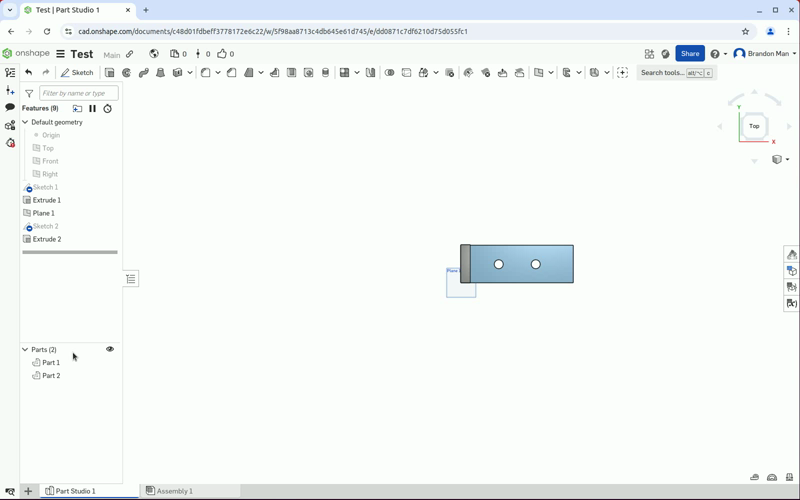
key(y)
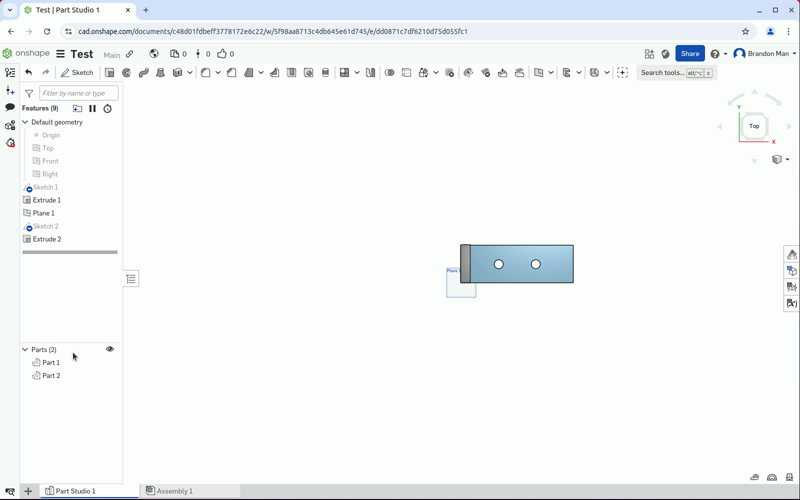
key(shift+p)
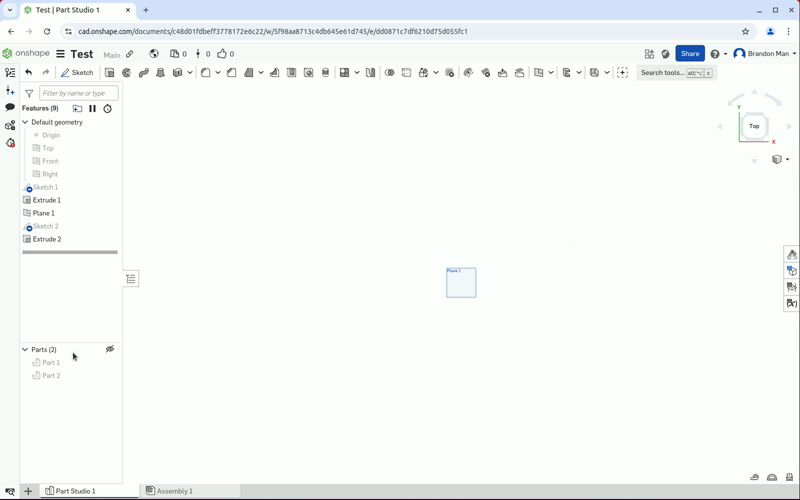
key(space)
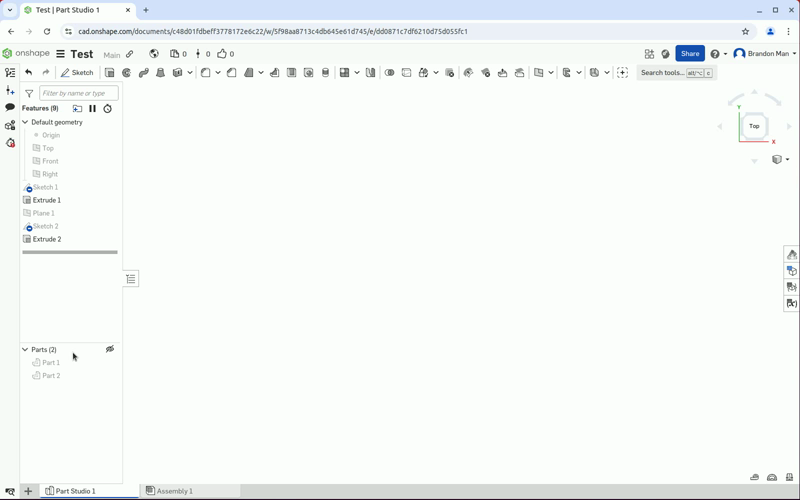
key_down(shift)
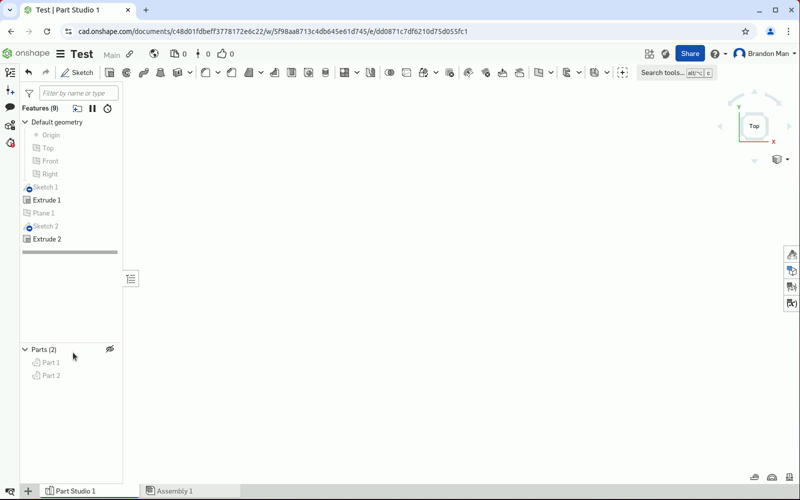
key(up)
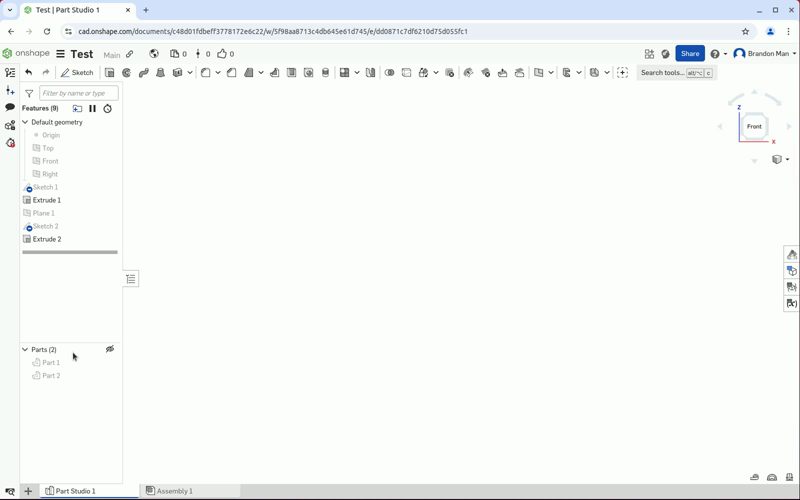
key_up(shift)
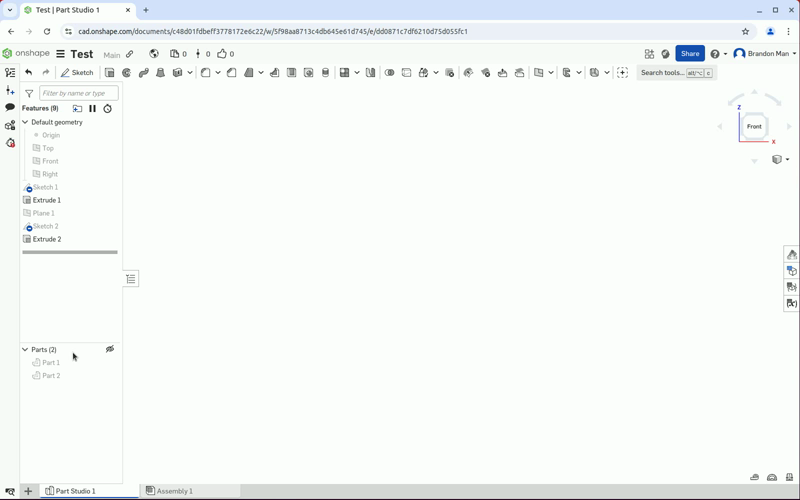
key(space)
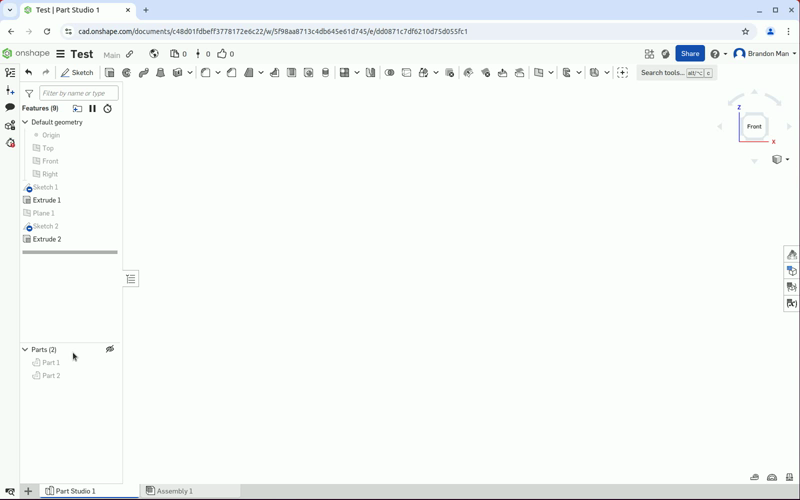
key_down(shift)
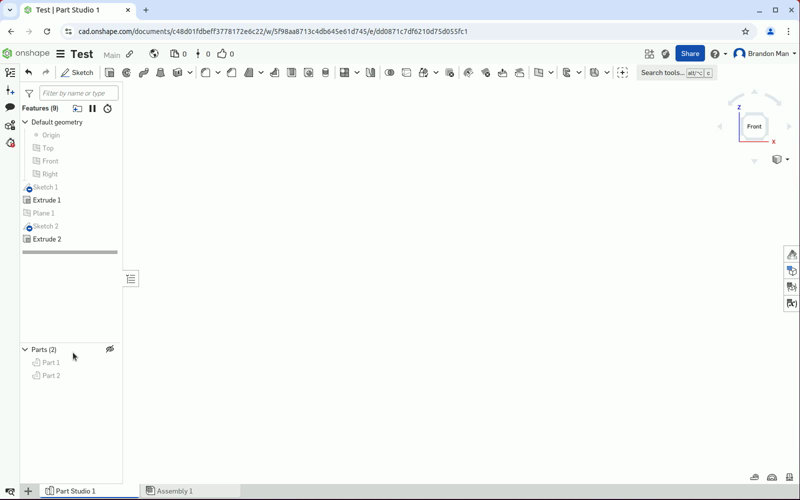
key(left)
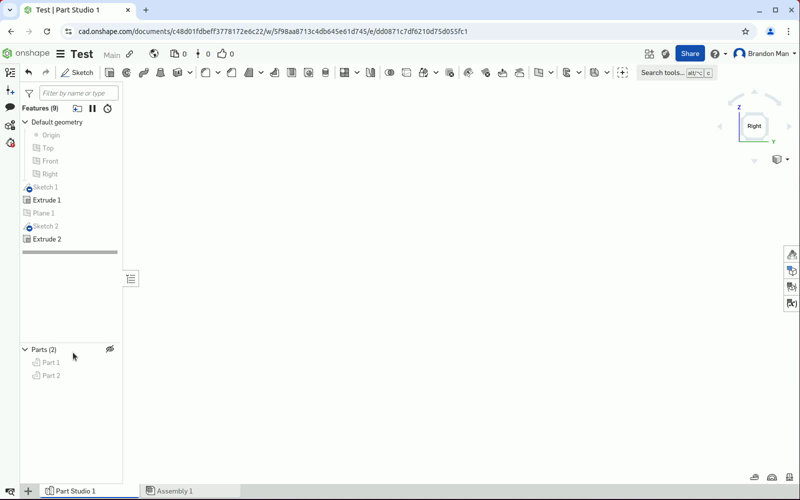
key_up(shift)
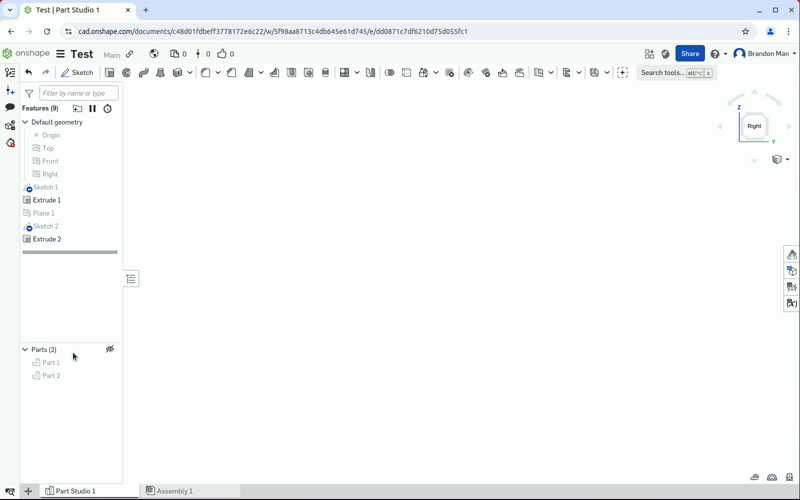
mouse_move(73, 352)
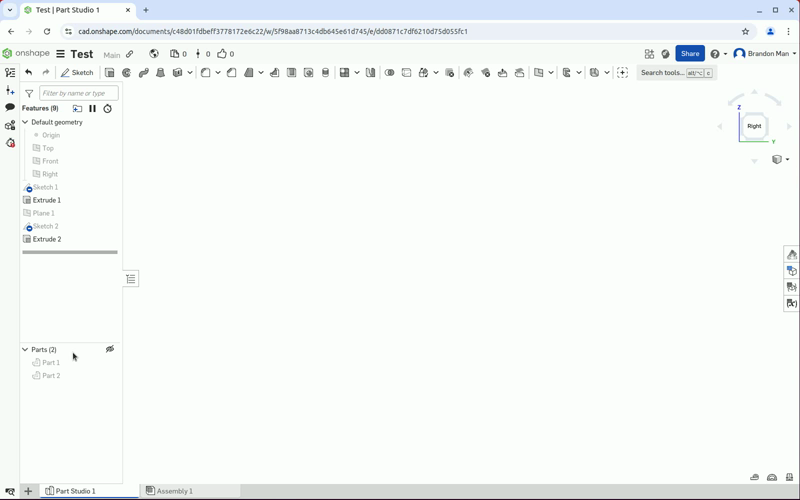
key(shift+y)
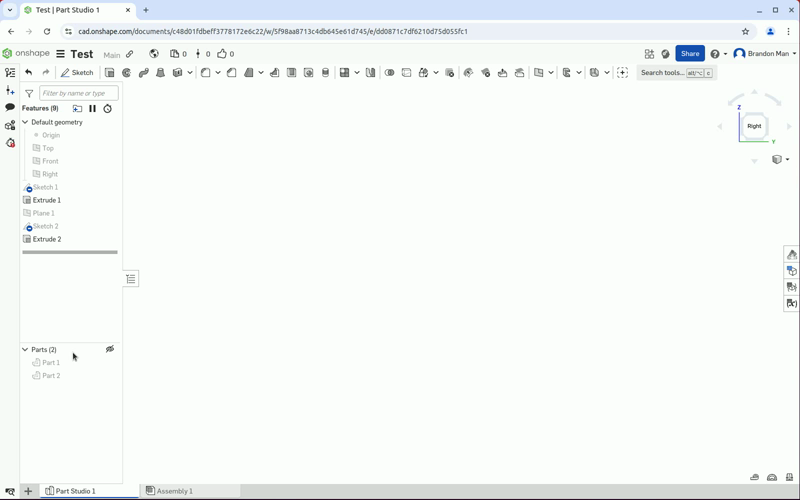
key(shift+s)
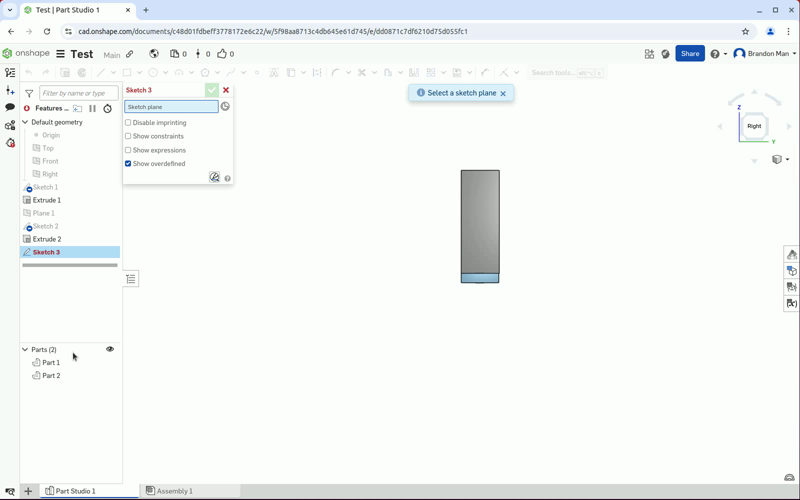
mouse_move(73, 176)
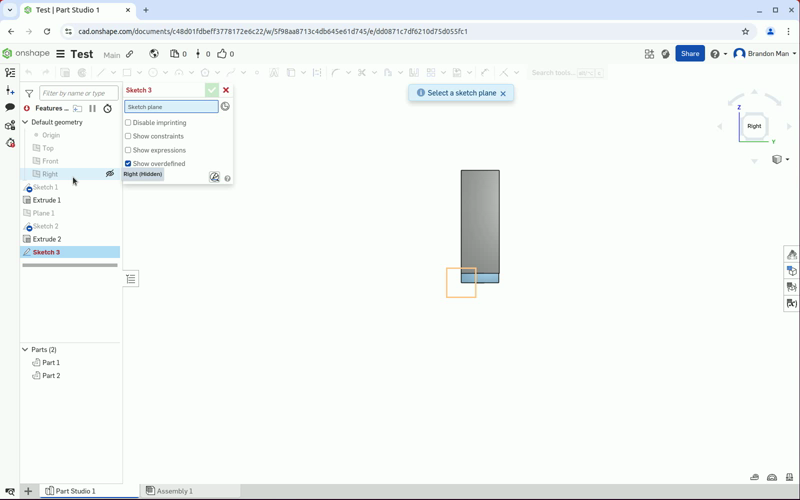
click(73, 176)
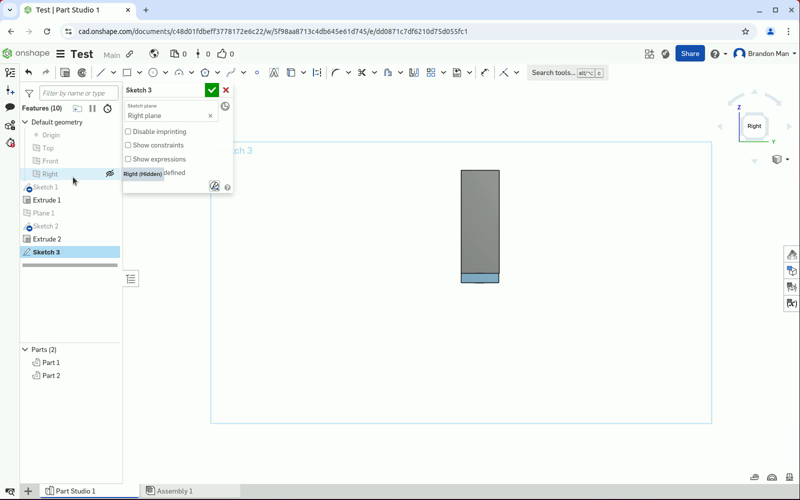
mouse_move(73, 352)
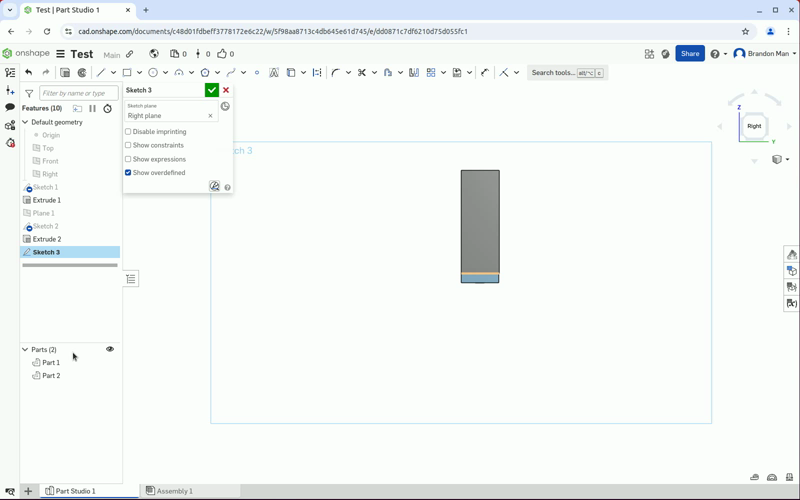
key(y)
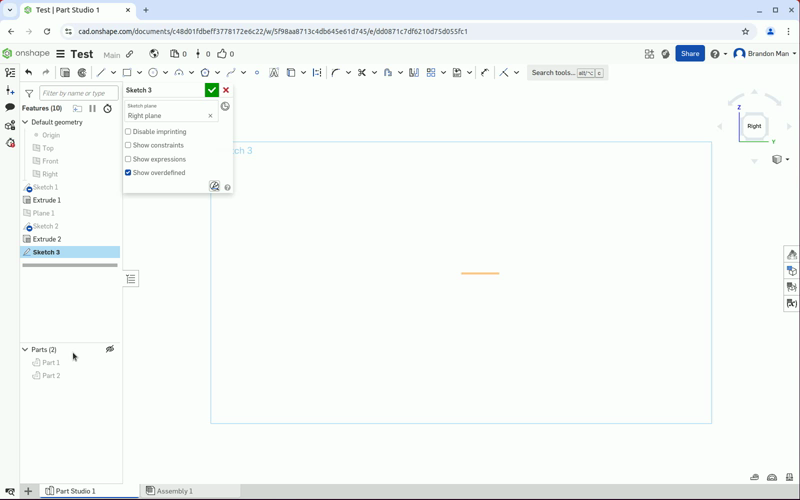
key(c)
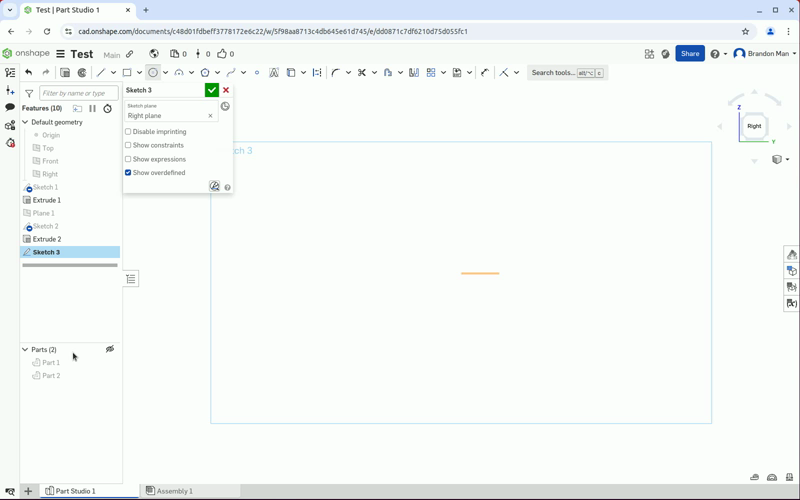
key_down(shift)
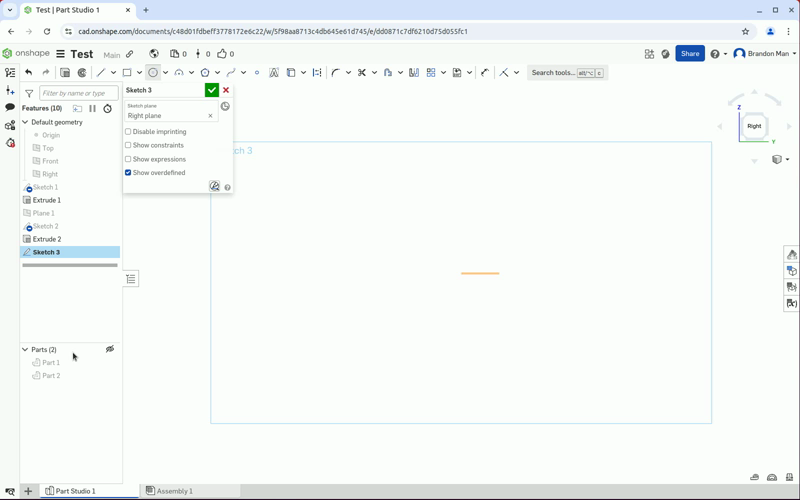
mouse_move(480, 207)
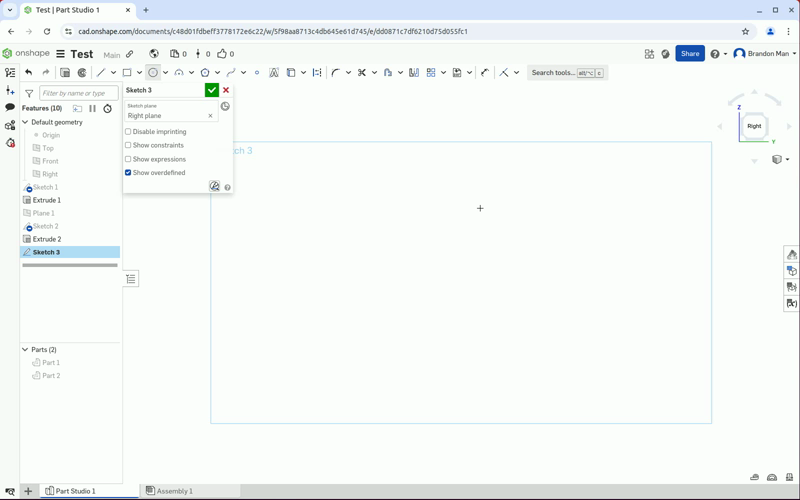
click(480, 207)
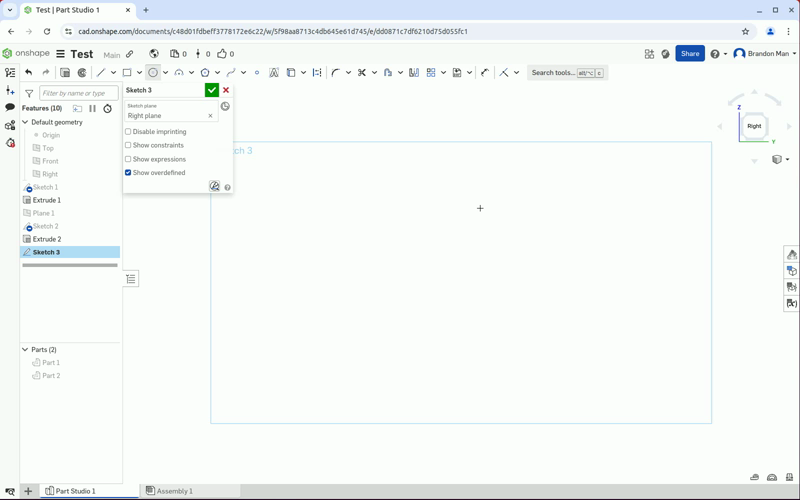
key_up(shift)
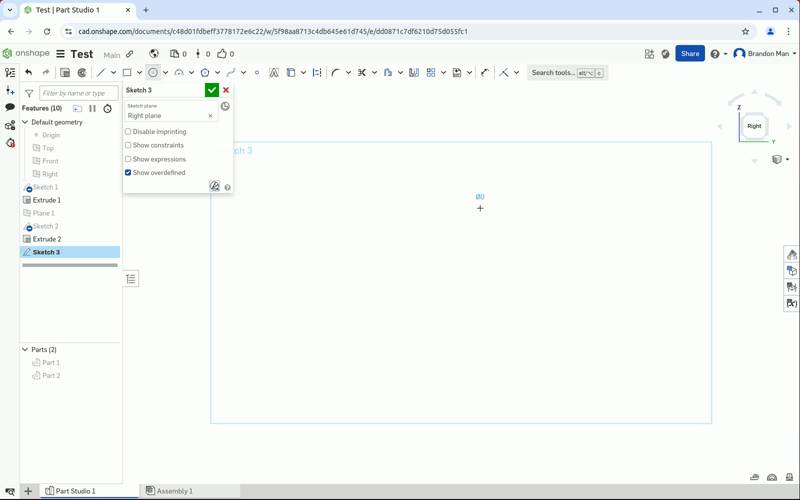
mouse_move(485, 207)
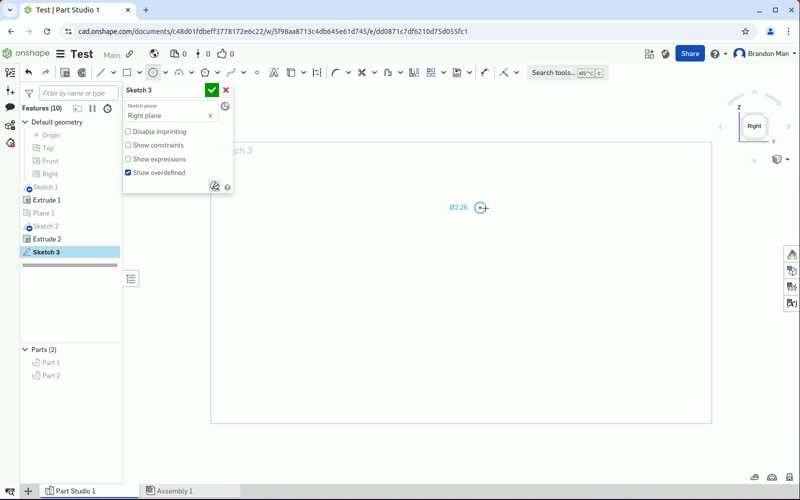
click(485, 207)
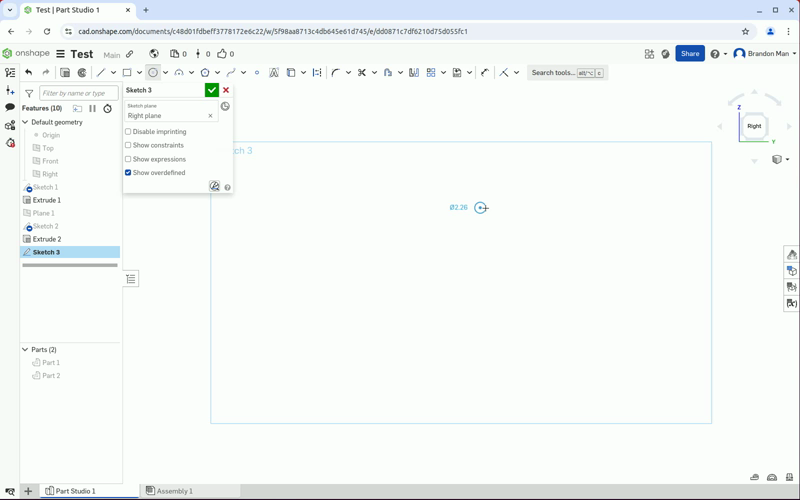
key(esc)
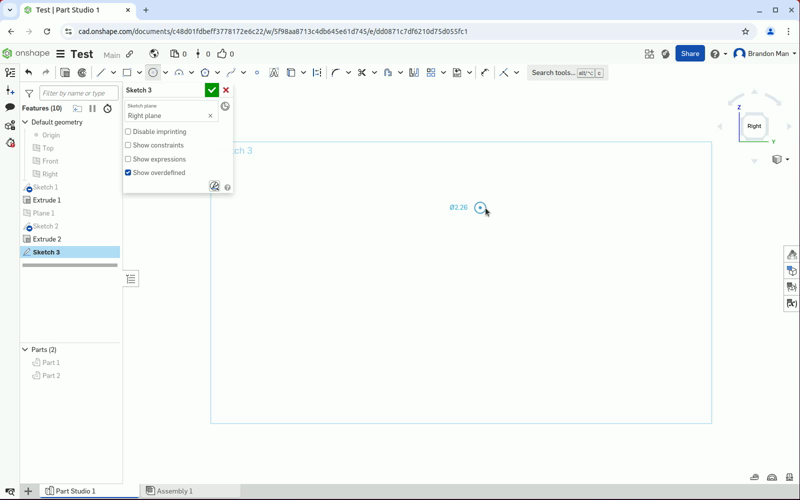
mouse_move(481, 207)
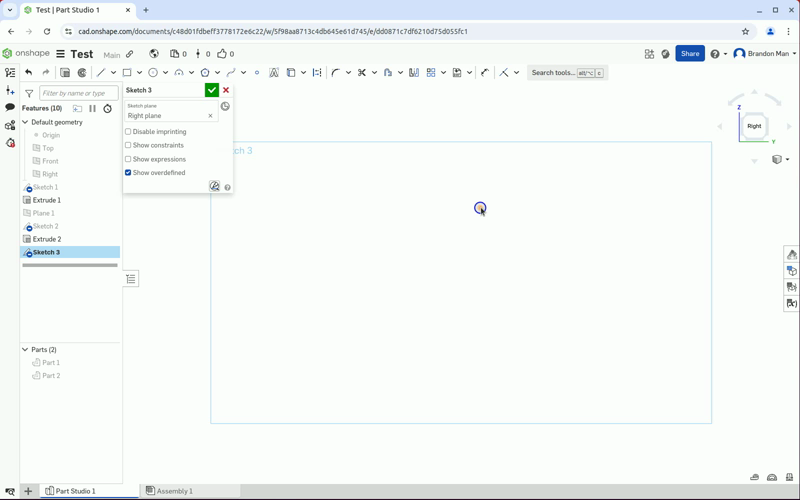
scroll(6)
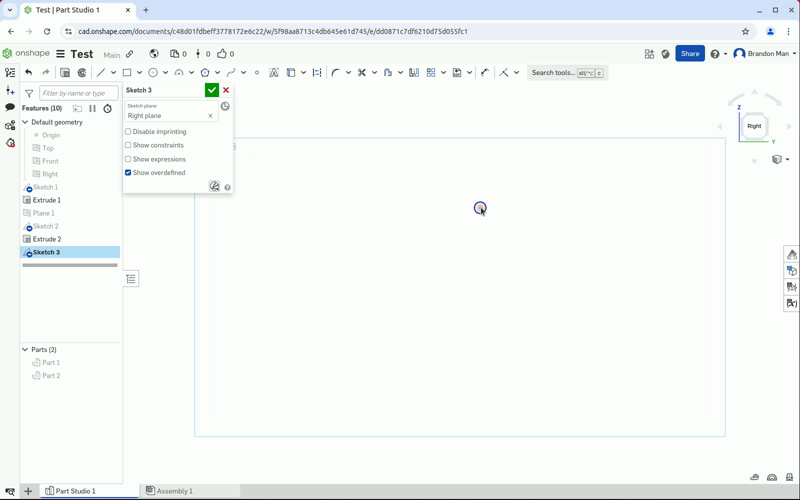
scroll(6)
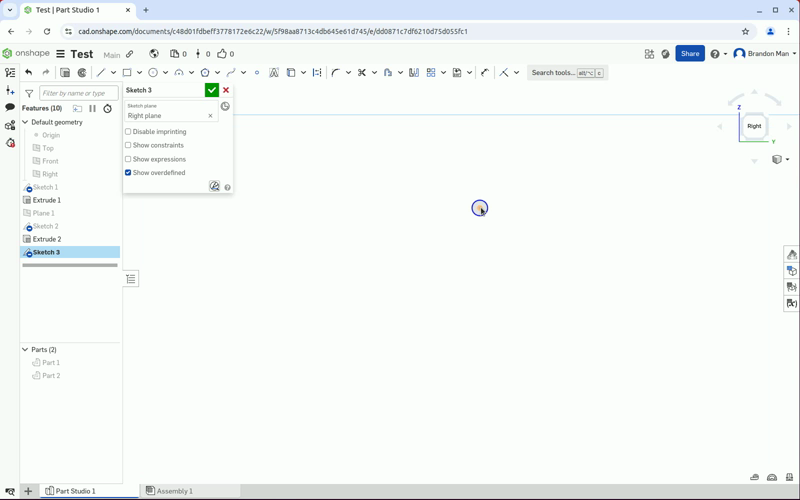
scroll(6)
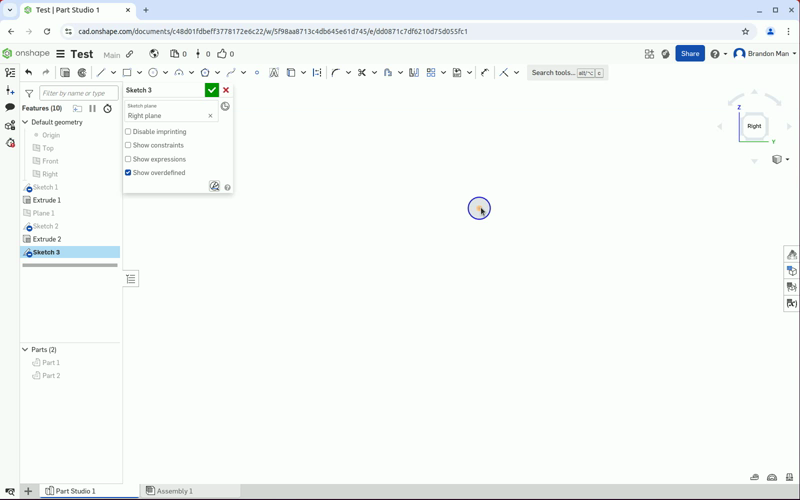
scroll(6)
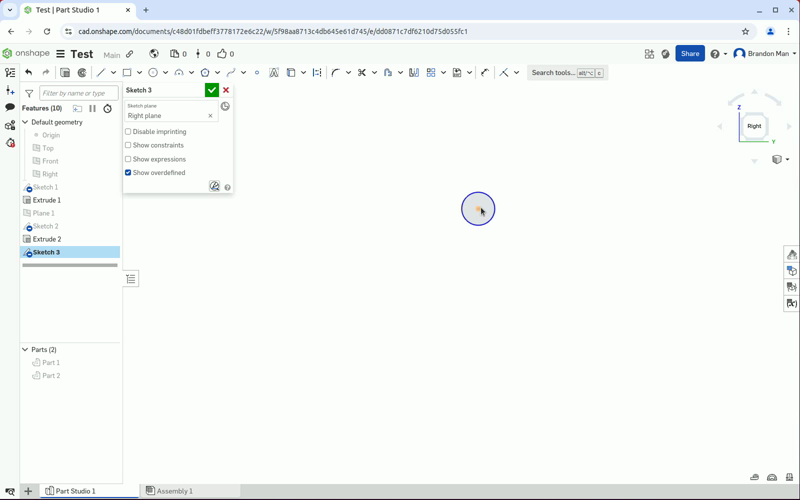
scroll(6)
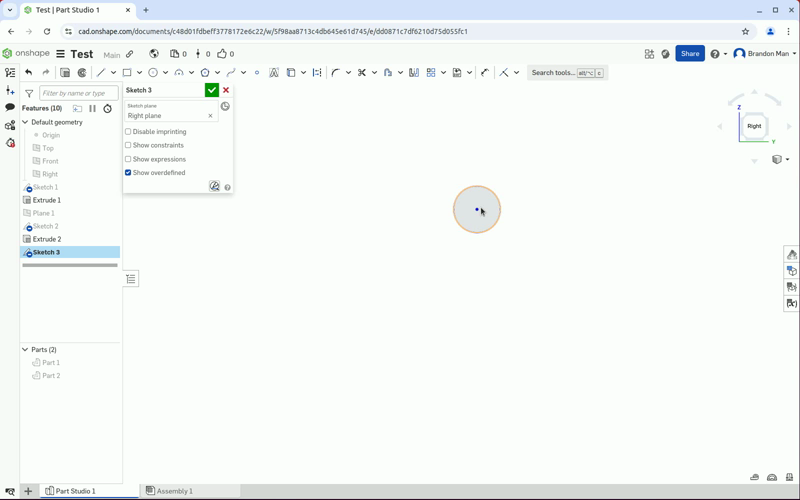
scroll(6)
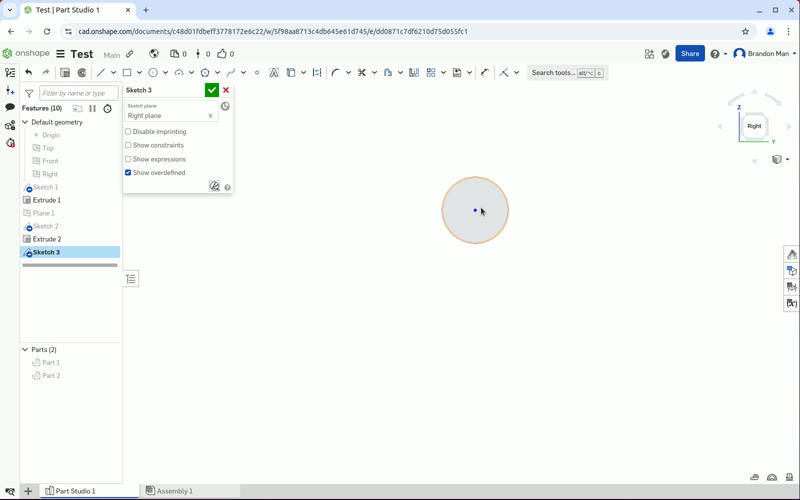
scroll(6)
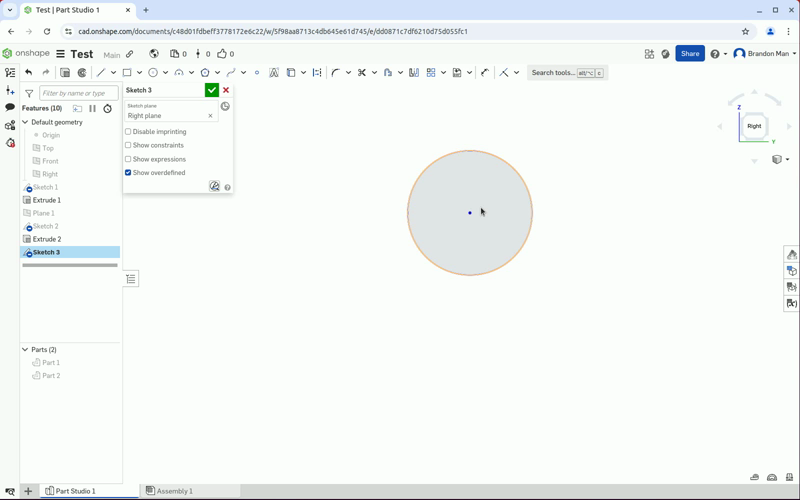
click(481, 207)
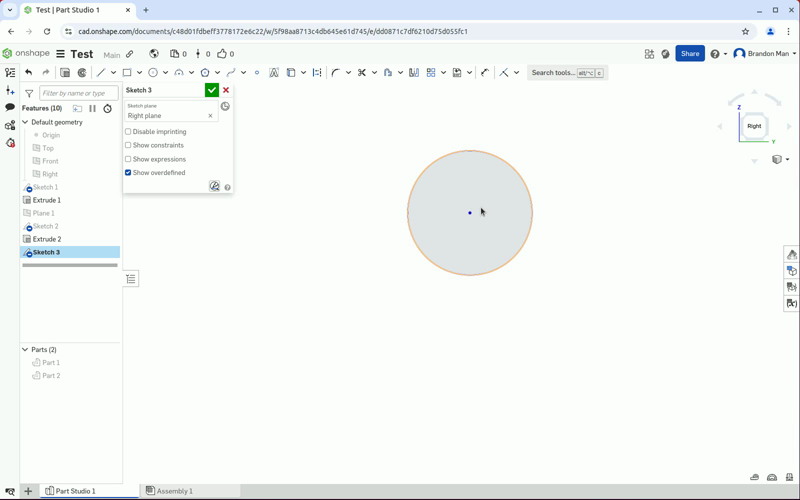
scroll(-6)
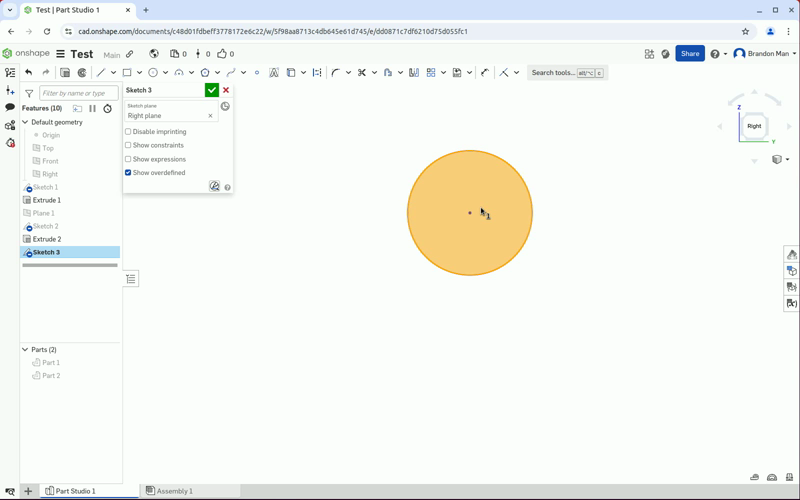
scroll(-6)
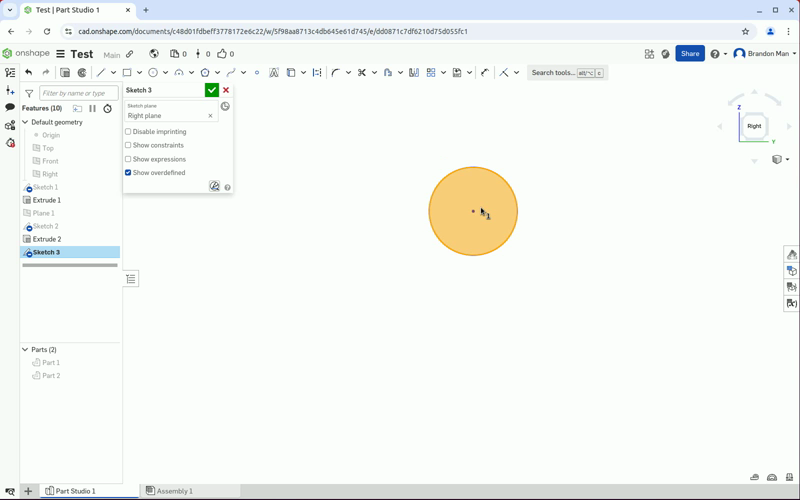
scroll(-6)
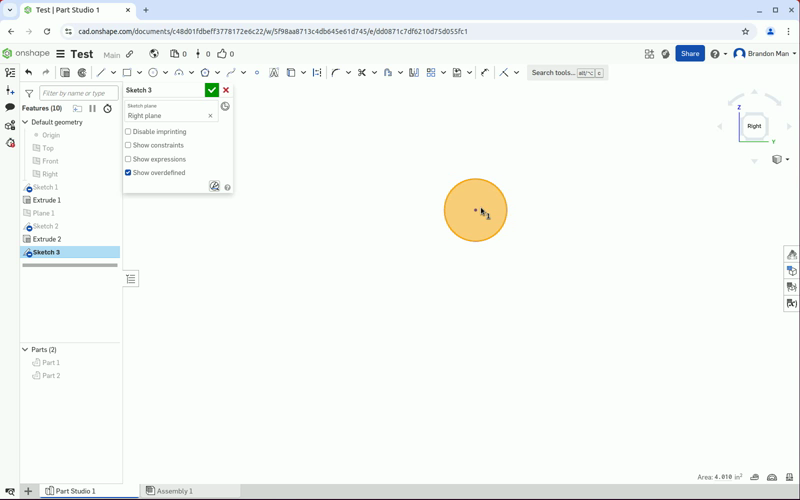
scroll(-6)
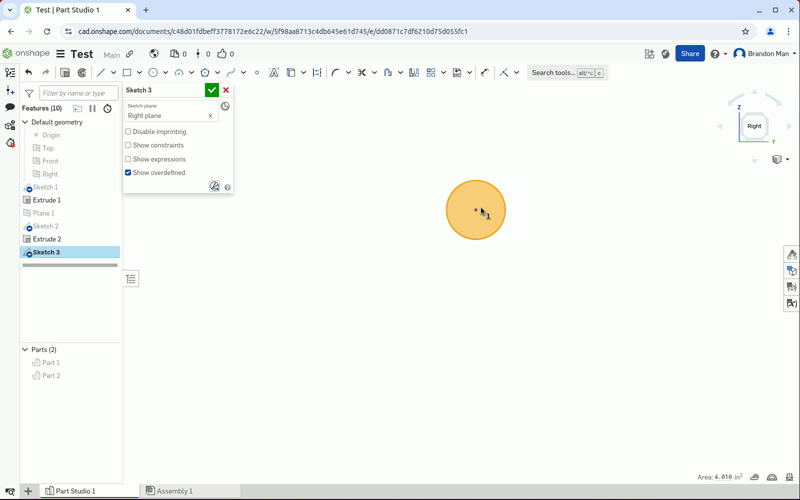
scroll(-6)
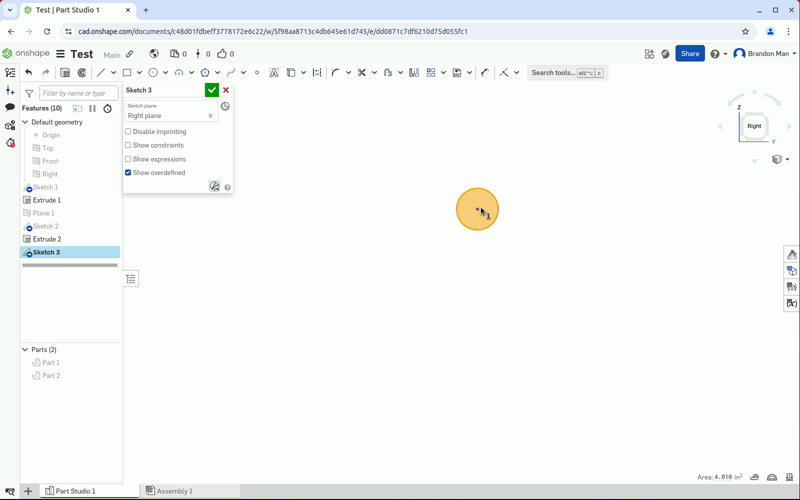
scroll(-6)
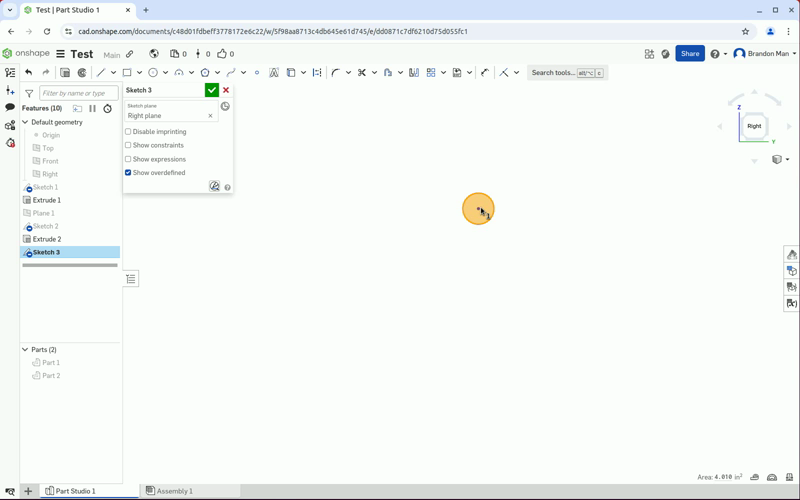
scroll(-6)
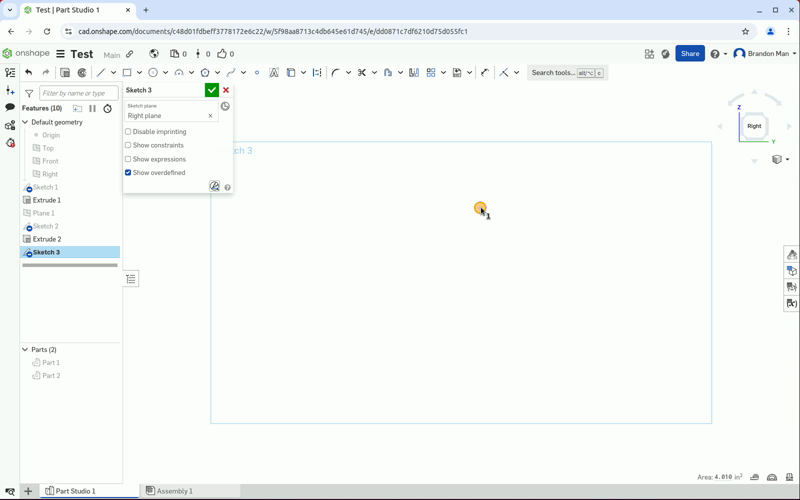
mouse_move(73, 352)
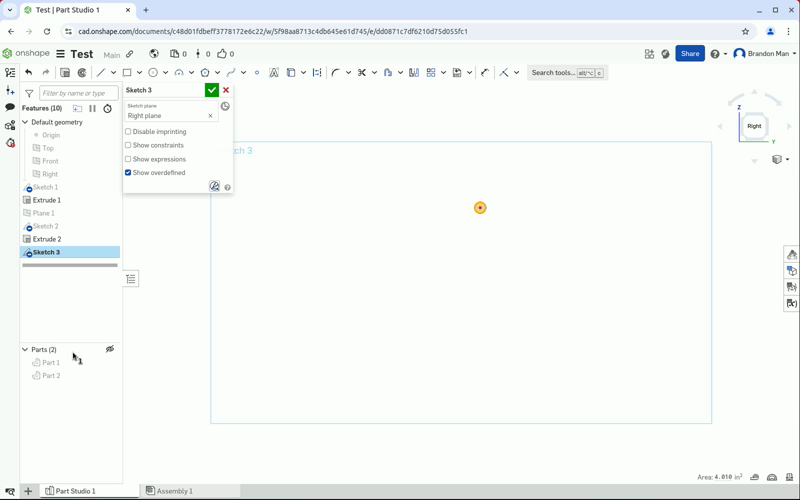
key(shift+y)
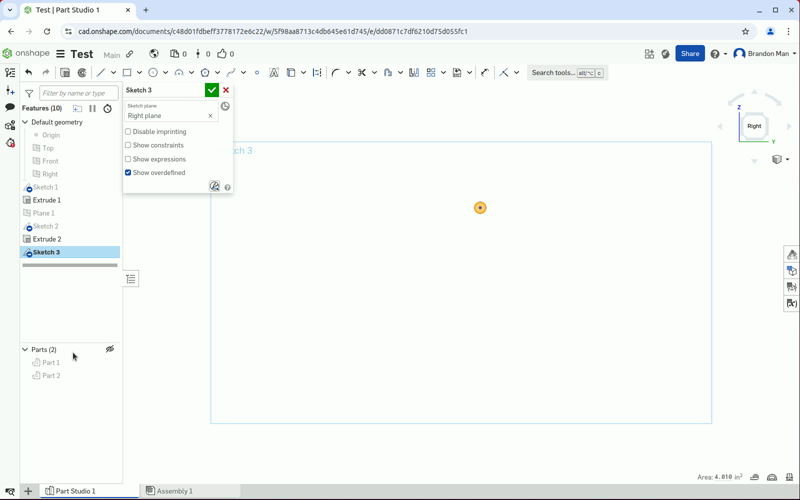
key(shift+e)
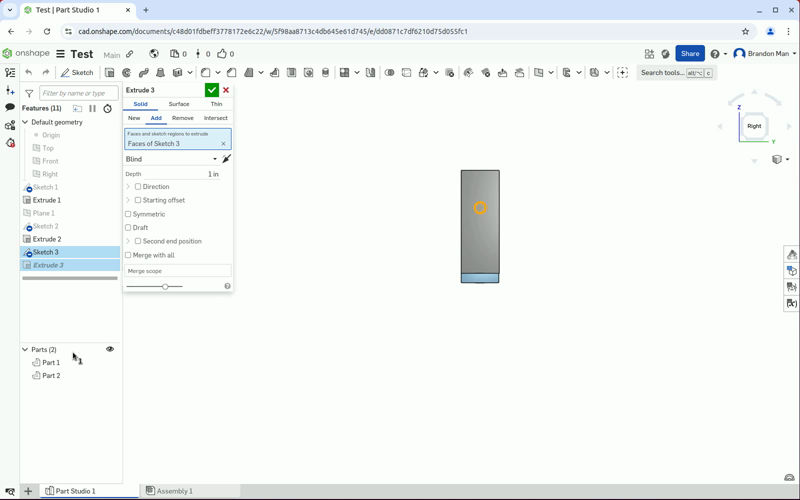
mouse_move(143, 106)
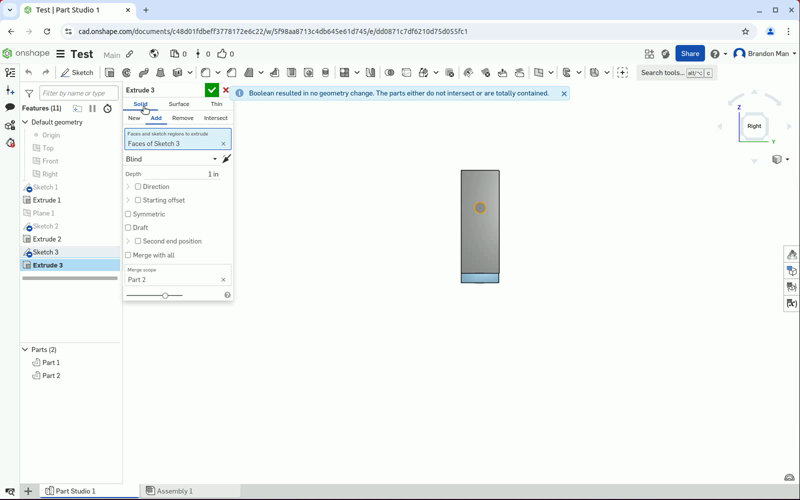
click(143, 106)
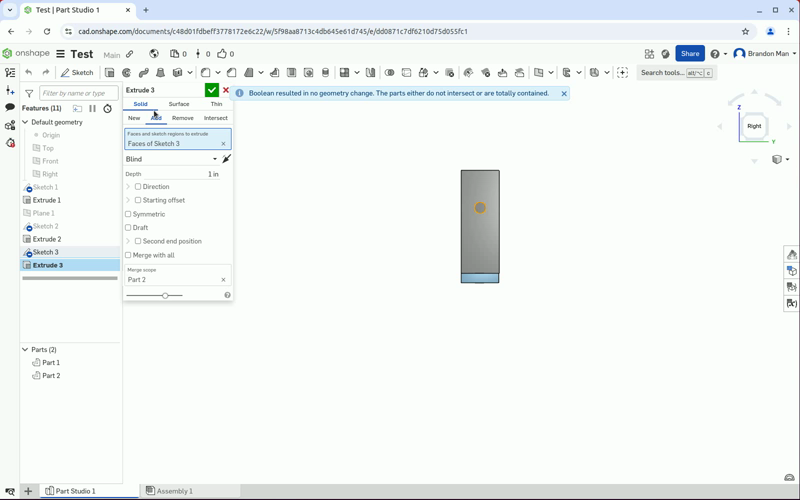
mouse_move(186, 120)
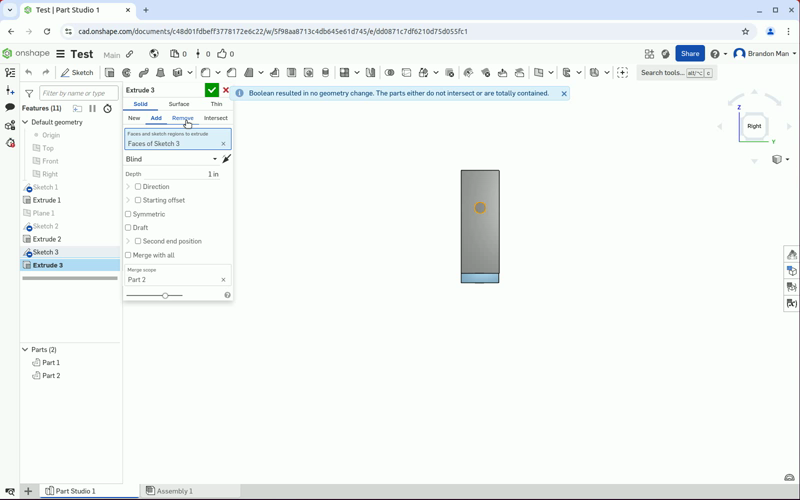
click(186, 120)
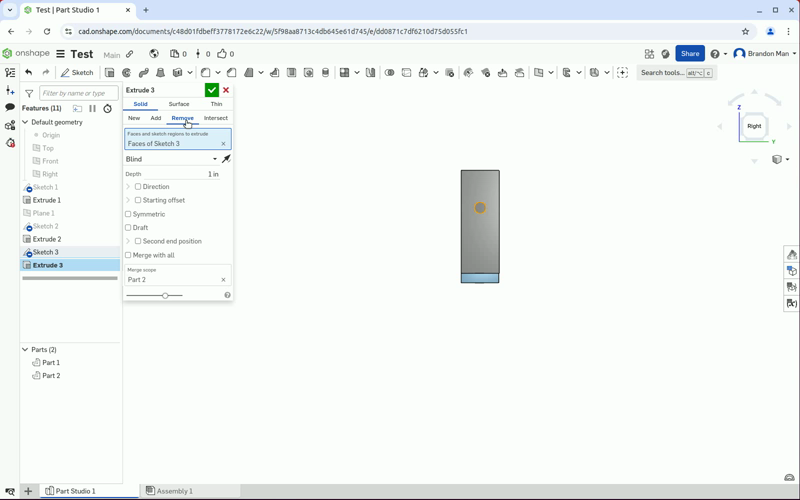
key(tab, 4)
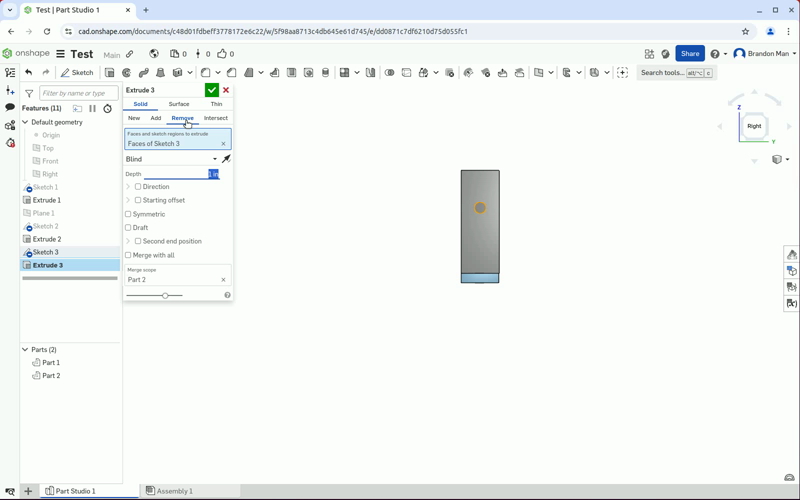
text(7.221)
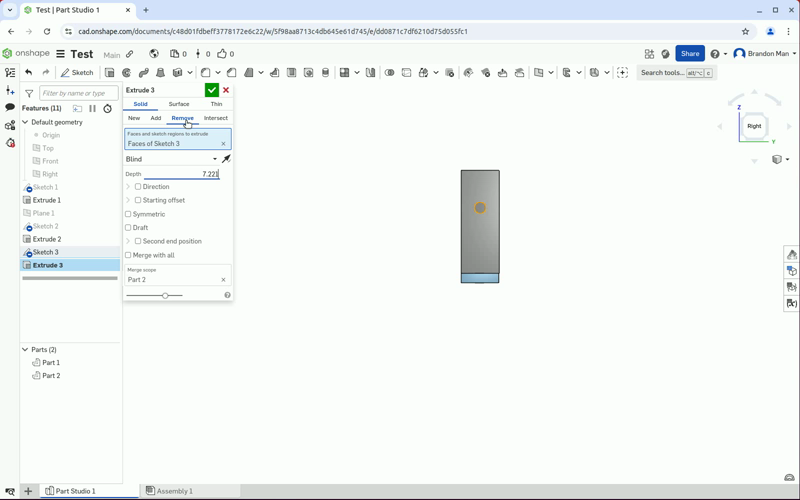
key(tab, 6)
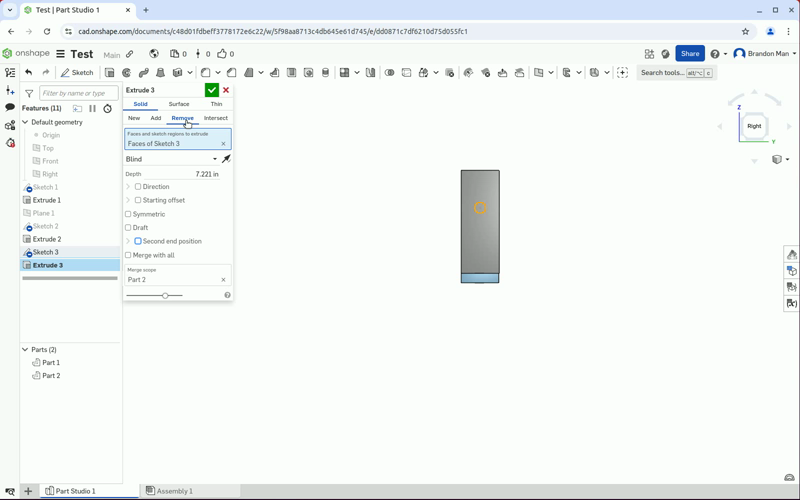
key(space)
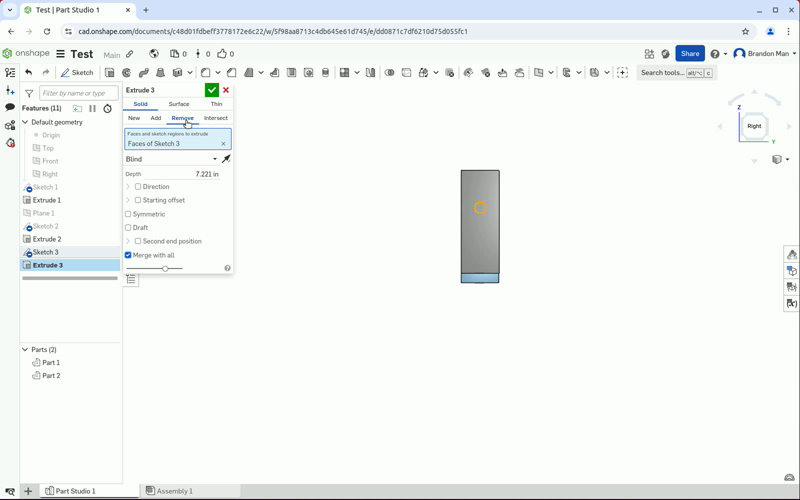
key(enter)
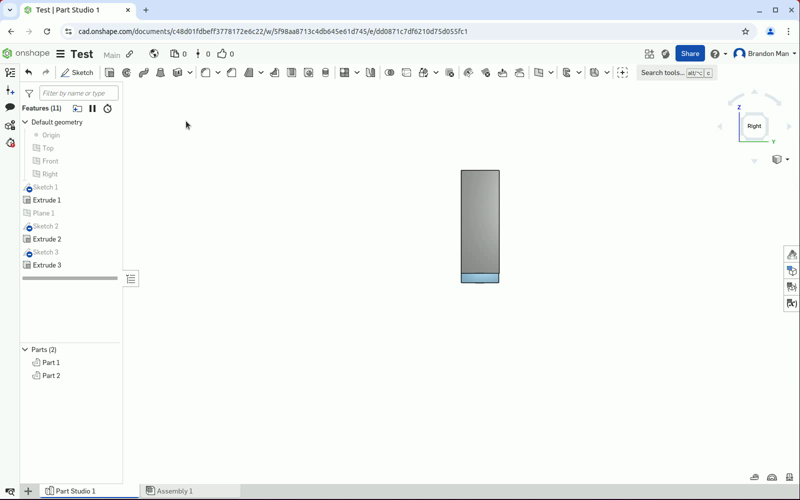
key(shift+h)
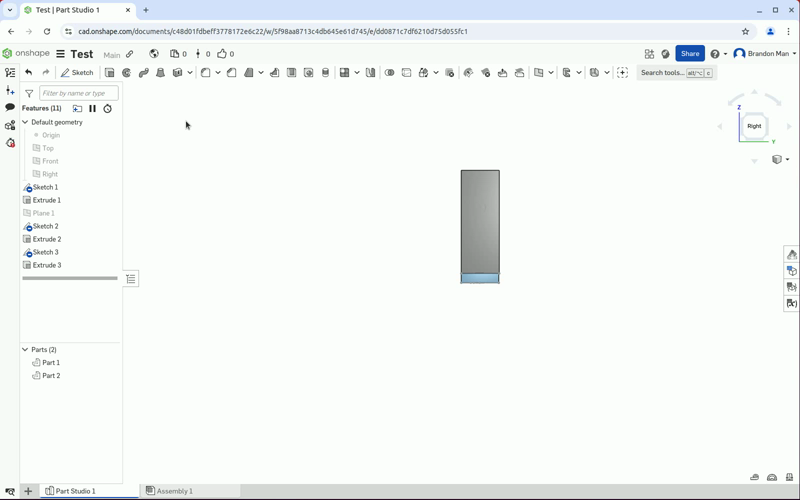
key(shift+h)
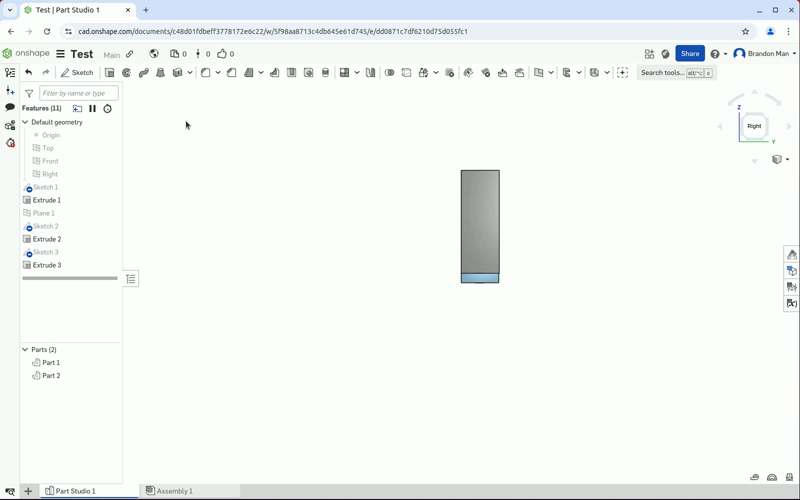
mouse_move(73, 189)
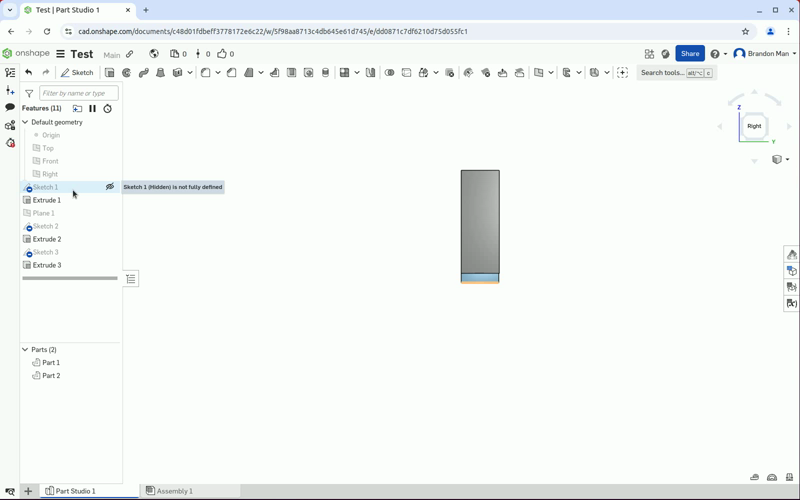
click(73, 189)
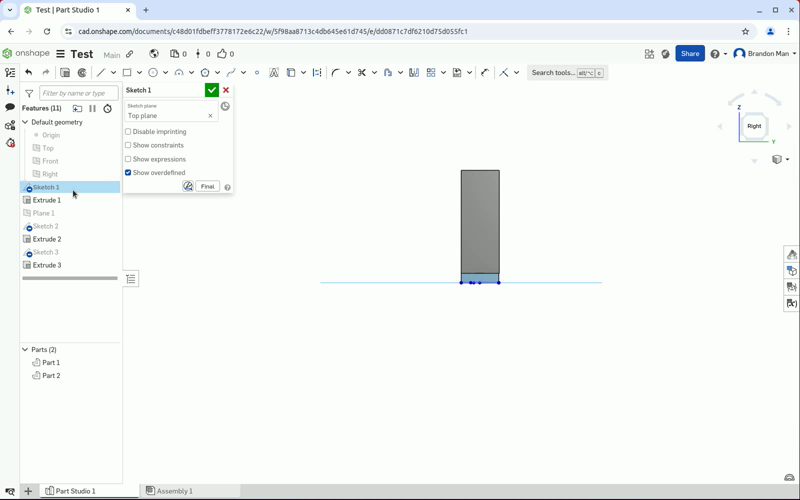
mouse_move(229, 92)
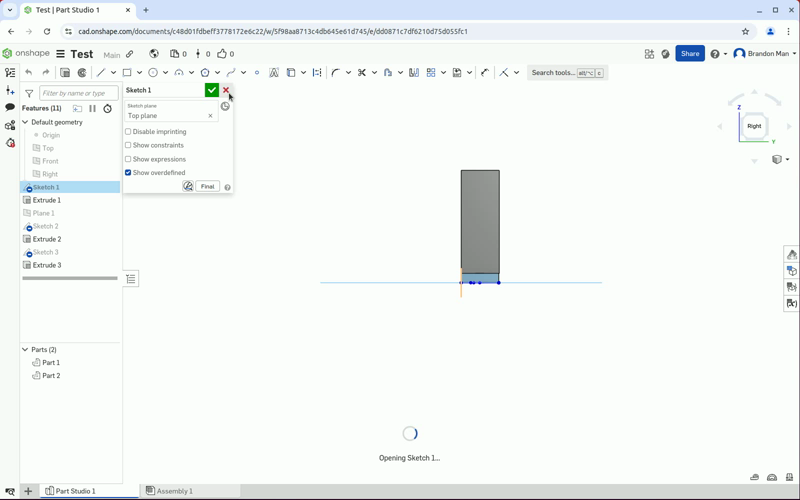
click(229, 92)
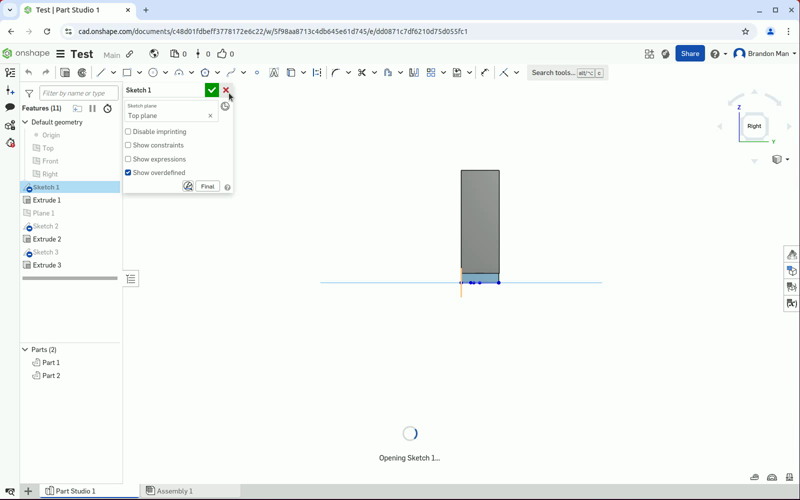
key(shift+s)
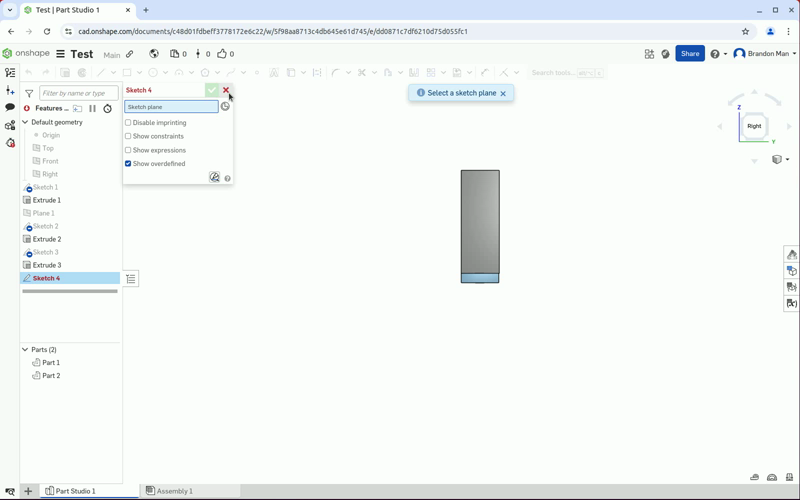
mouse_move(73, 176)
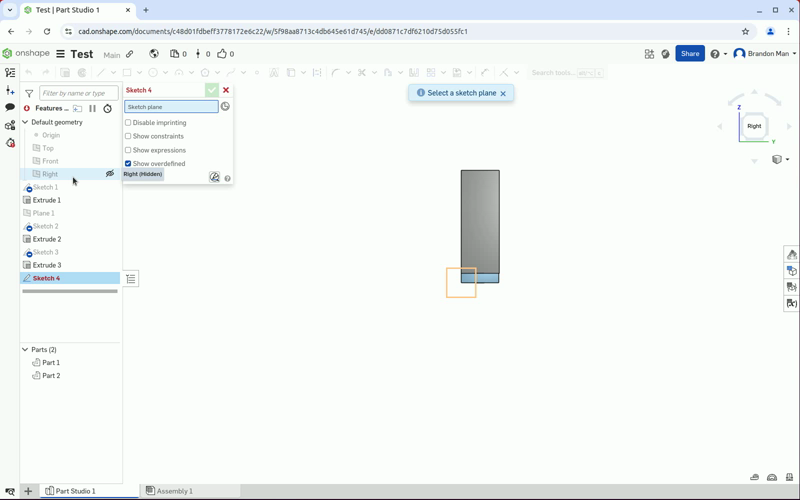
click(73, 176)
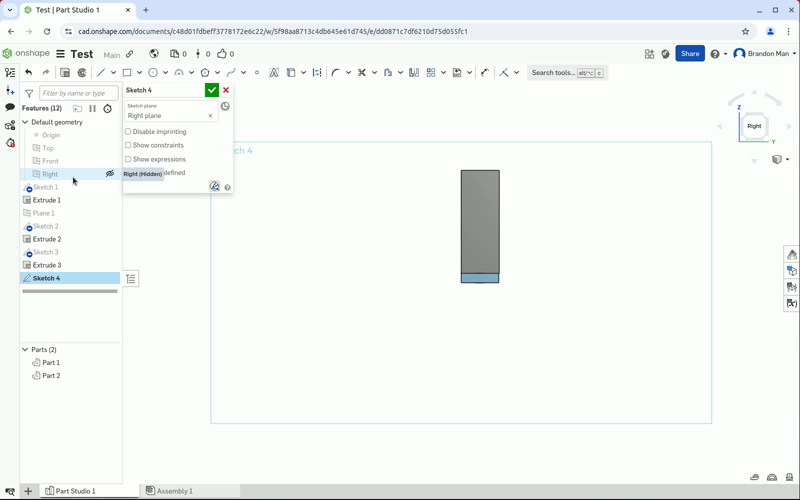
mouse_move(73, 352)
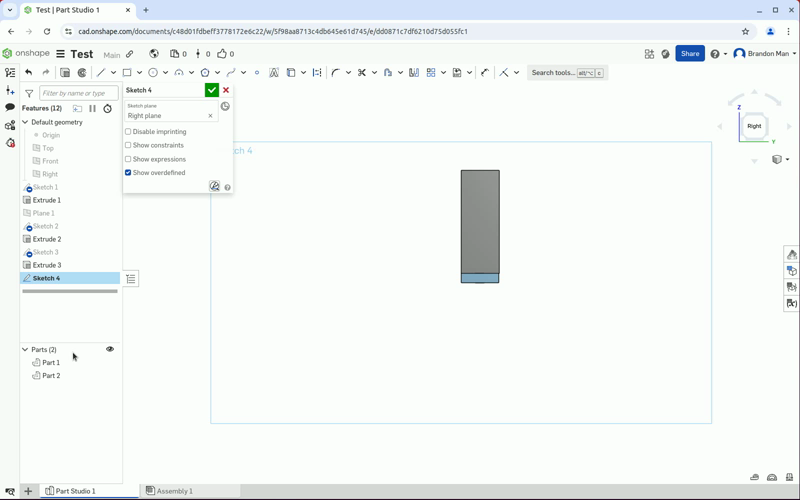
key(y)
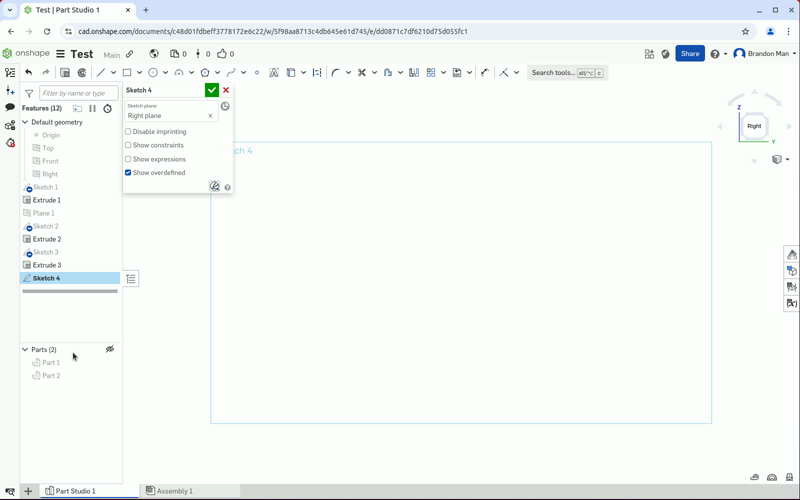
key(c)
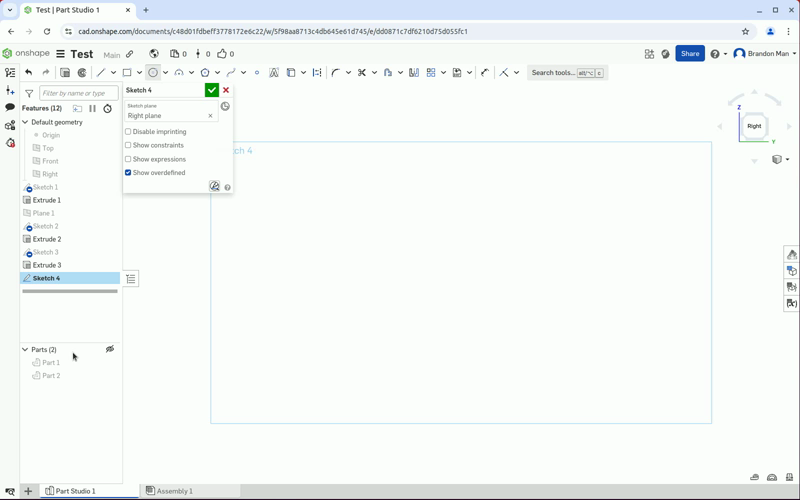
key_down(shift)
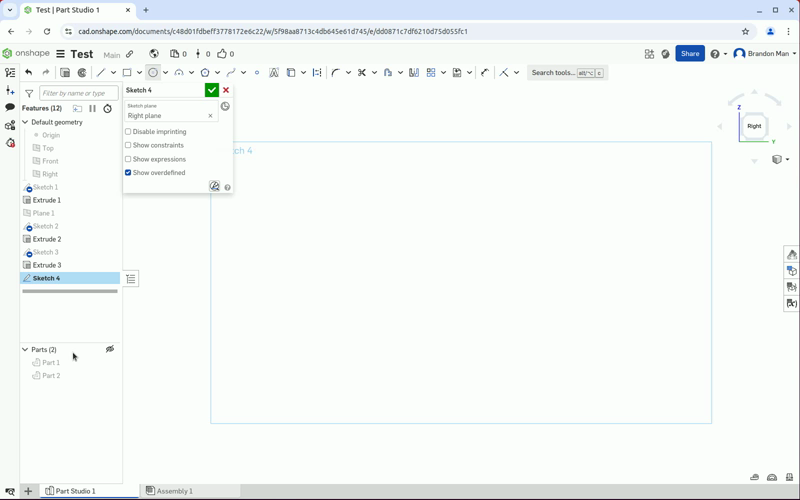
mouse_move(480, 245)
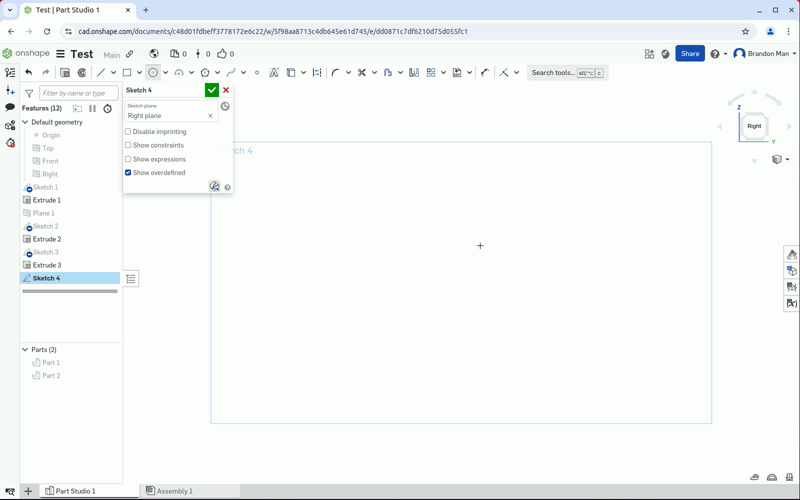
click(480, 245)
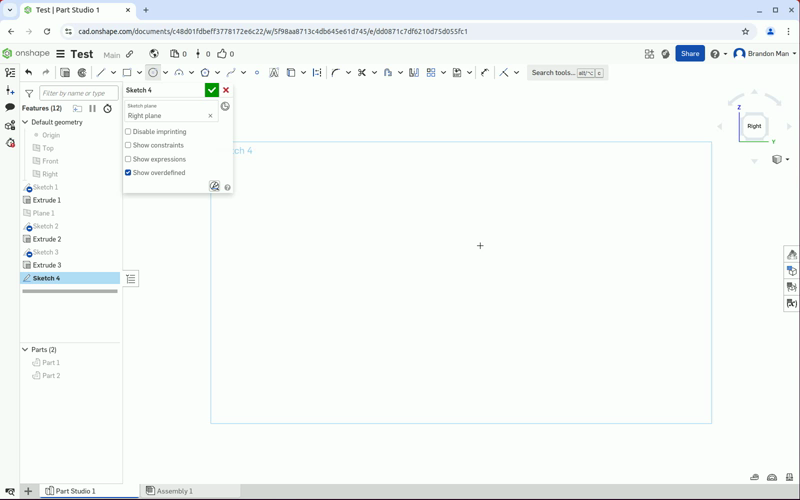
key_up(shift)
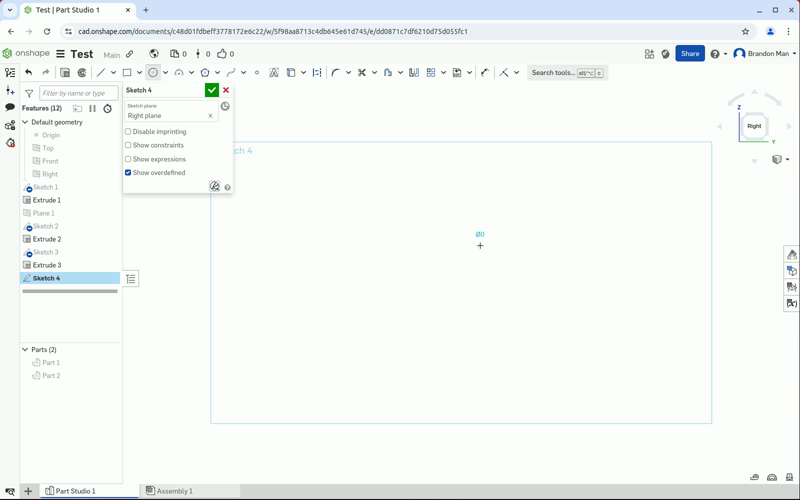
mouse_move(485, 245)
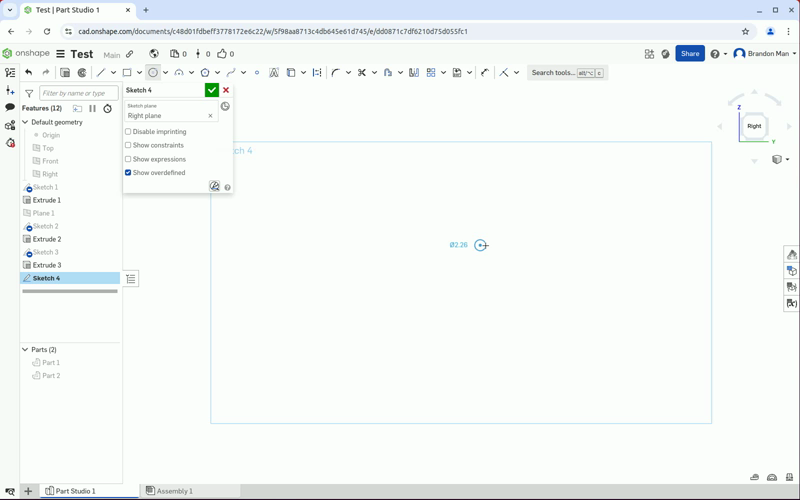
click(485, 245)
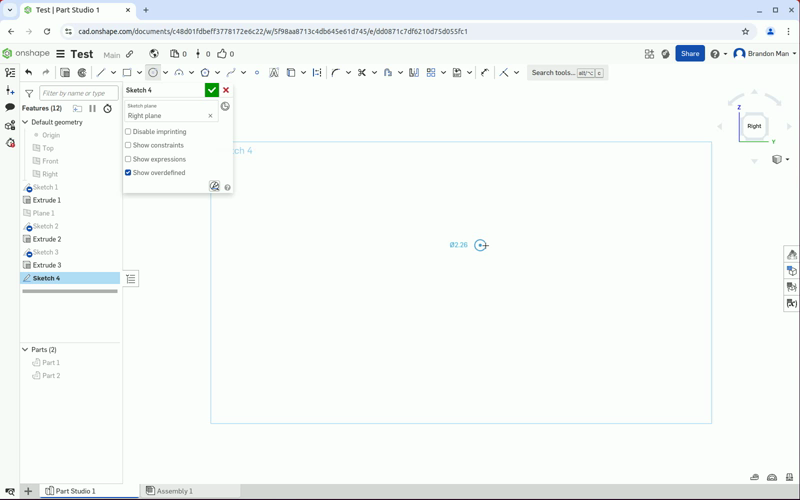
key(esc)
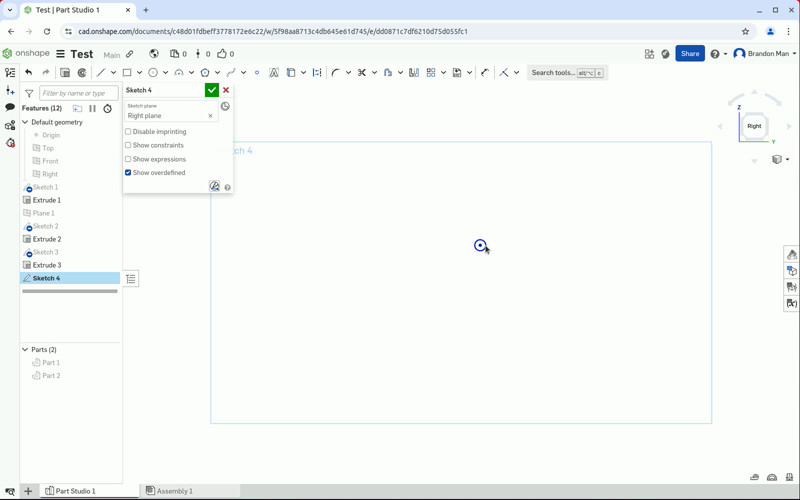
mouse_move(478, 248)
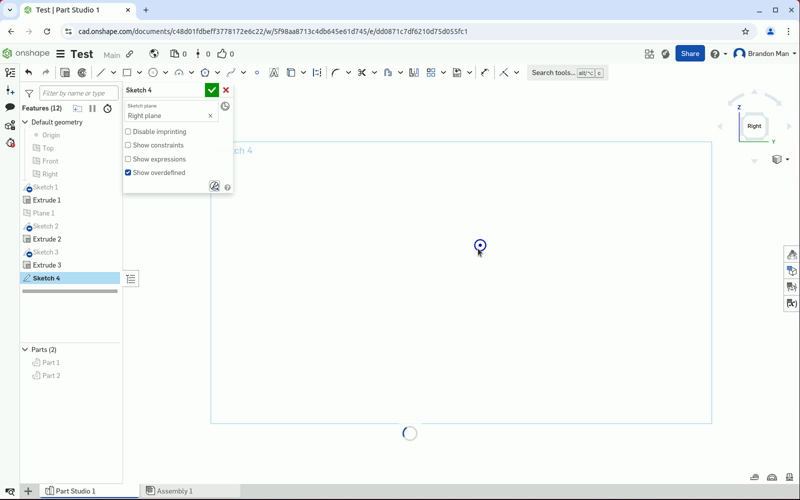
scroll(6)
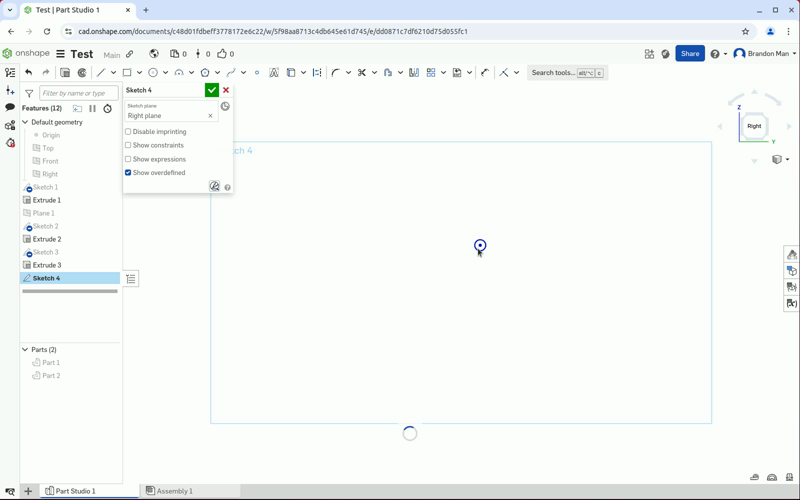
scroll(6)
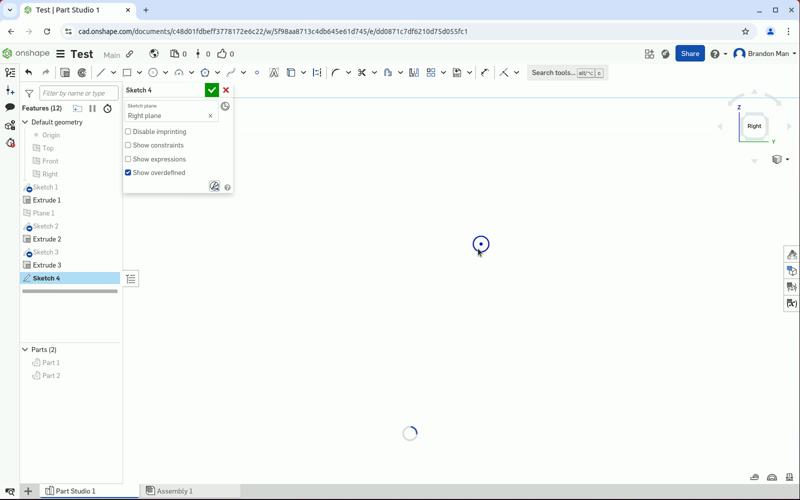
scroll(6)
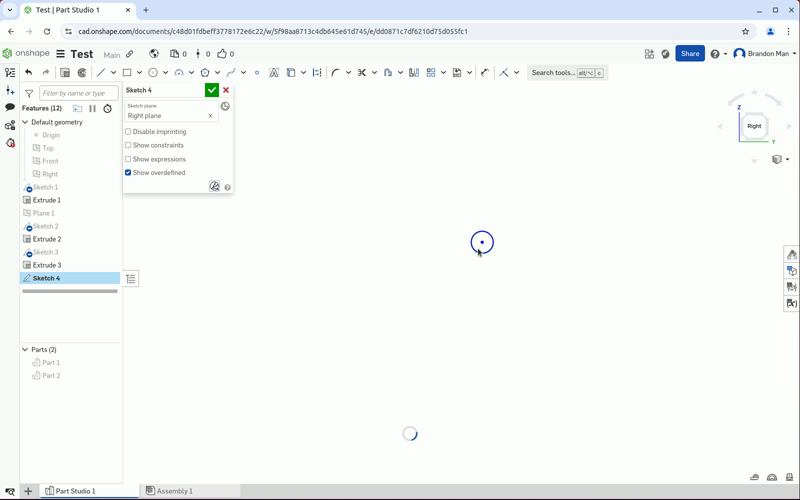
scroll(6)
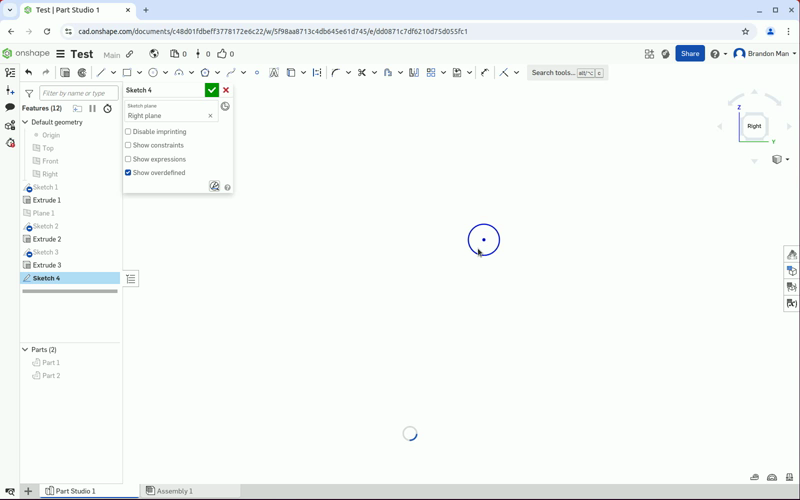
scroll(6)
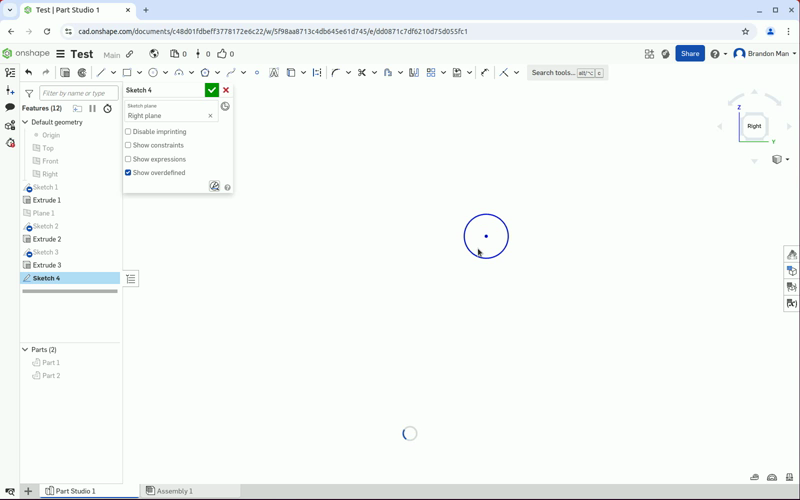
scroll(6)
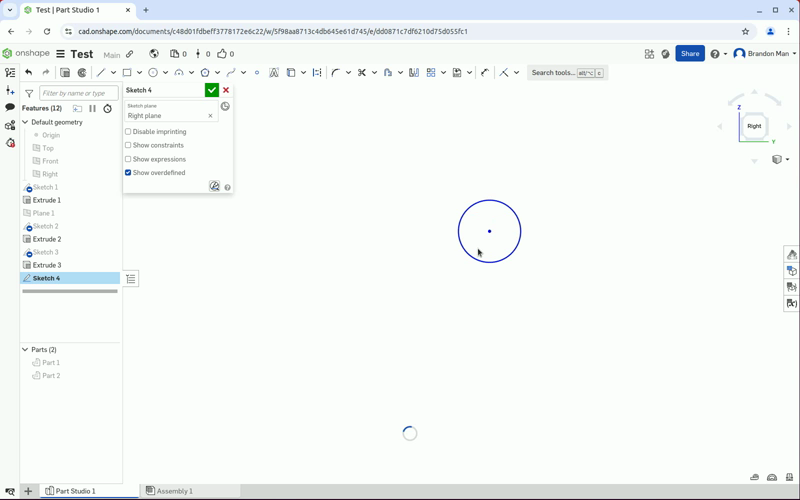
scroll(6)
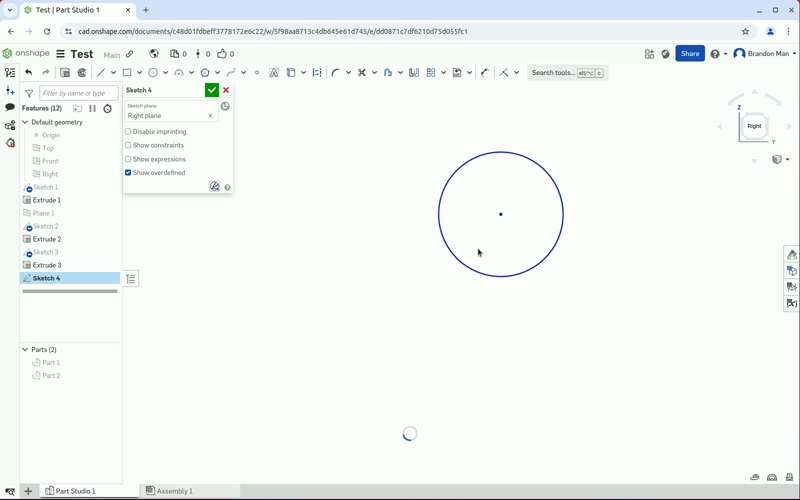
click(478, 248)
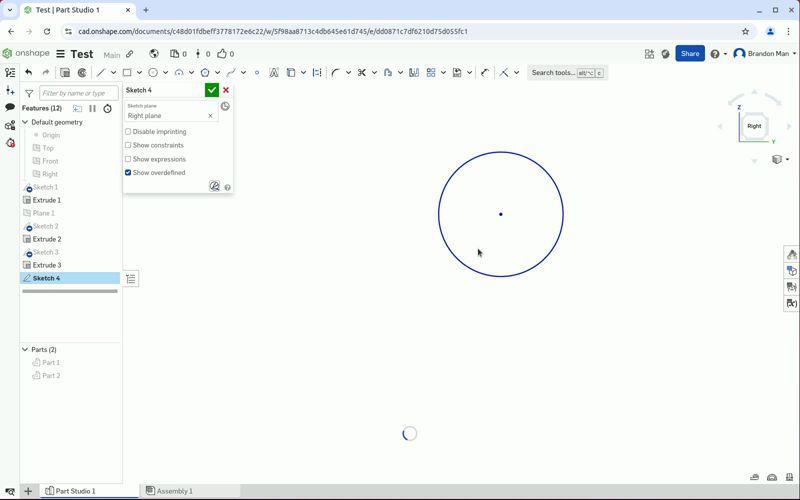
scroll(-6)
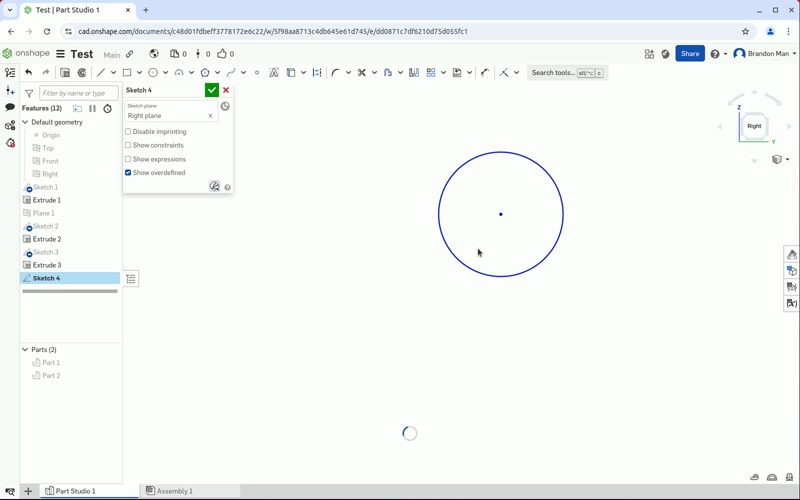
scroll(-6)
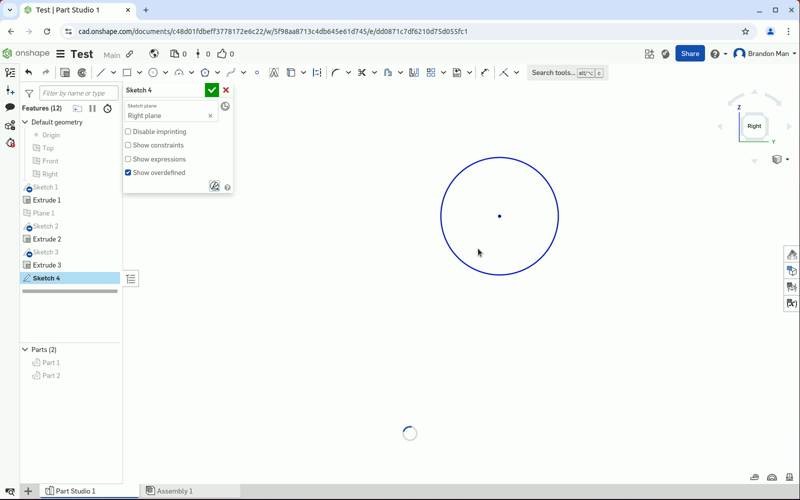
scroll(-6)
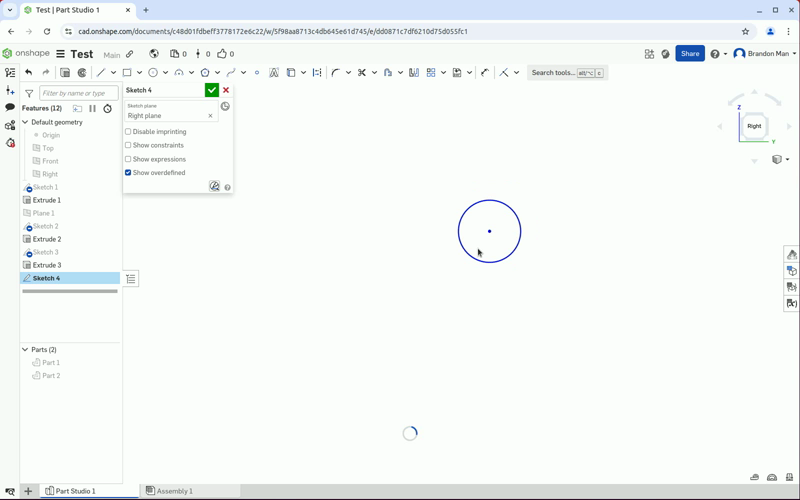
scroll(-6)
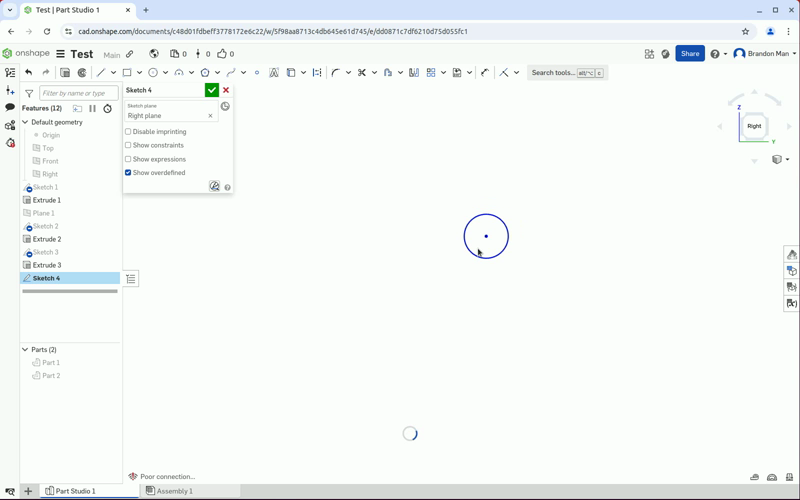
scroll(-6)
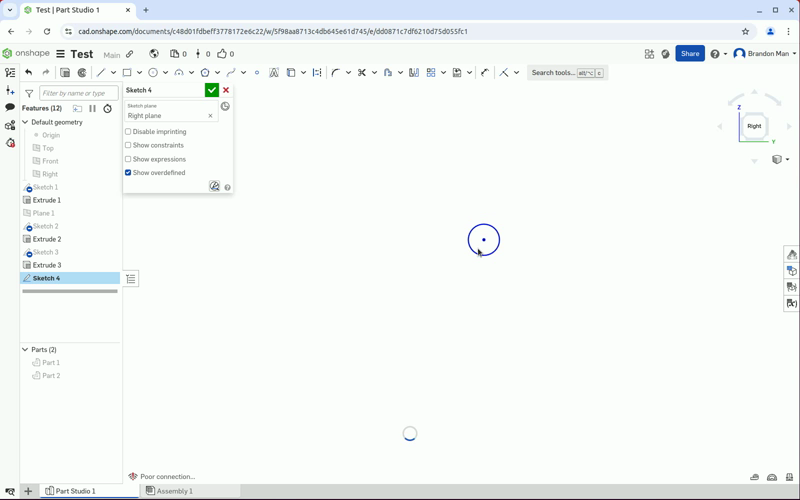
scroll(-6)
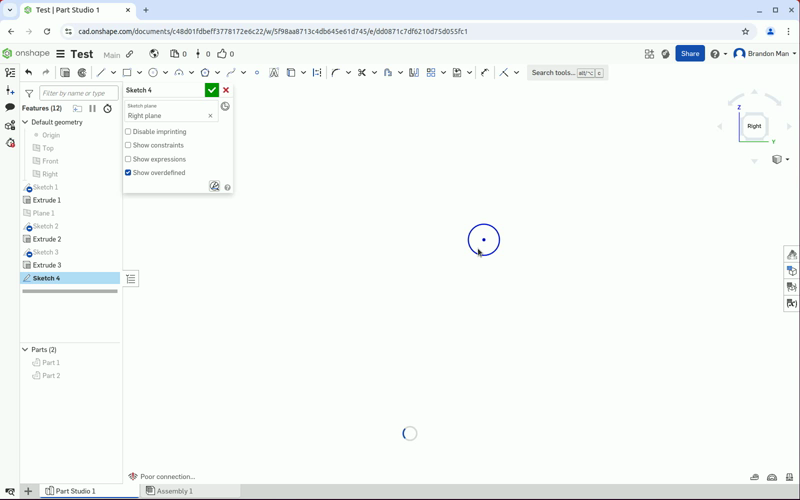
scroll(-6)
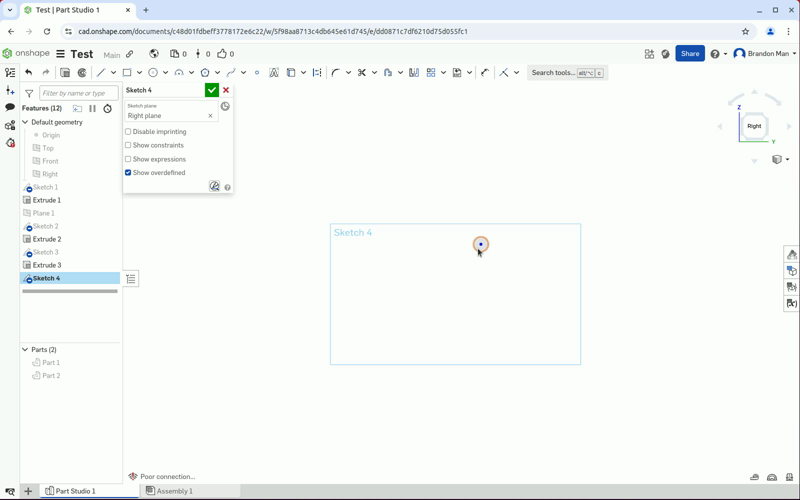
mouse_move(73, 352)
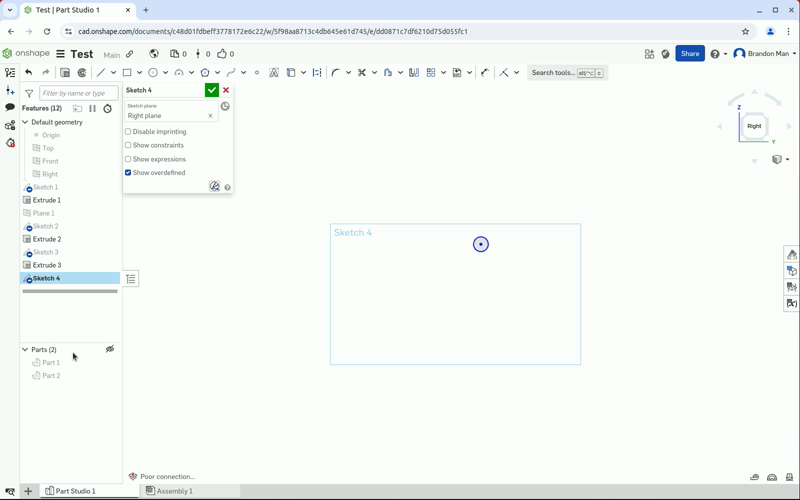
key(shift+y)
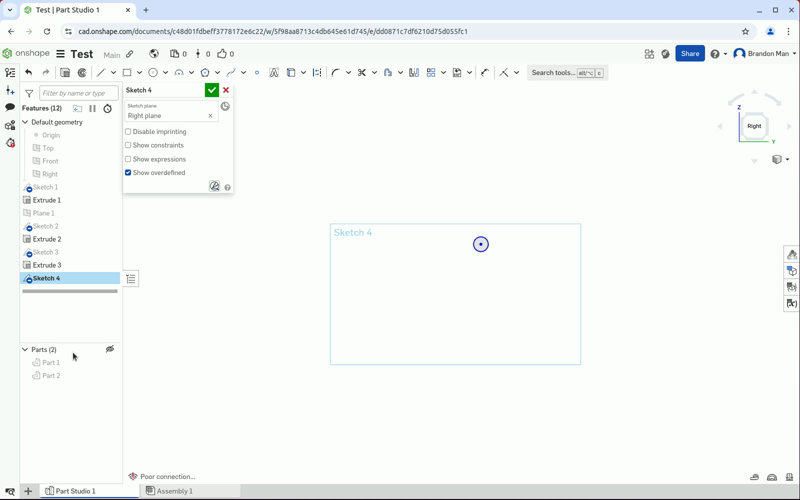
key(shift+e)
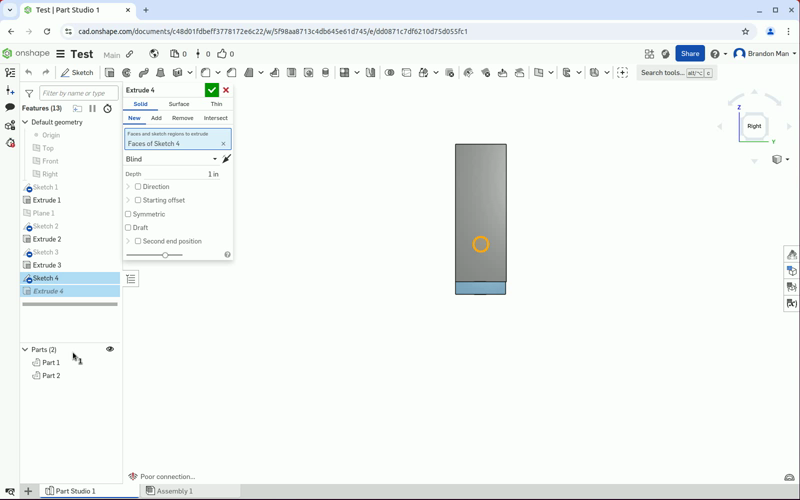
mouse_move(143, 106)
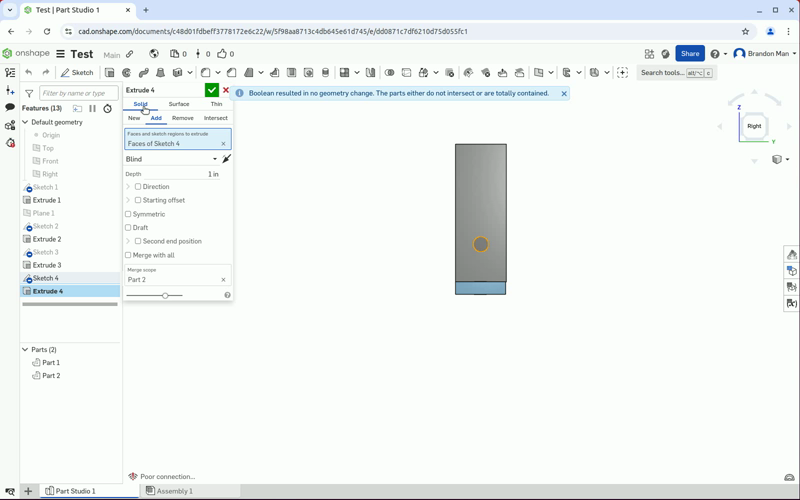
click(143, 106)
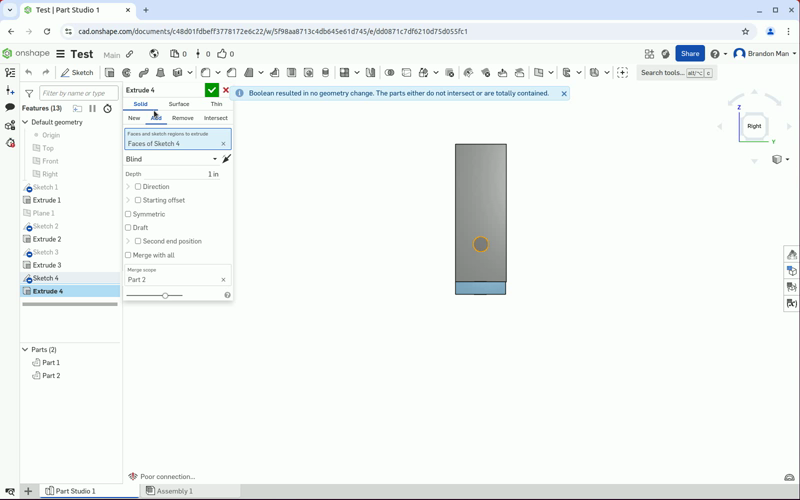
mouse_move(186, 120)
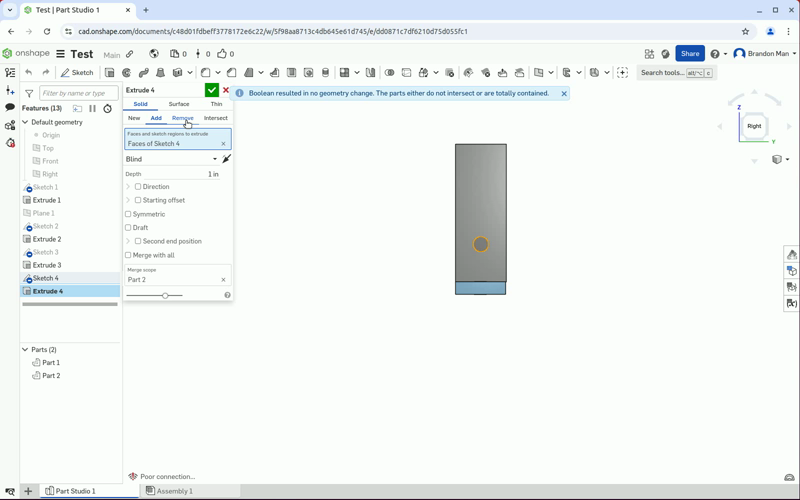
click(186, 120)
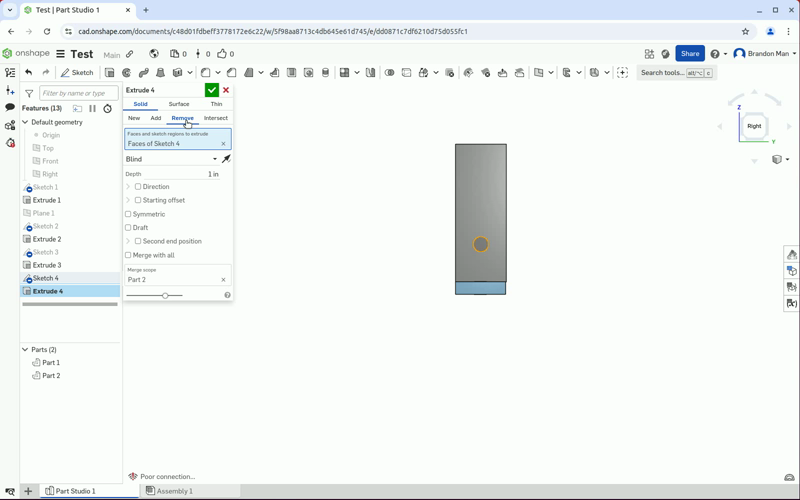
key(tab, 4)
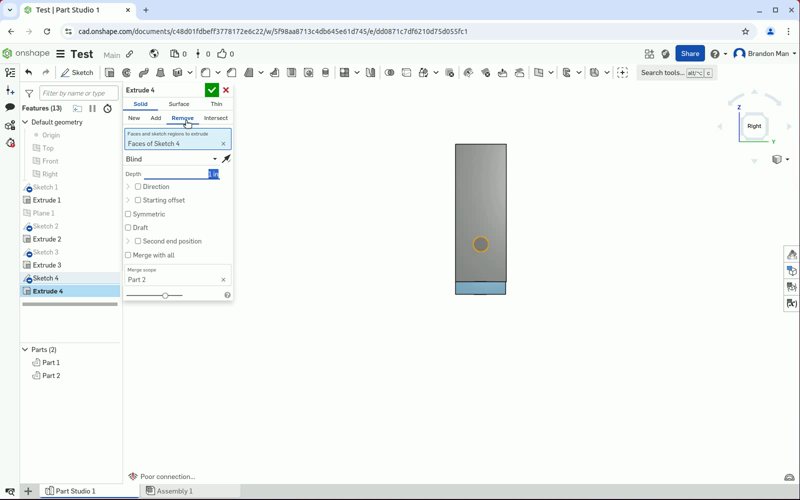
text(7.221)
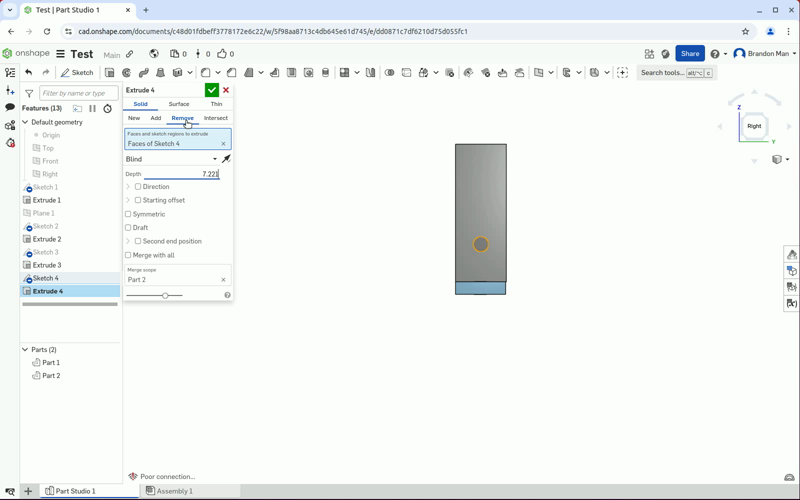
key(tab, 6)
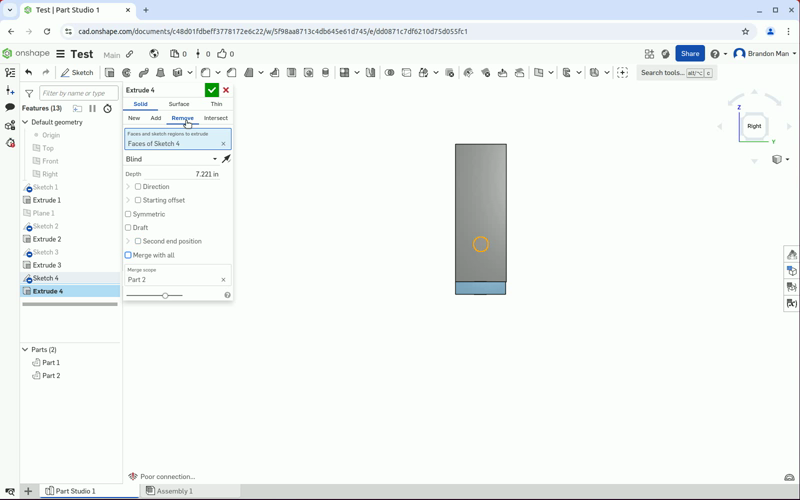
key(space)
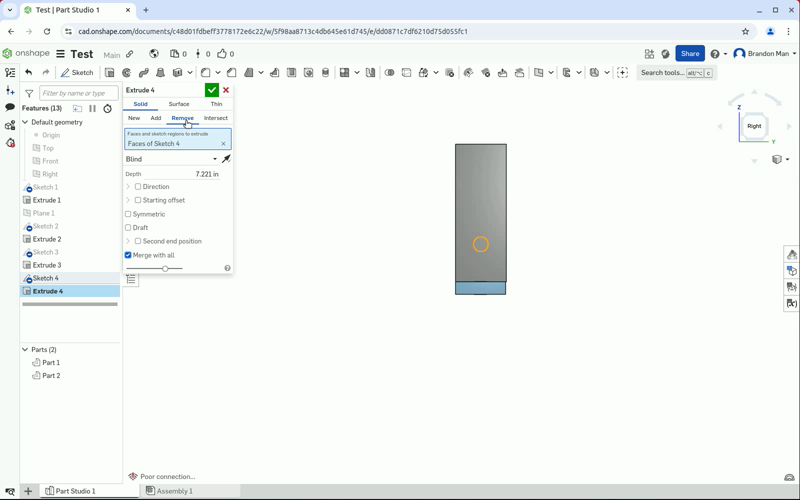
key(enter)
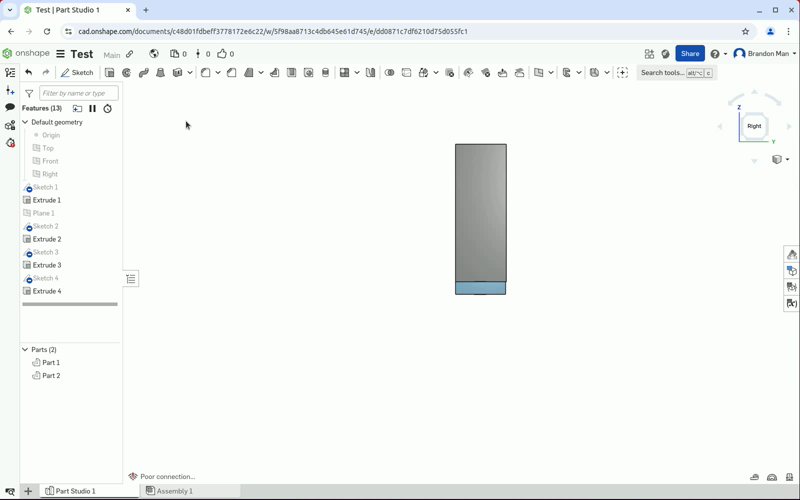
key(shift+h)
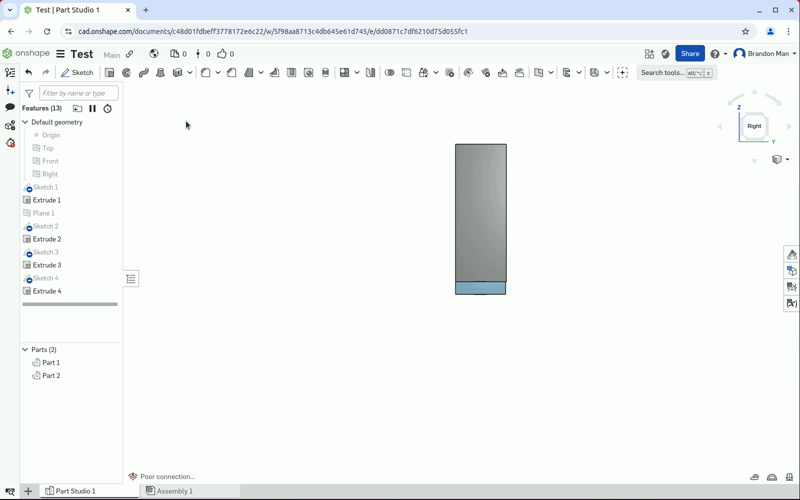
key(shift+h)
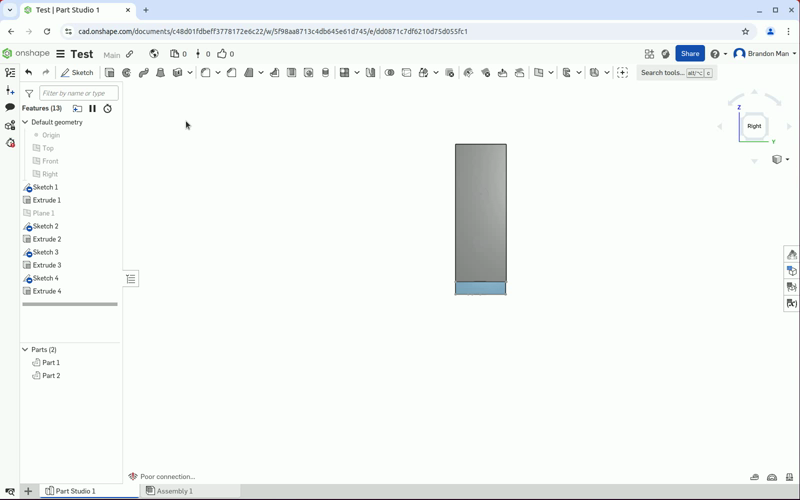
key(shift+7)
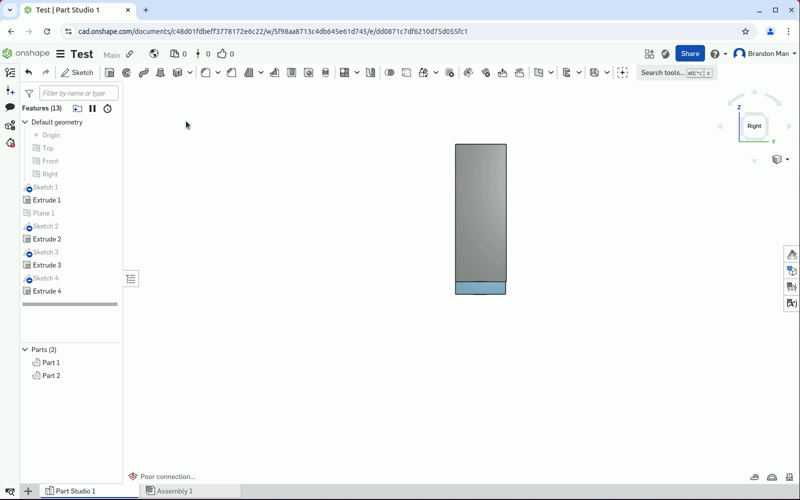
key(right, 2)
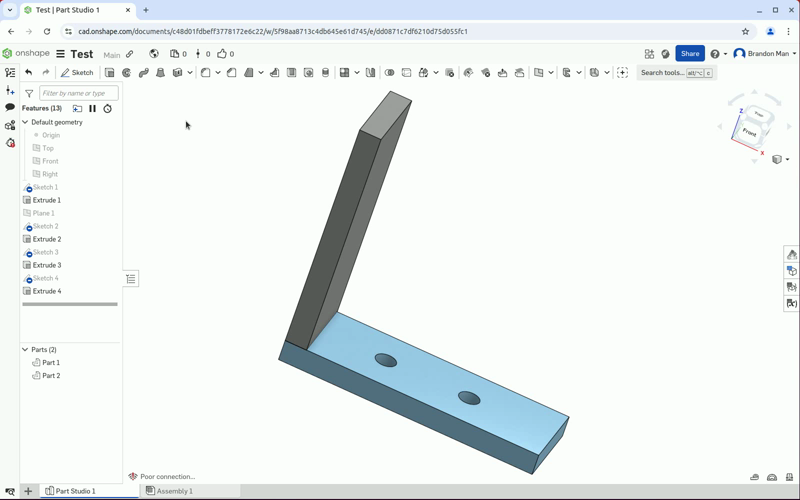
key(down, 2)
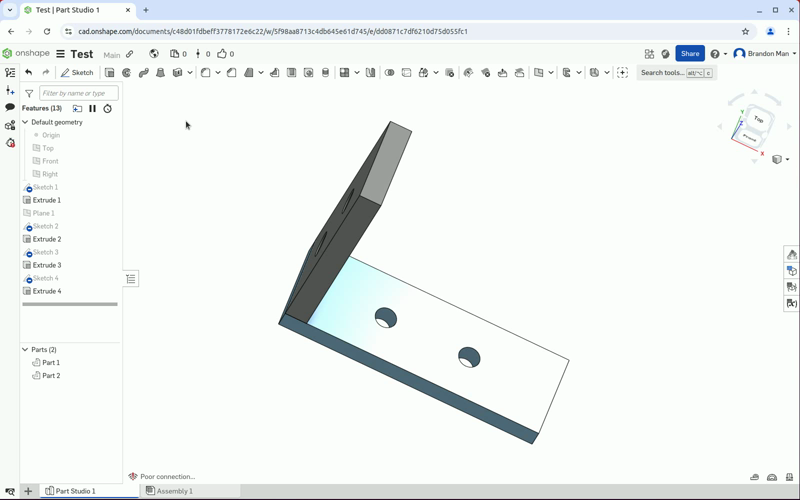
key(up, 2)
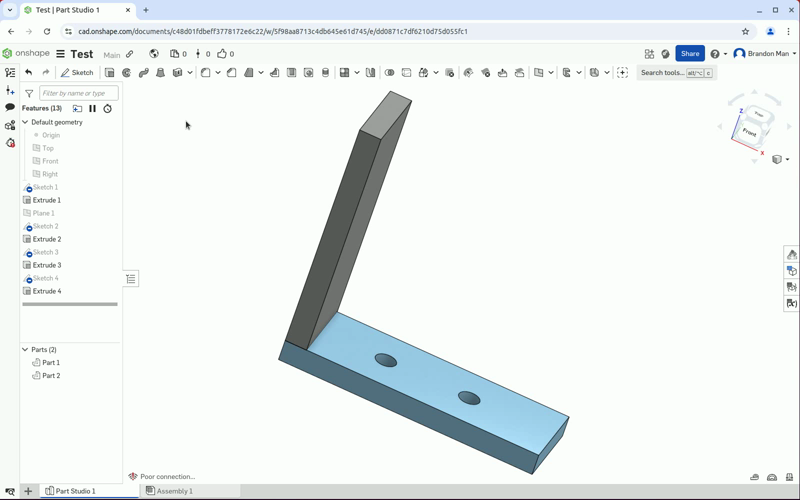
key(left, 2)
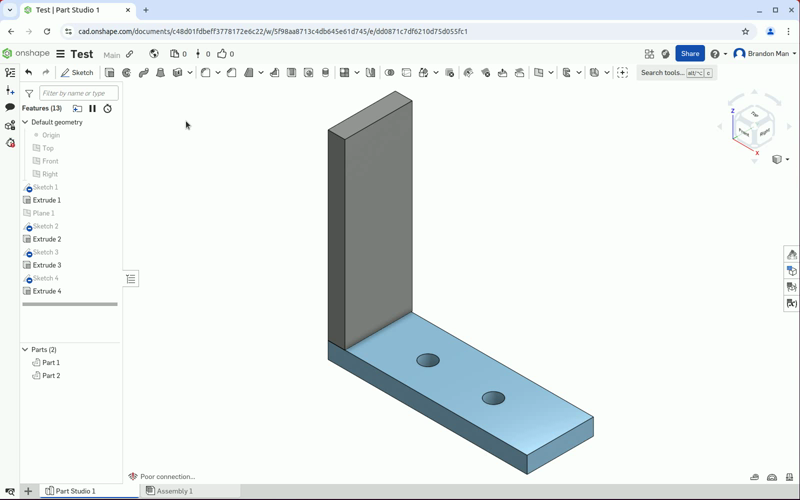
mouse_move(73, 189)
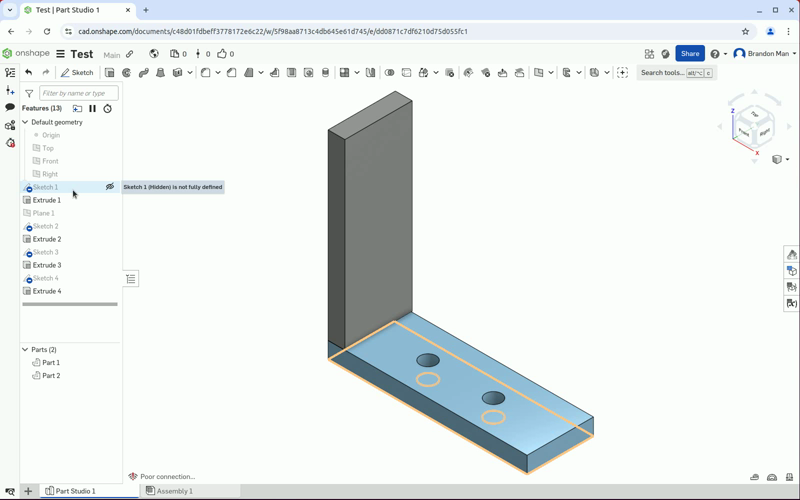
click(73, 189)